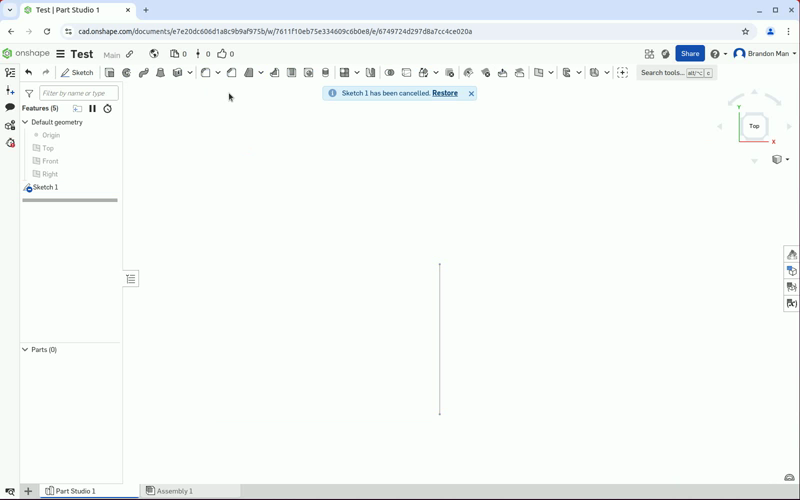
key(shift+h)
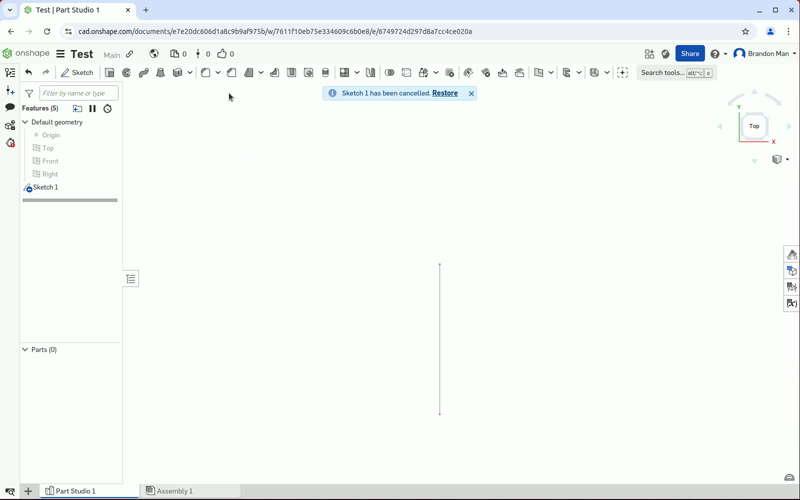
key(shift+s)
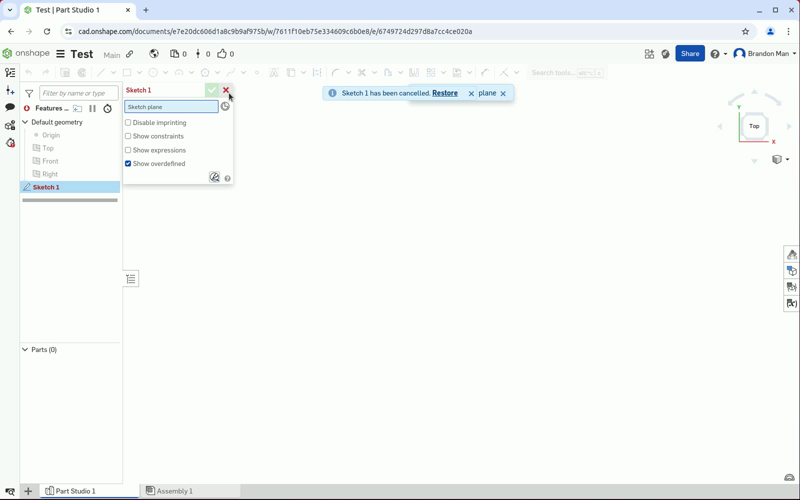
mouse_move(73, 150)
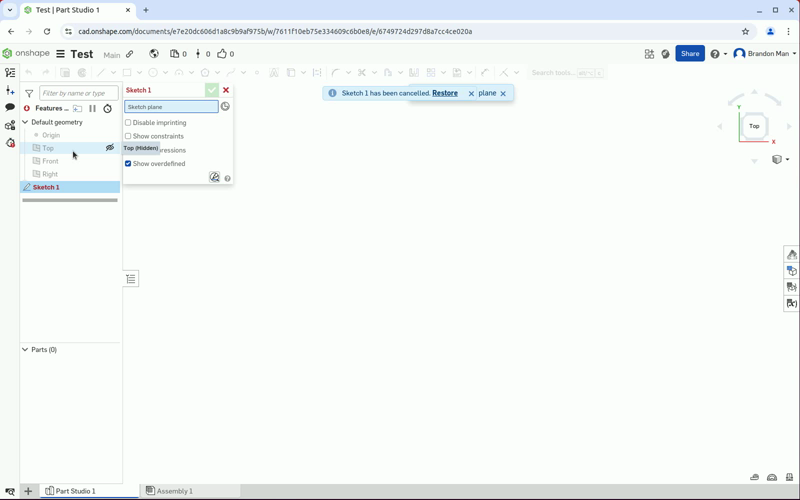
click(73, 150)
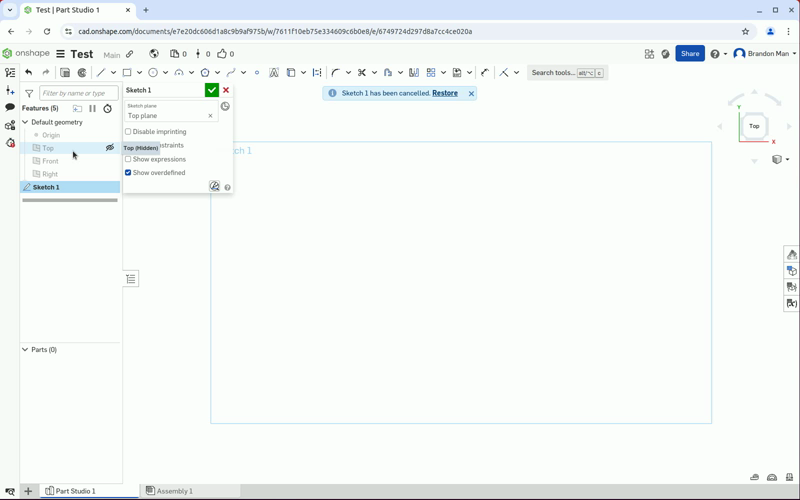
mouse_move(73, 352)
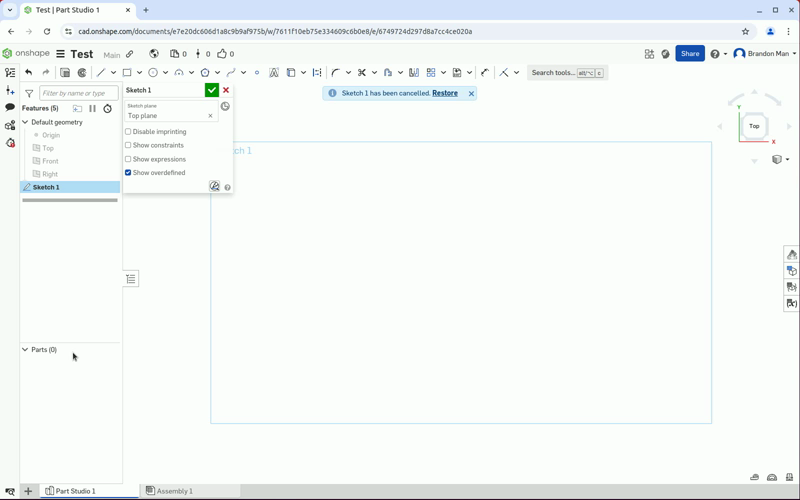
key(y)
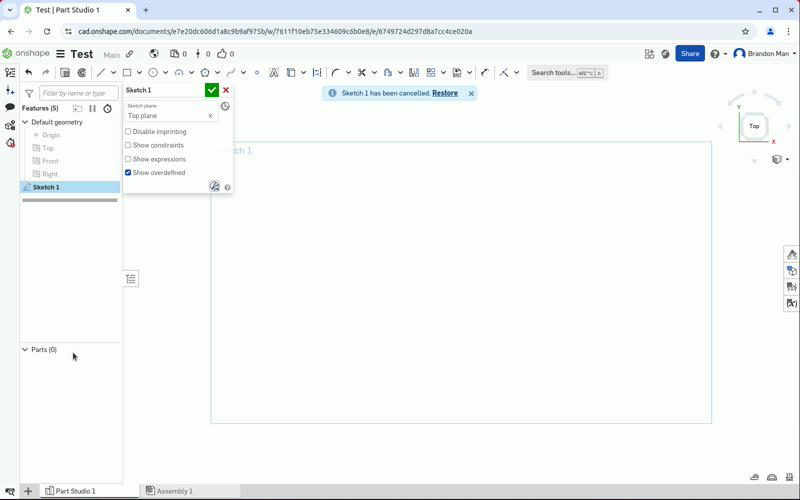
key(c)
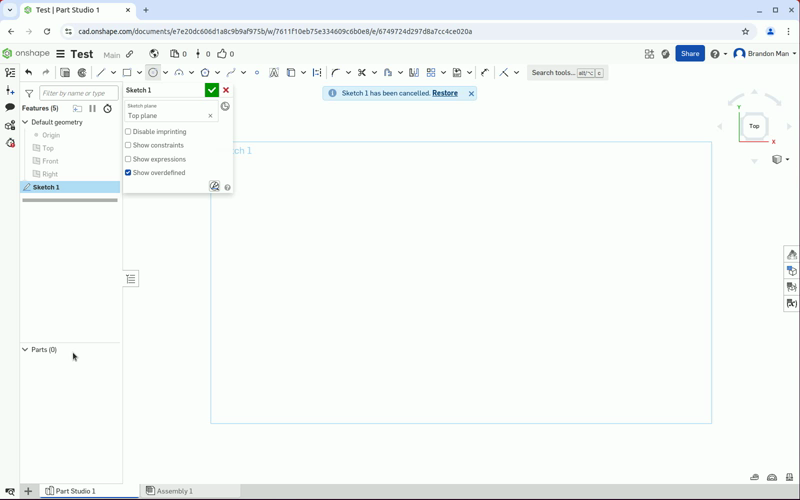
key_down(shift)
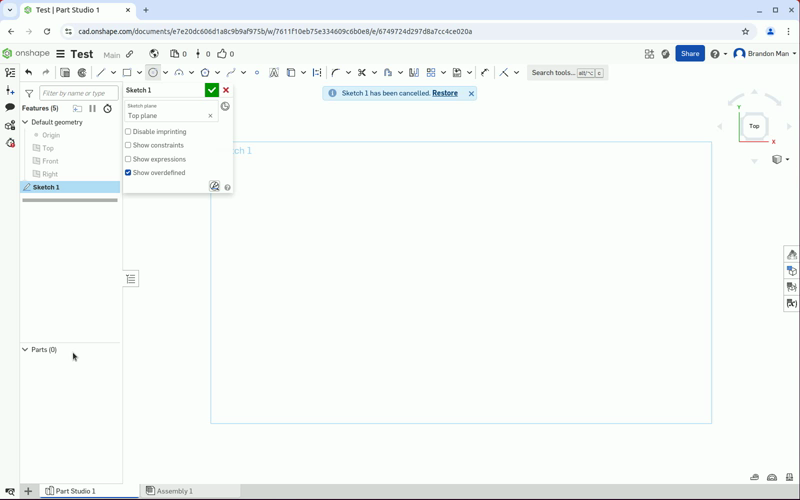
mouse_move(430, 305)
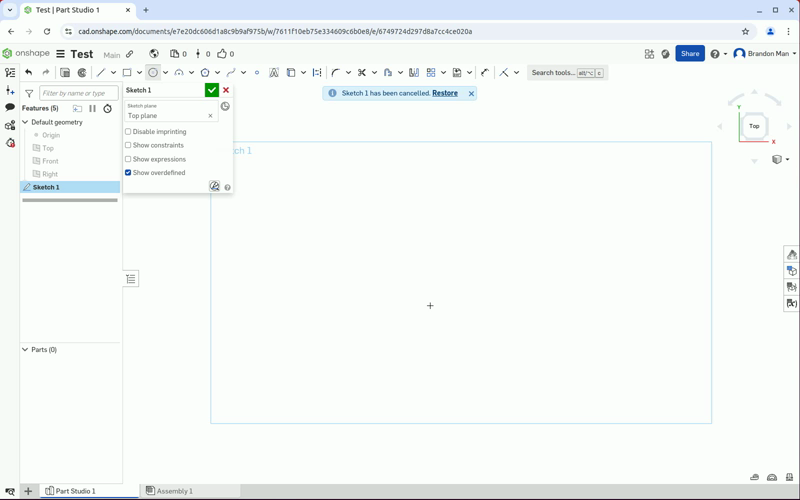
click(430, 305)
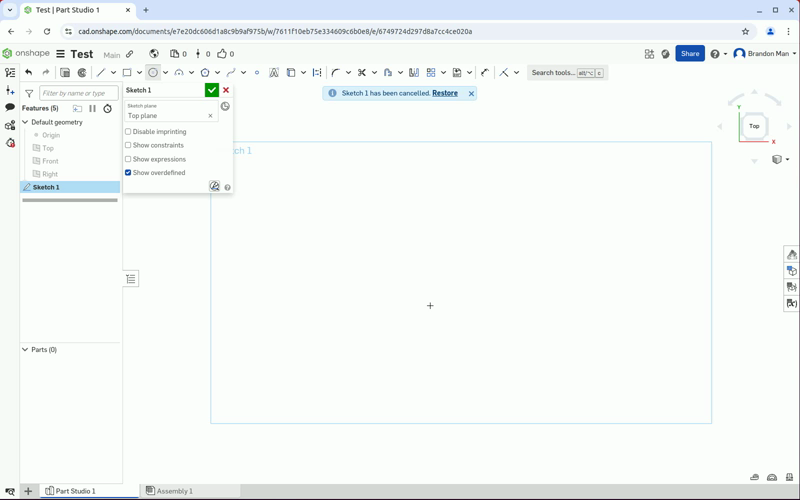
key_up(shift)
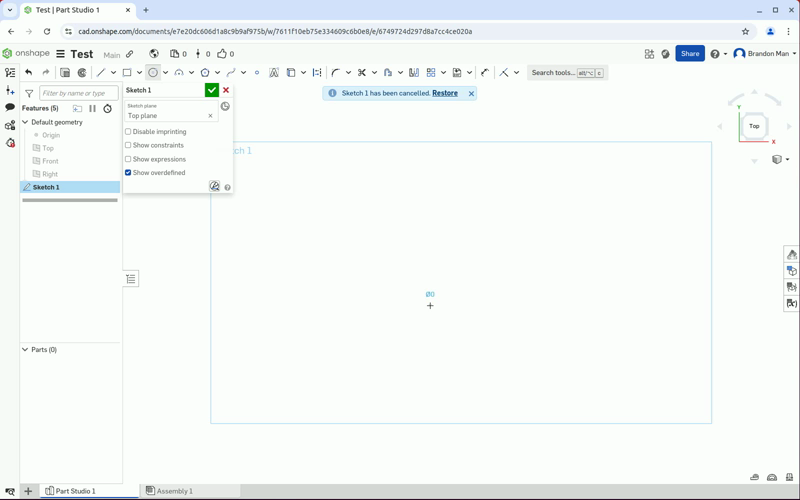
mouse_move(471, 305)
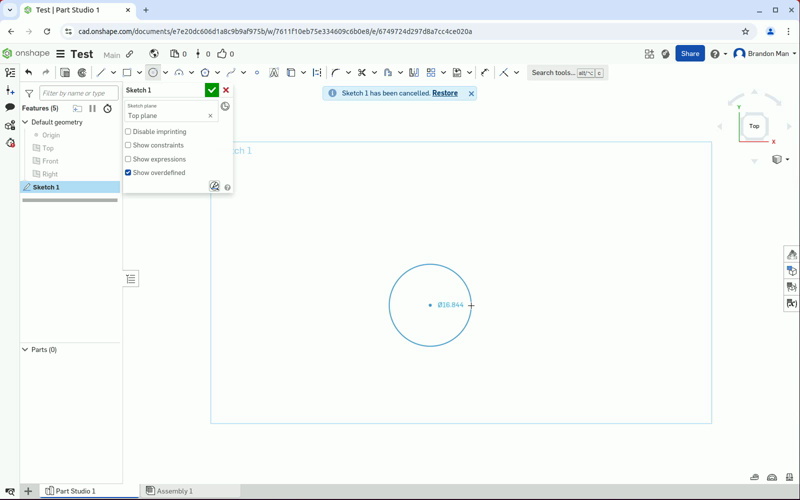
click(471, 305)
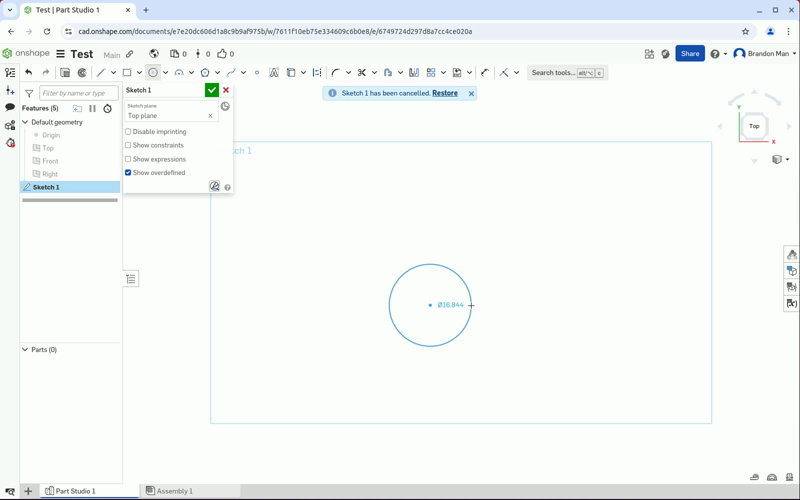
key(esc)
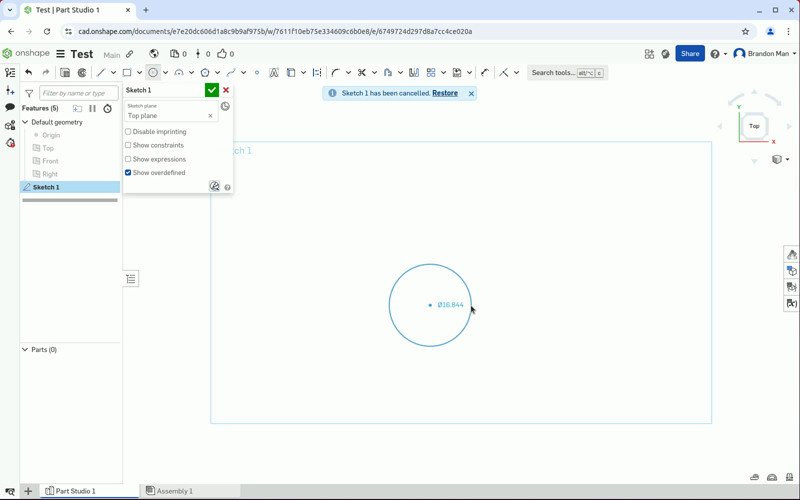
mouse_move(396, 321)
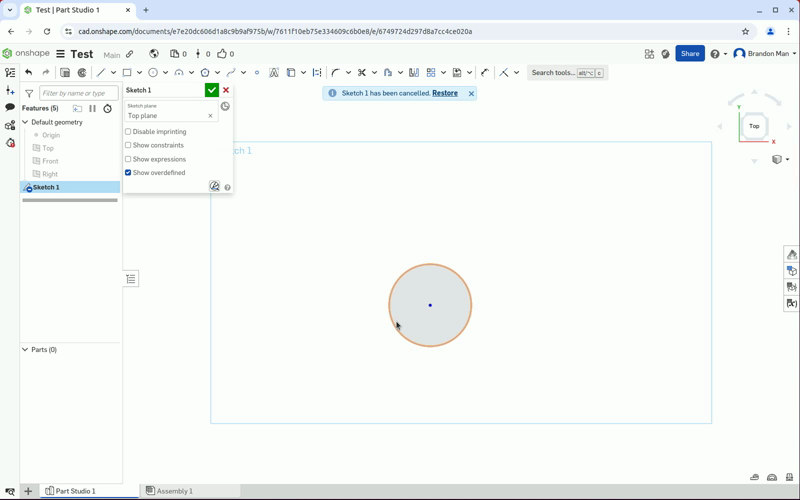
click(396, 321)
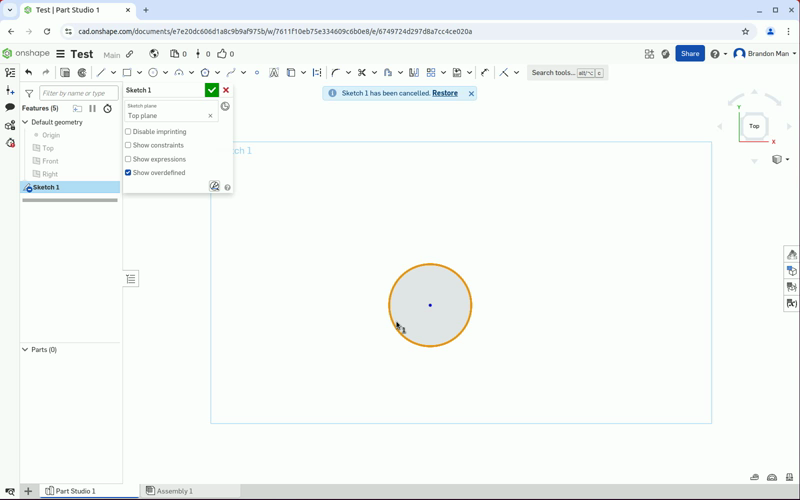
mouse_move(73, 352)
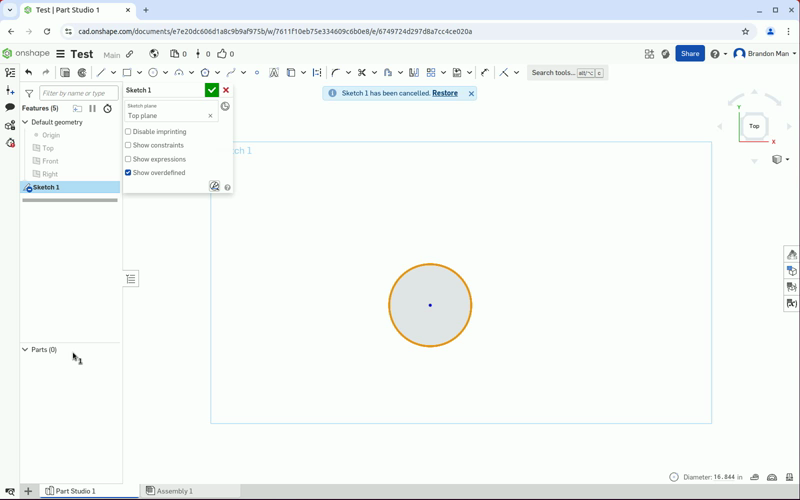
key(shift+y)
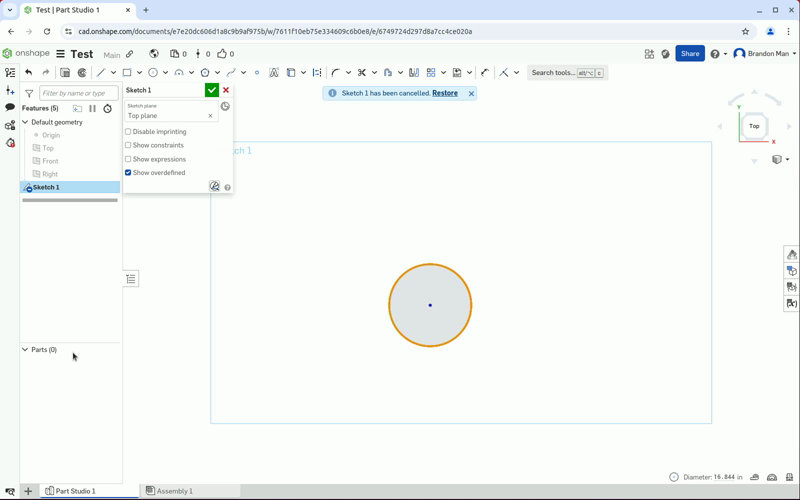
key(shift+e)
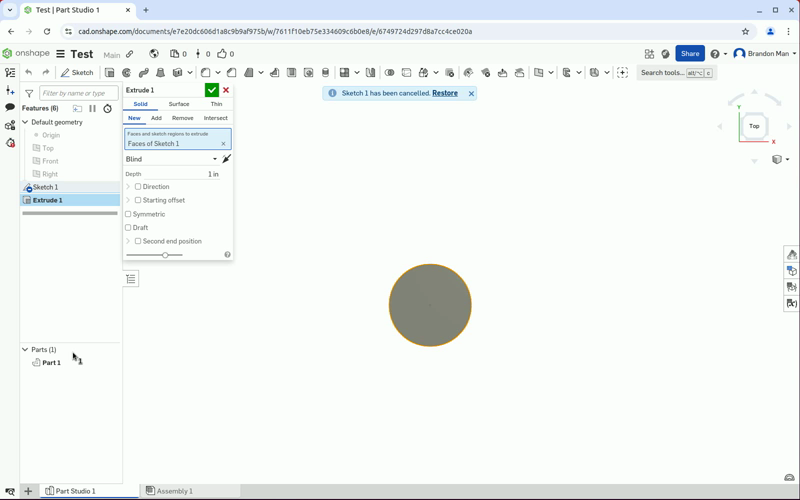
mouse_move(143, 106)
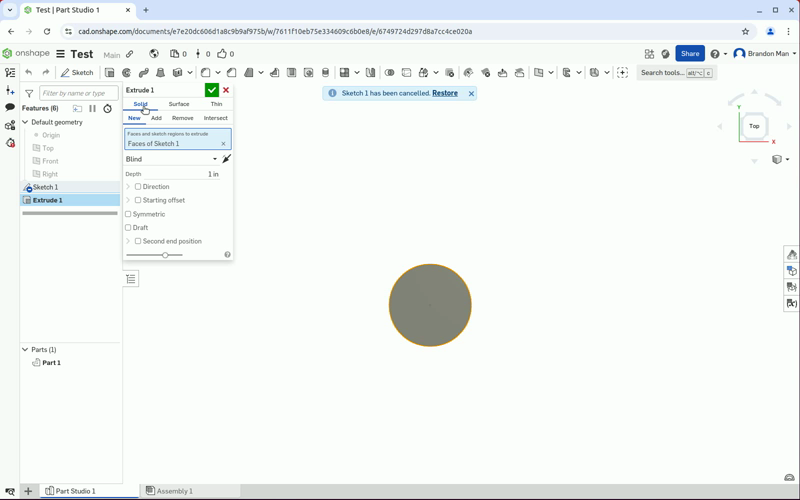
click(143, 106)
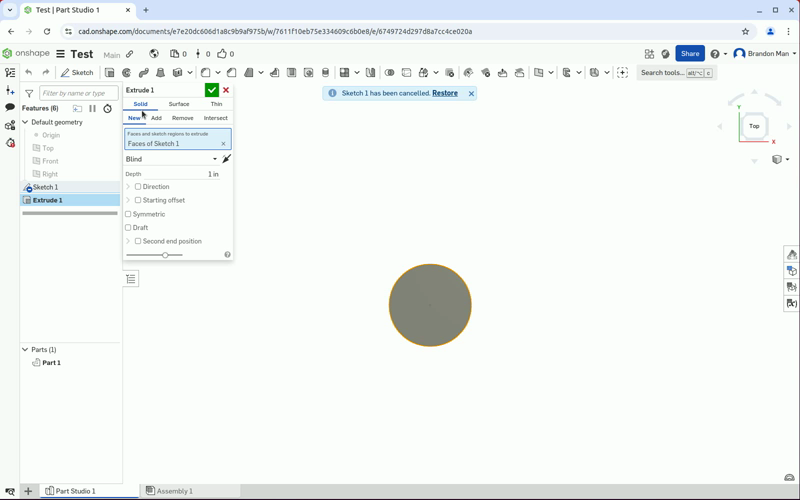
mouse_move(137, 120)
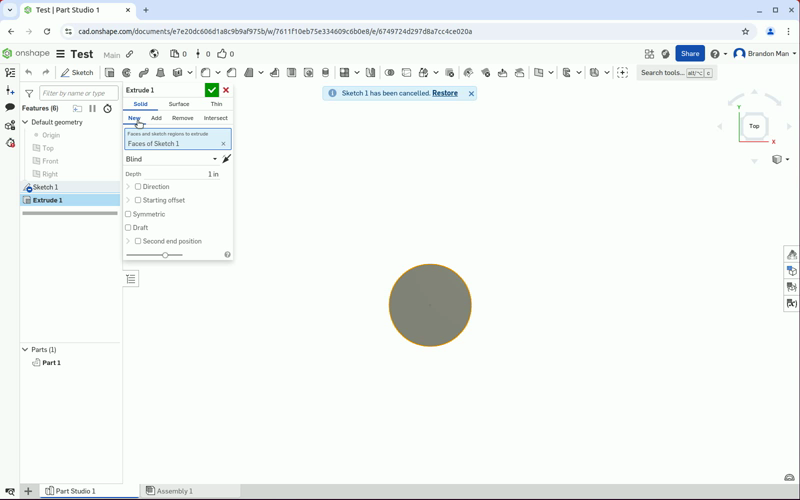
click(137, 120)
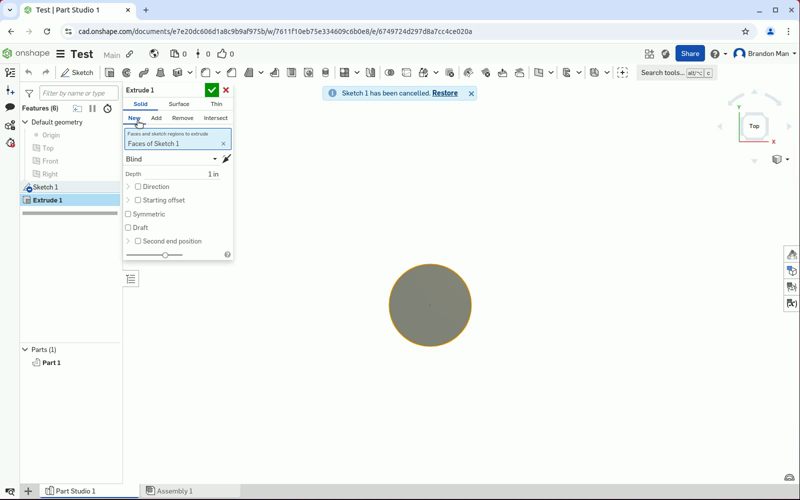
key(tab, 4)
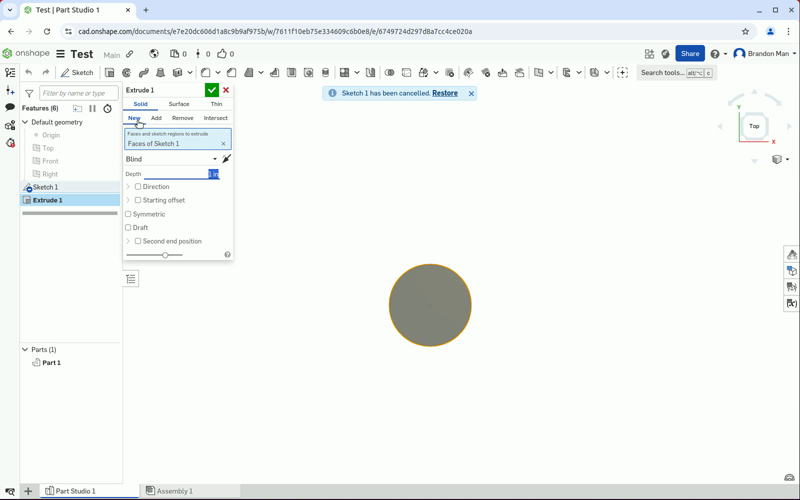
text(-10.11)
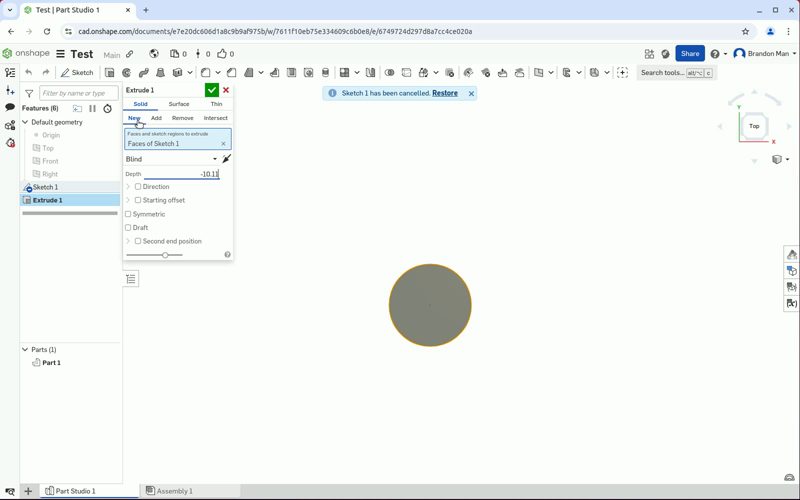
key(enter)
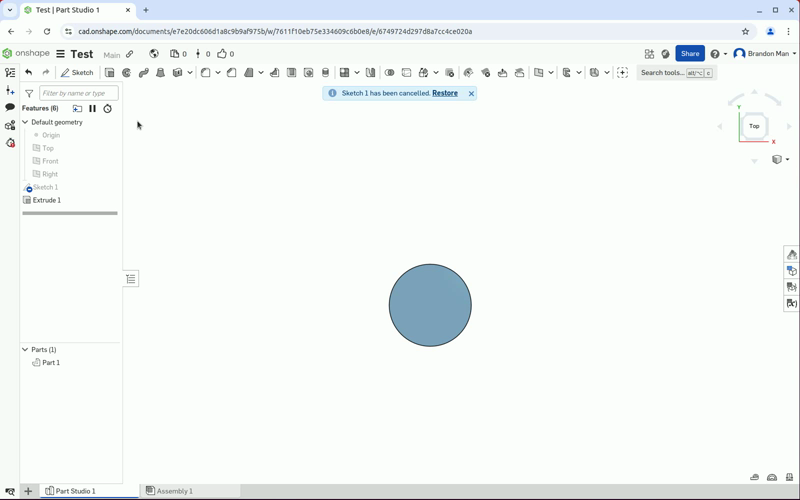
key(shift+h)
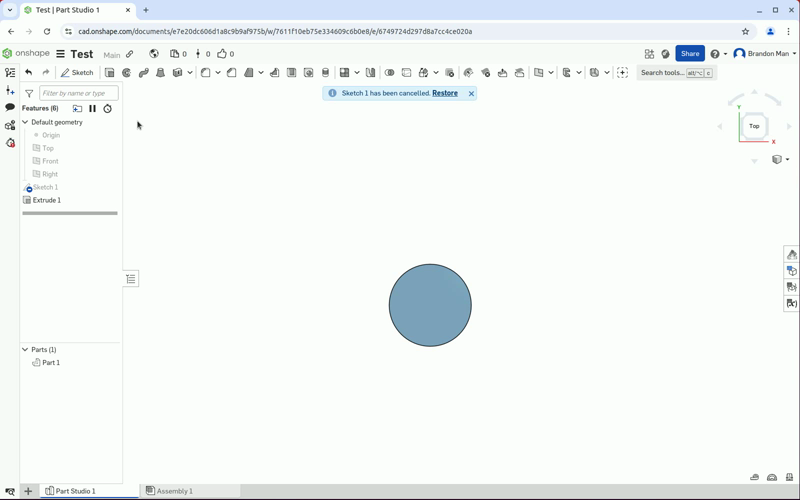
key(shift+h)
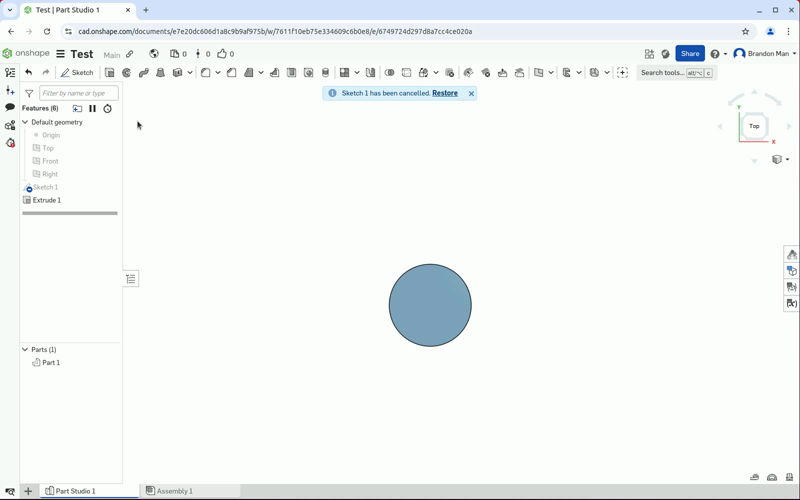
mouse_move(73, 189)
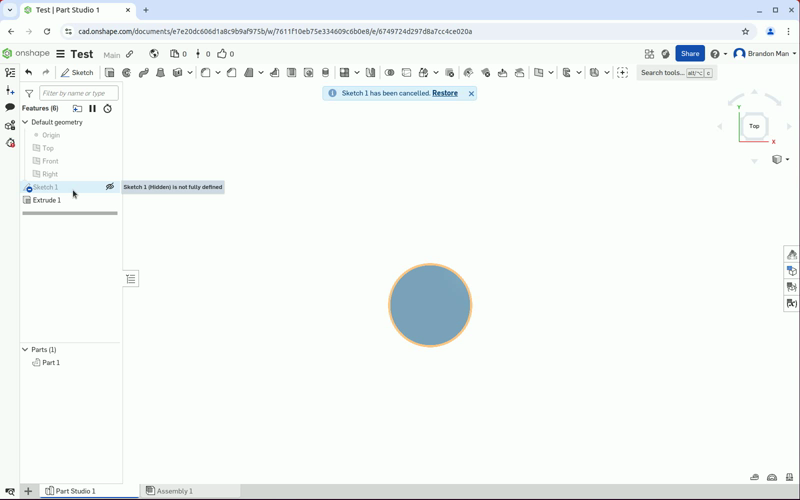
click(73, 189)
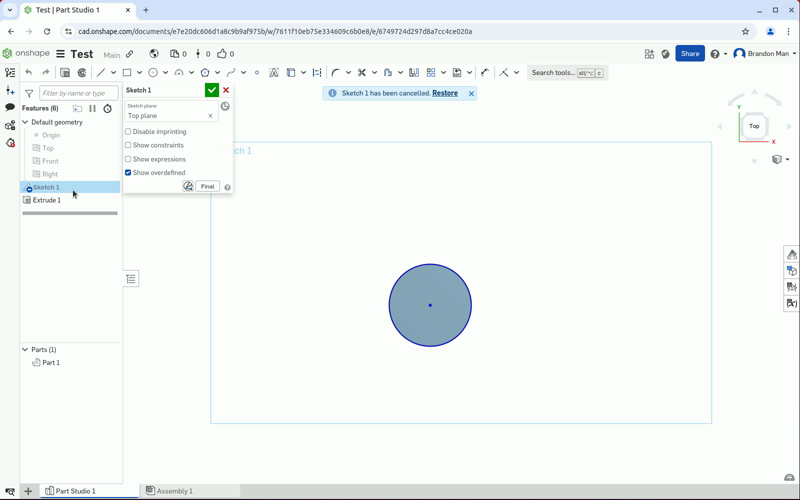
mouse_move(229, 92)
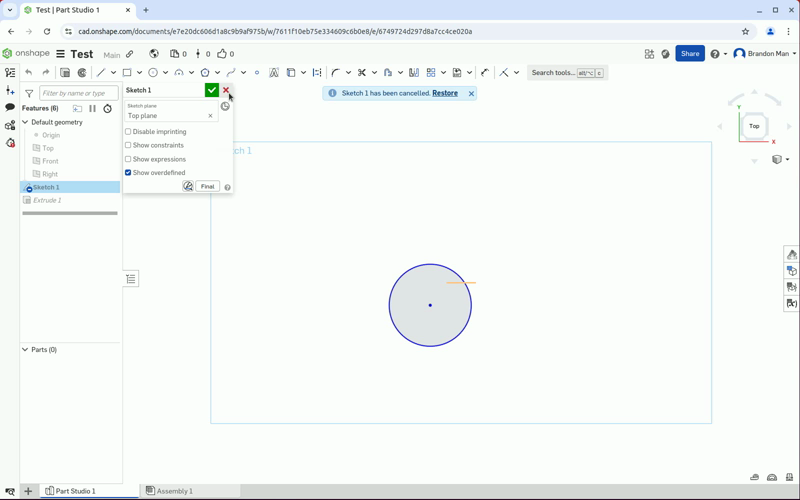
click(229, 92)
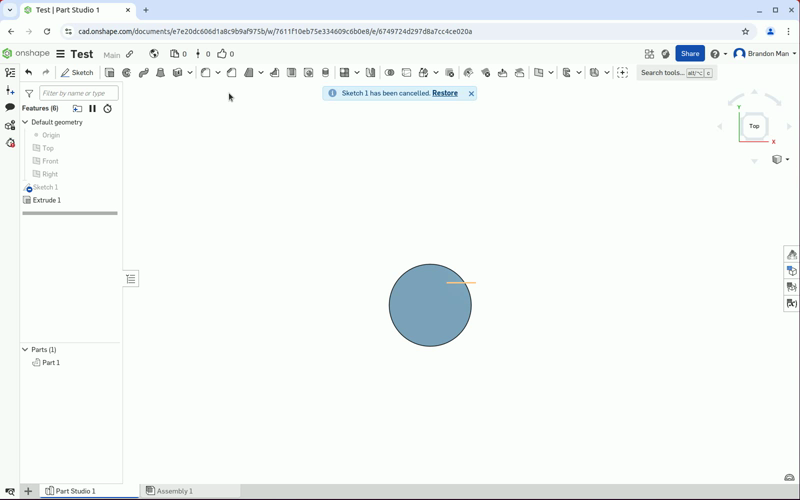
mouse_move(73, 352)
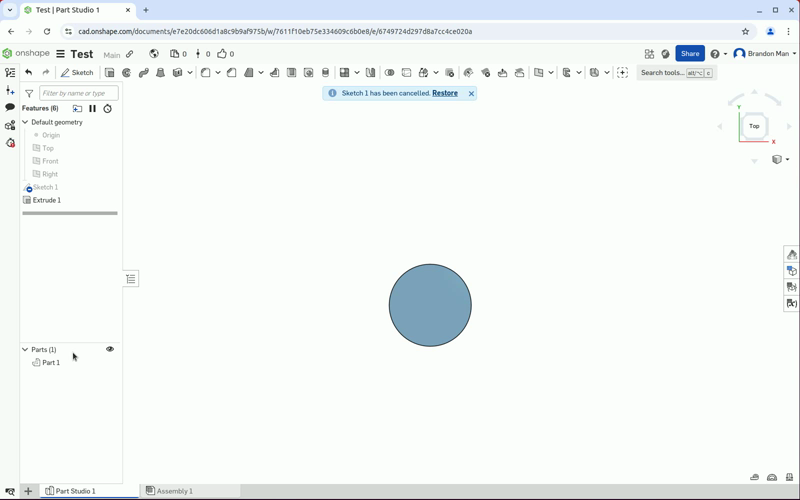
key(y)
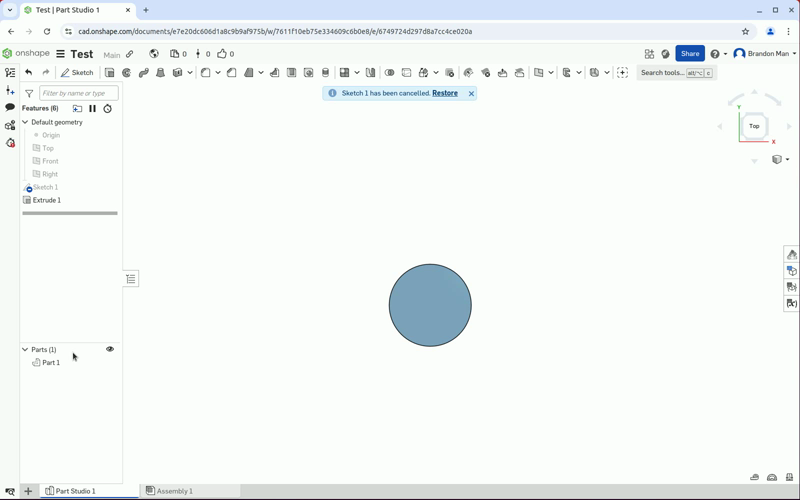
key(shift+p)
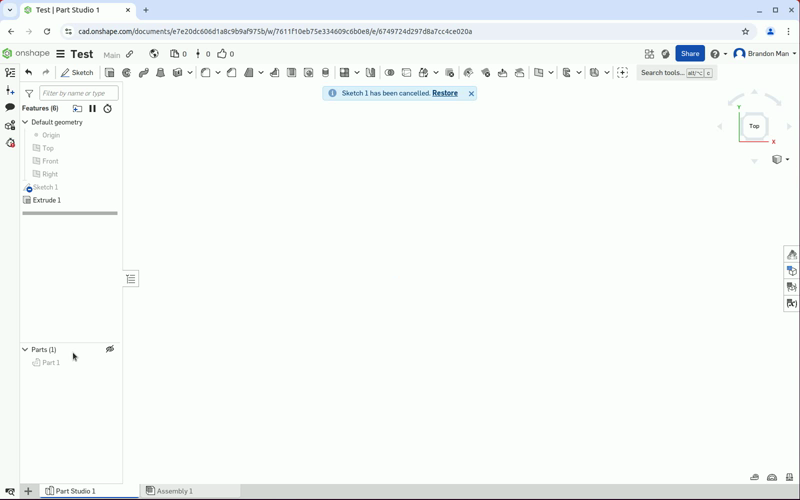
key(space)
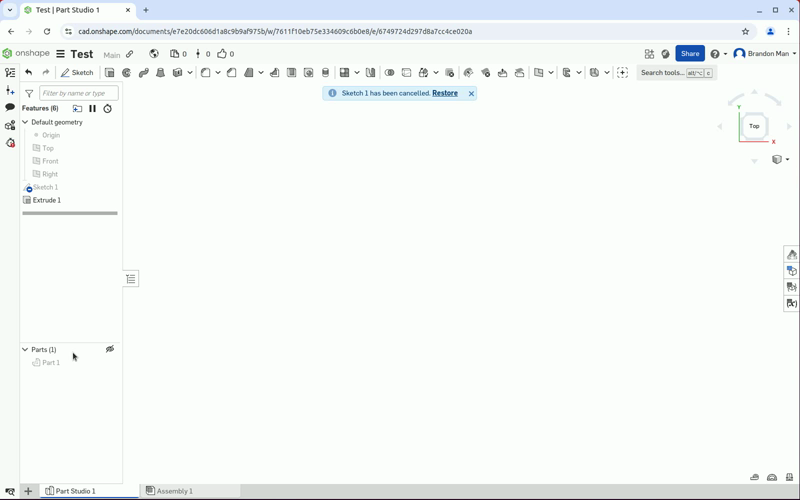
key_down(shift)
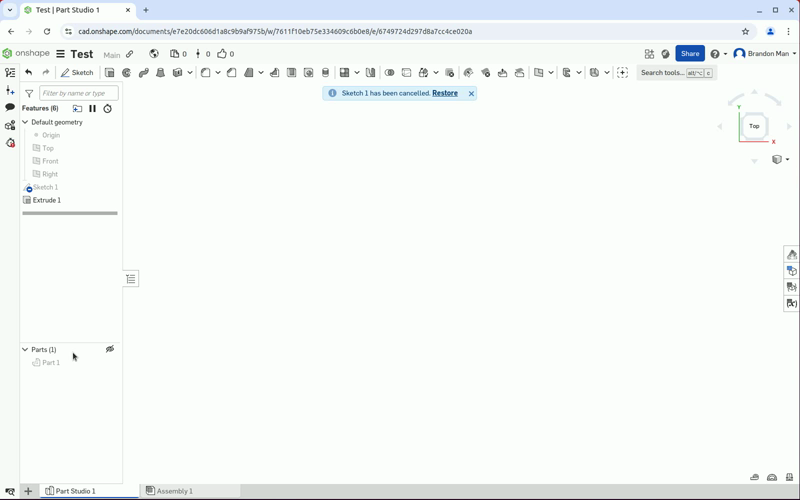
key(up)
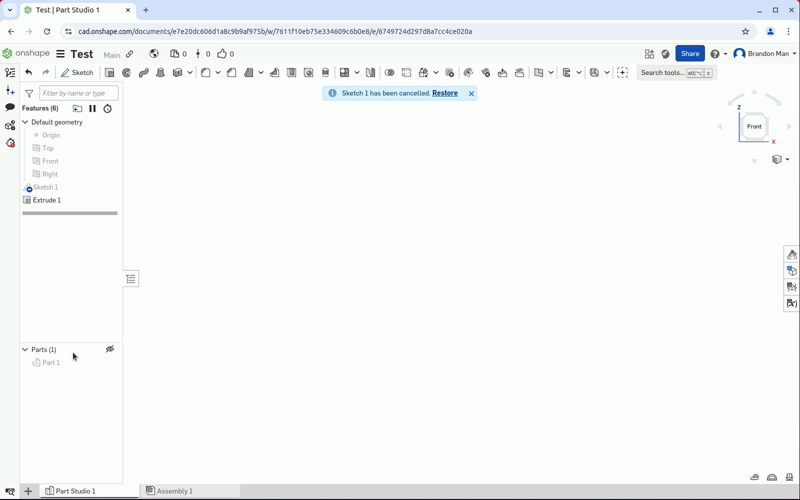
key_up(shift)
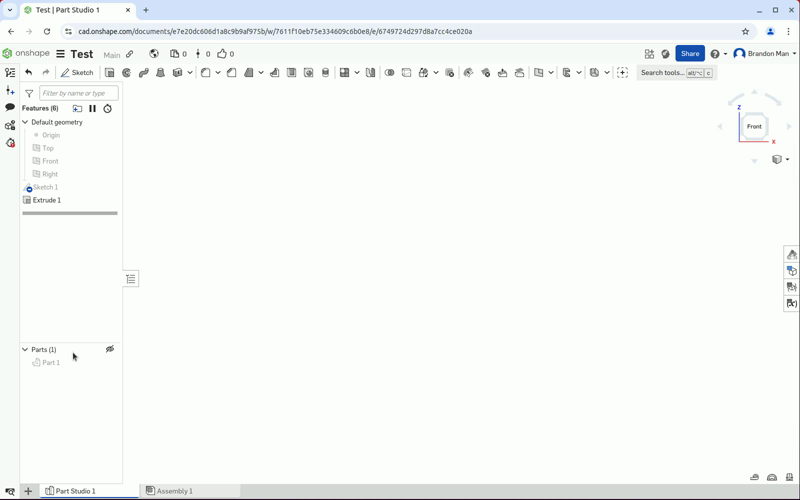
mouse_move(73, 352)
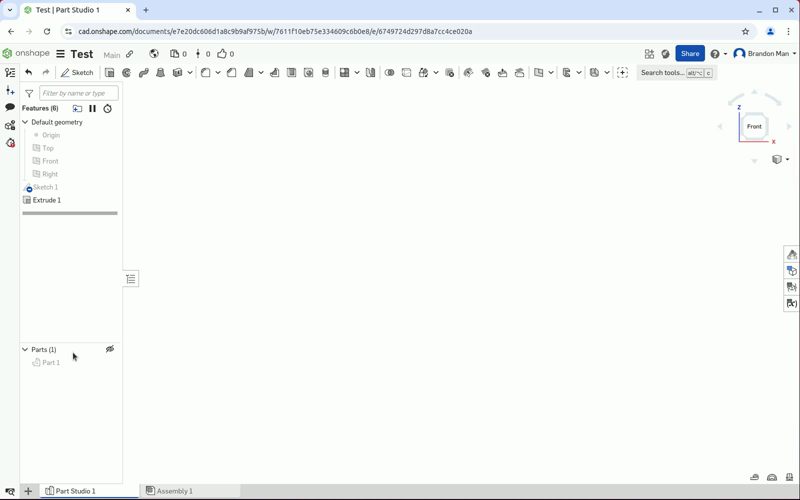
key(shift+y)
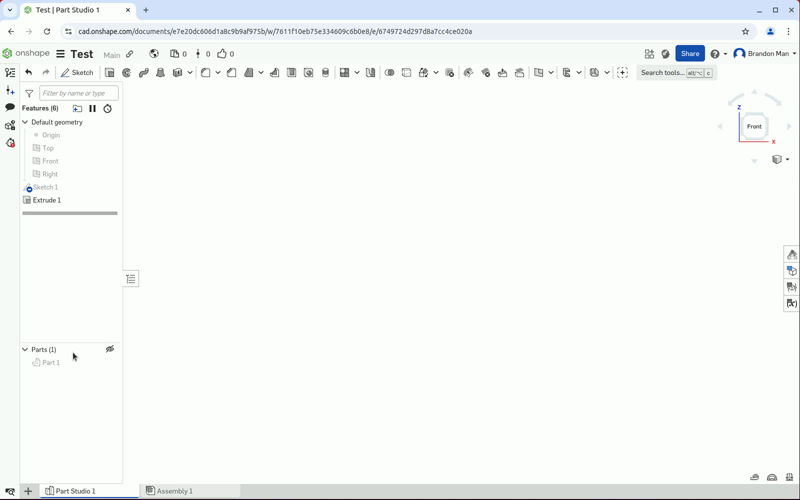
key(shift+s)
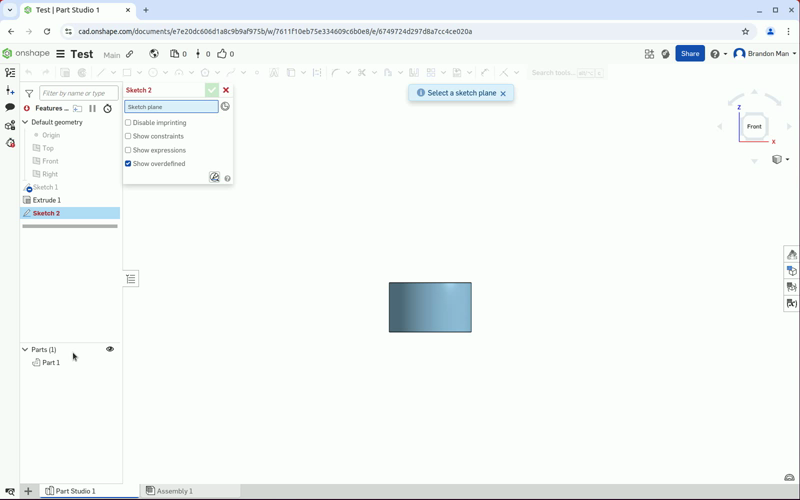
mouse_move(73, 163)
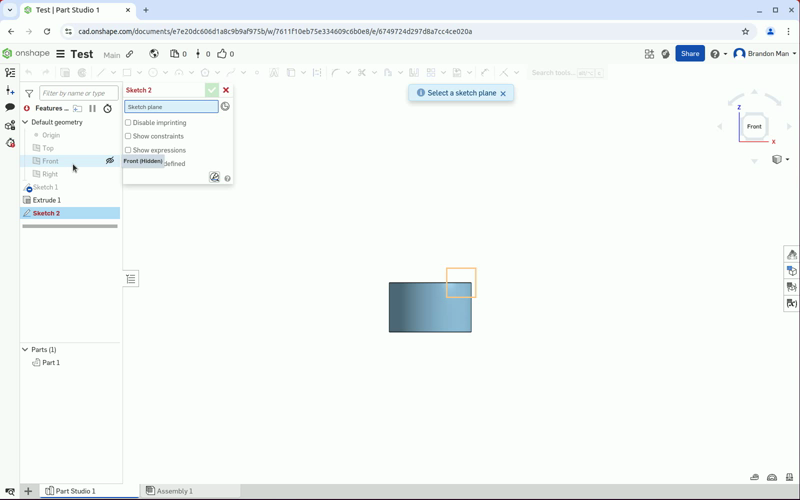
click(73, 163)
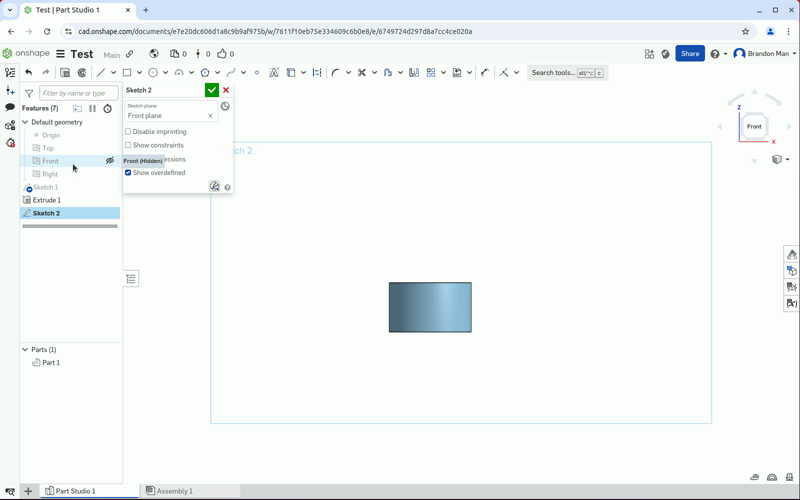
mouse_move(73, 352)
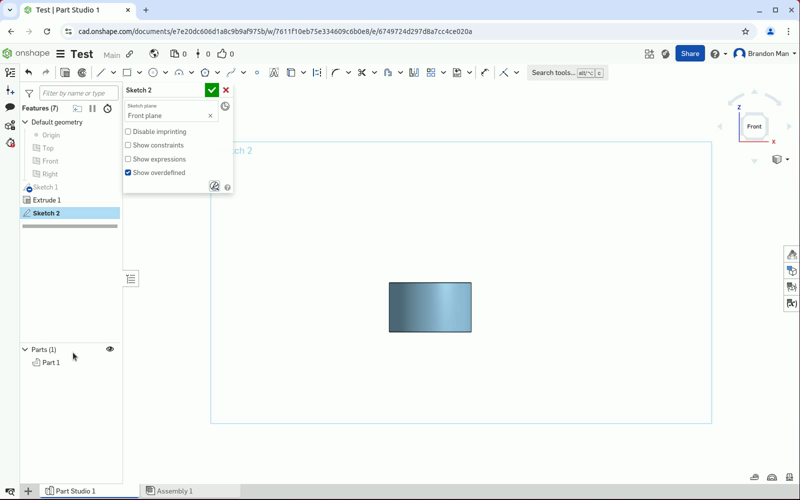
key(y)
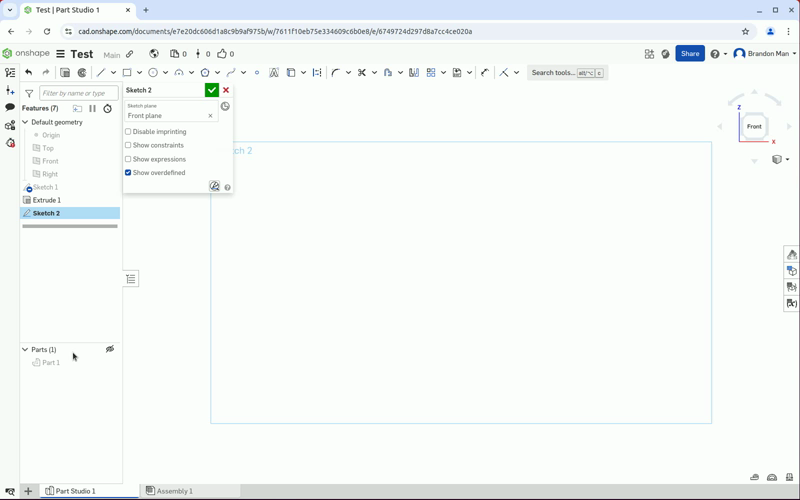
key(c)
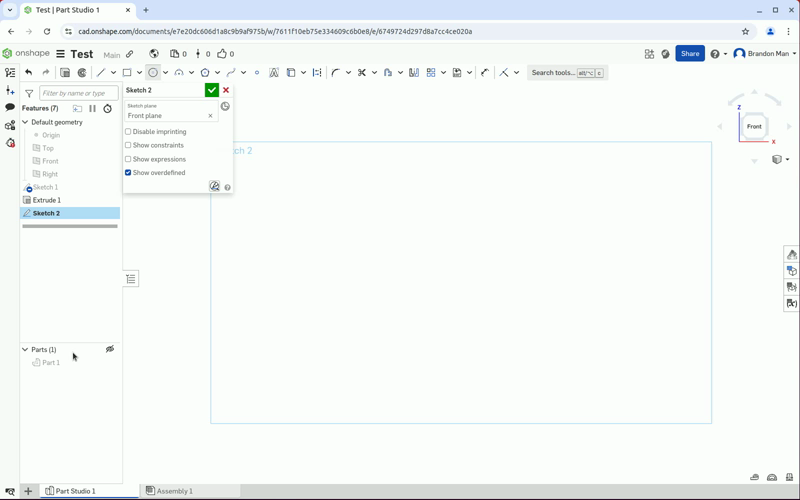
key_down(shift)
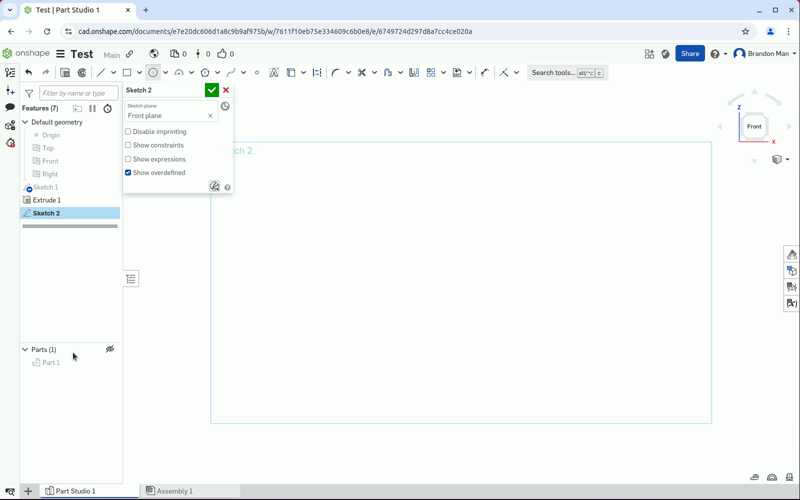
mouse_move(431, 355)
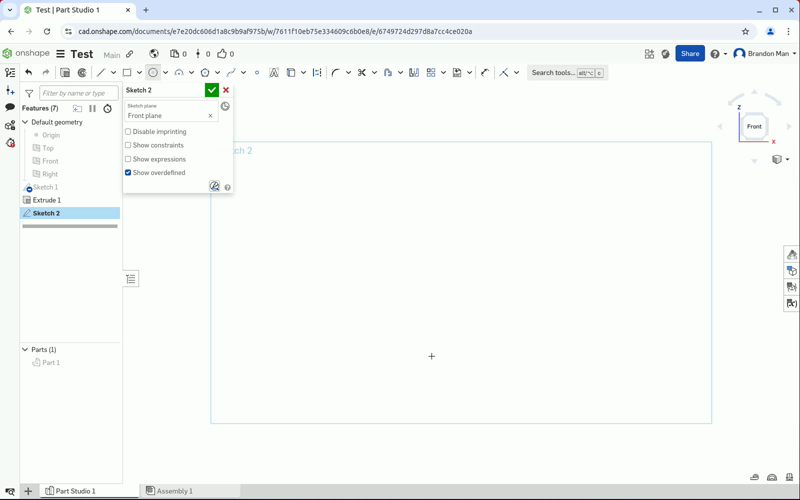
click(431, 355)
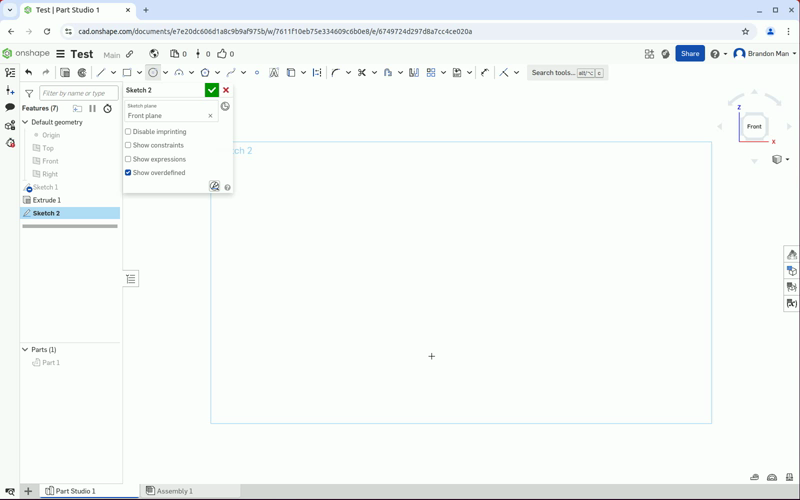
key_up(shift)
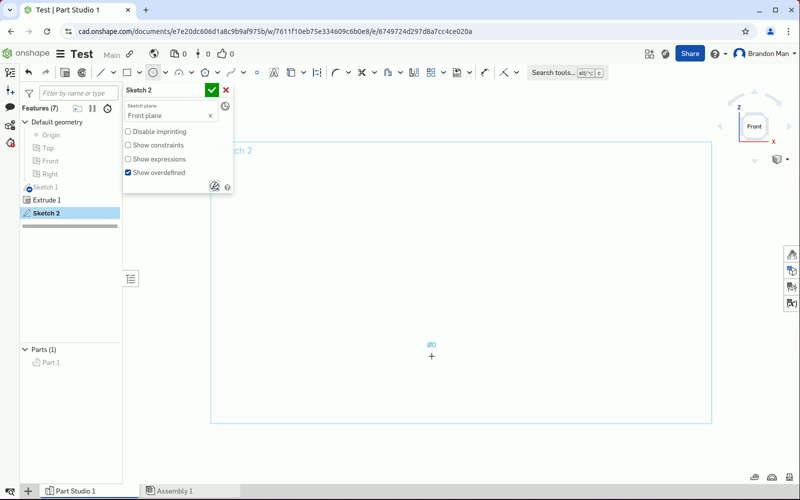
mouse_move(472, 355)
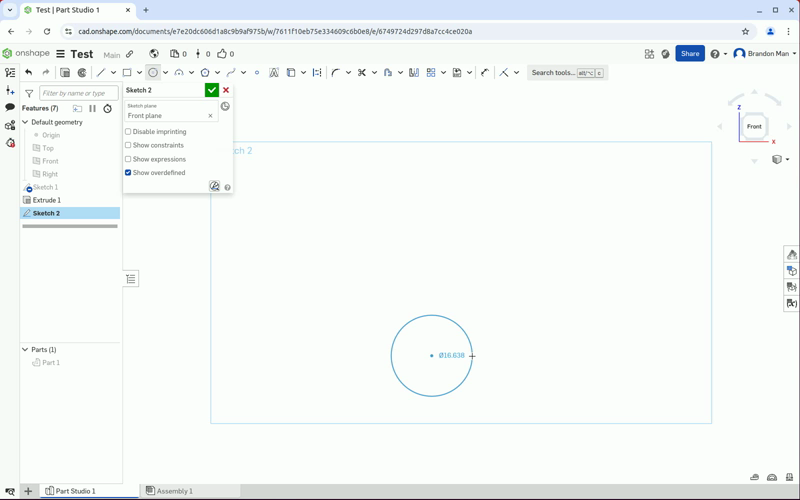
click(472, 355)
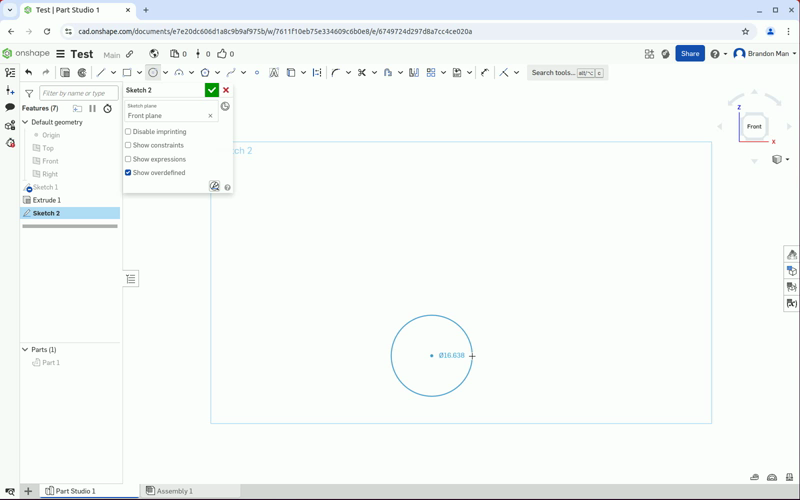
key(esc)
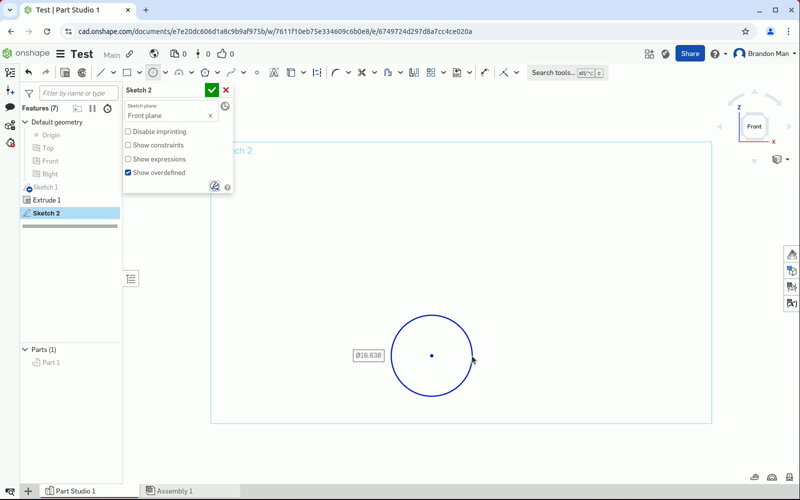
mouse_move(416, 365)
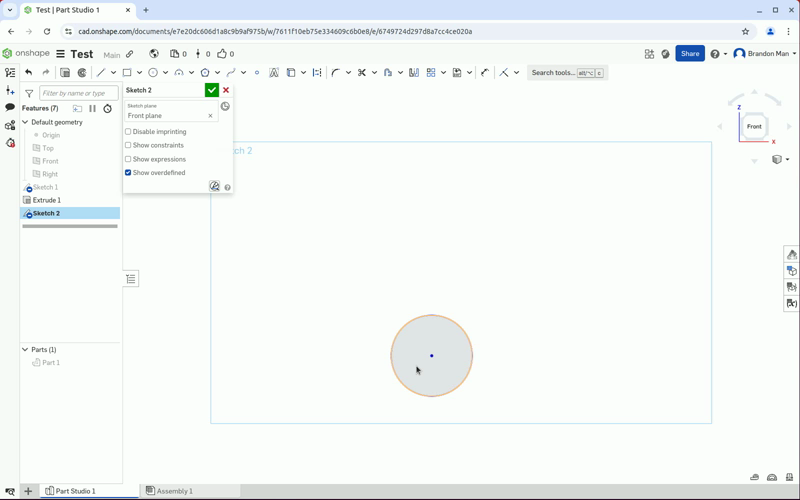
click(416, 365)
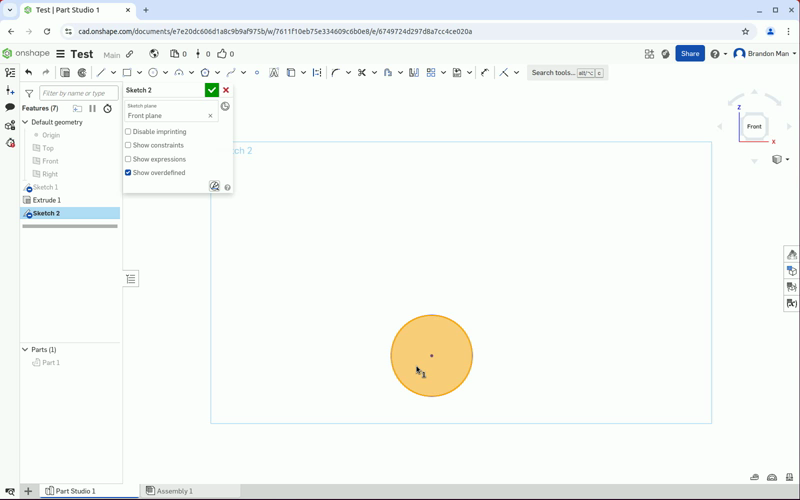
mouse_move(73, 352)
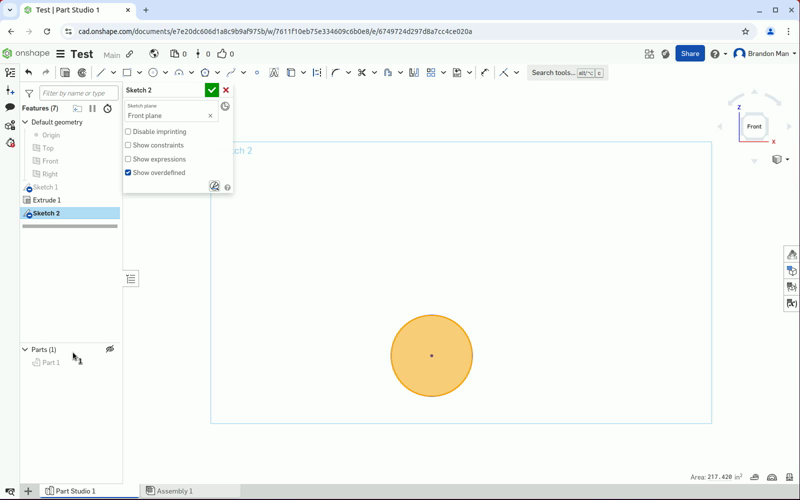
key(shift+y)
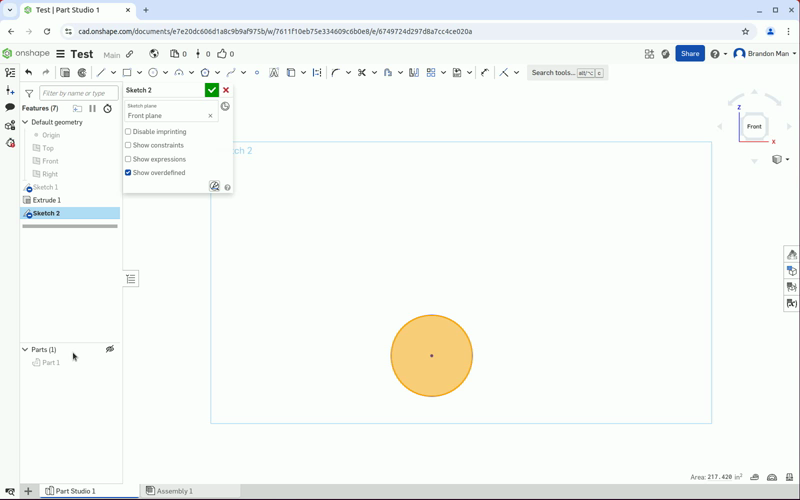
key(shift+e)
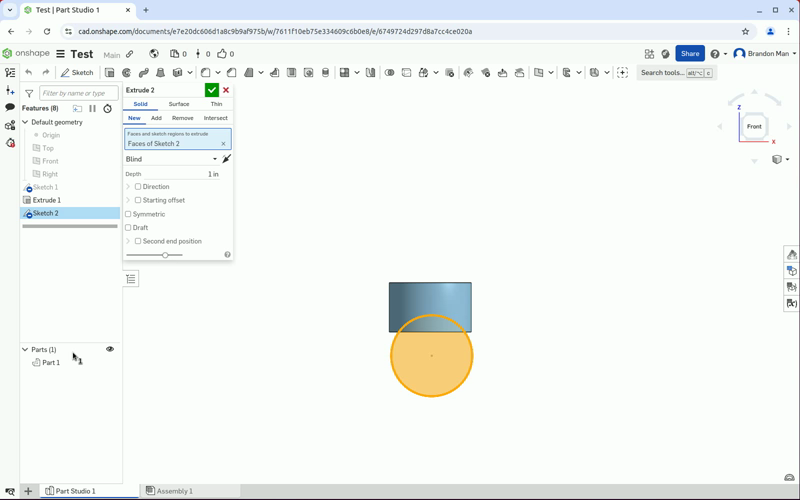
mouse_move(143, 106)
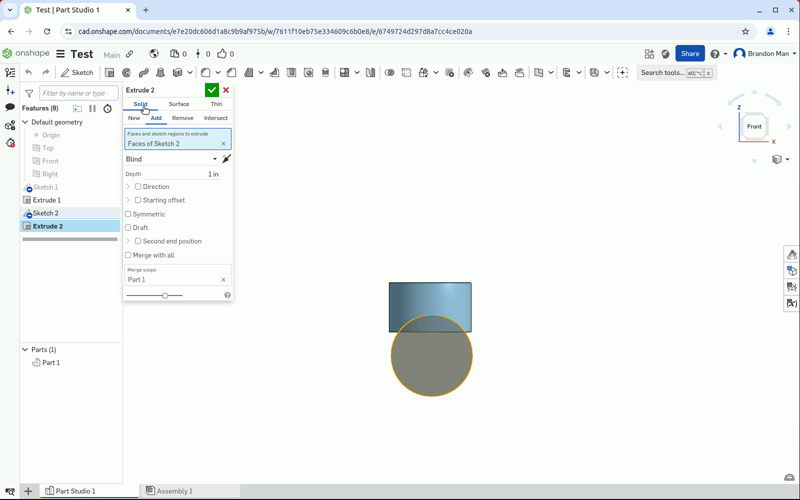
click(143, 106)
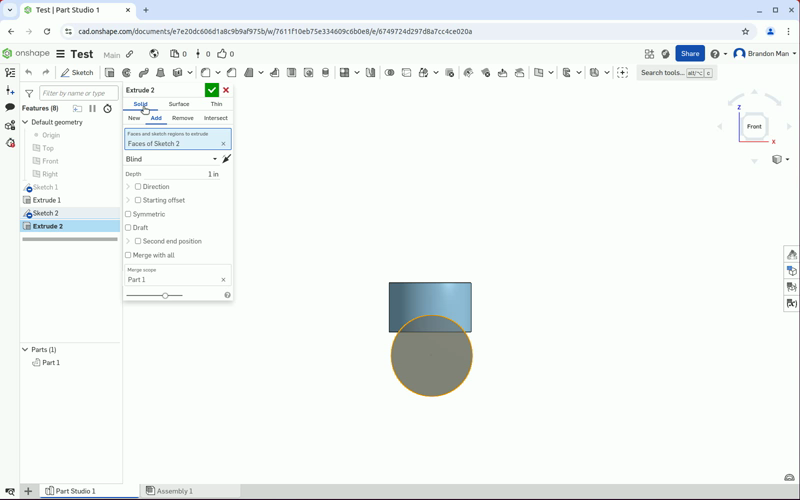
mouse_move(137, 120)
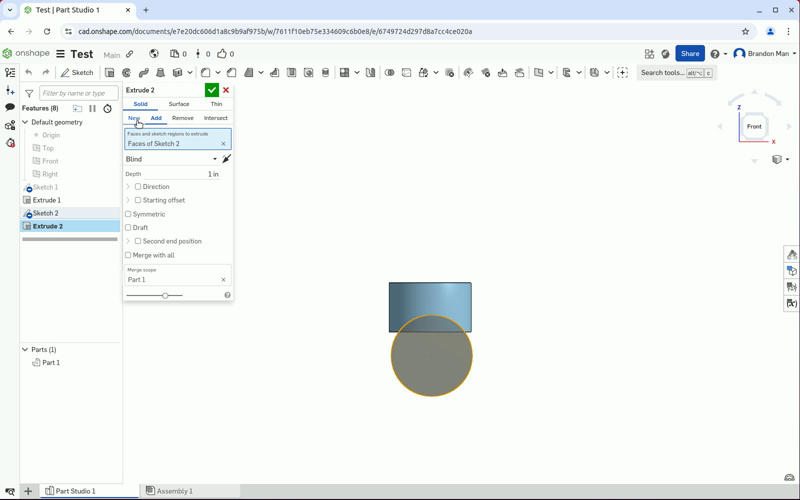
click(137, 120)
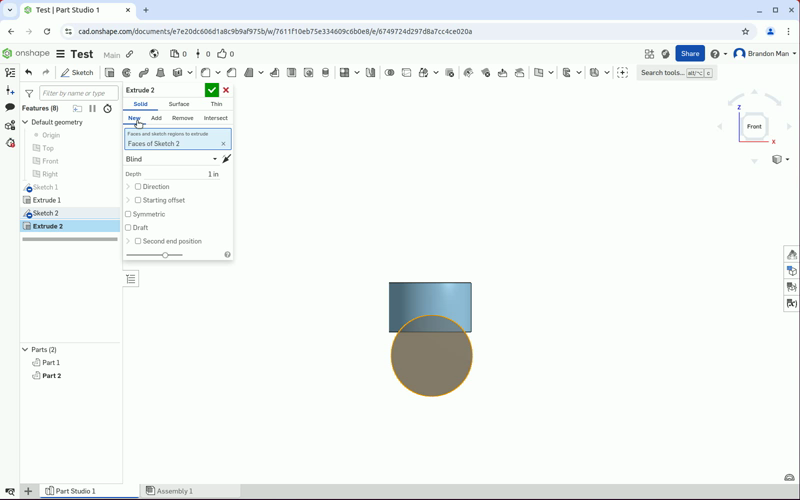
key(tab, 4)
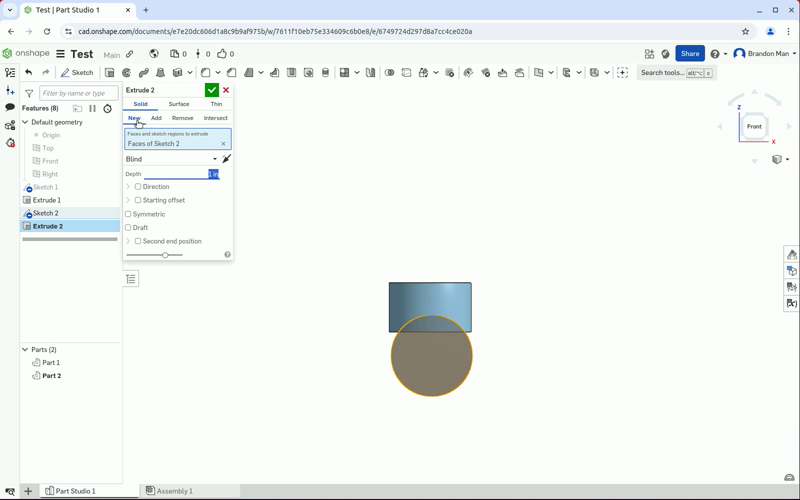
text(16.609)
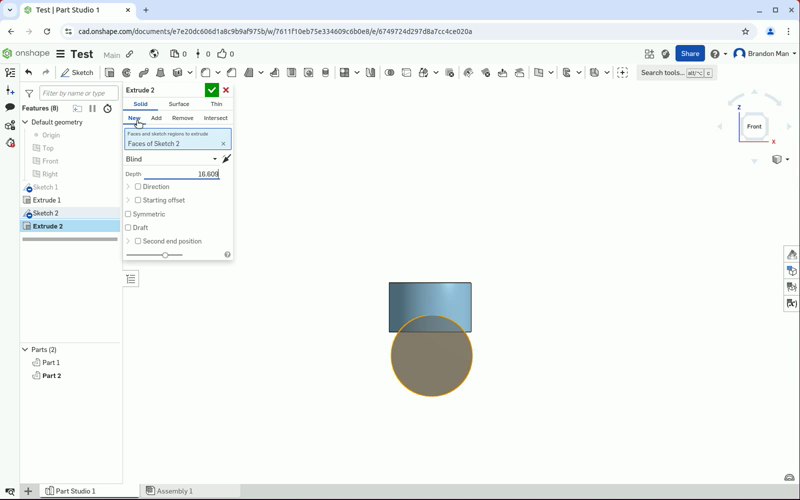
key(tab, 3)
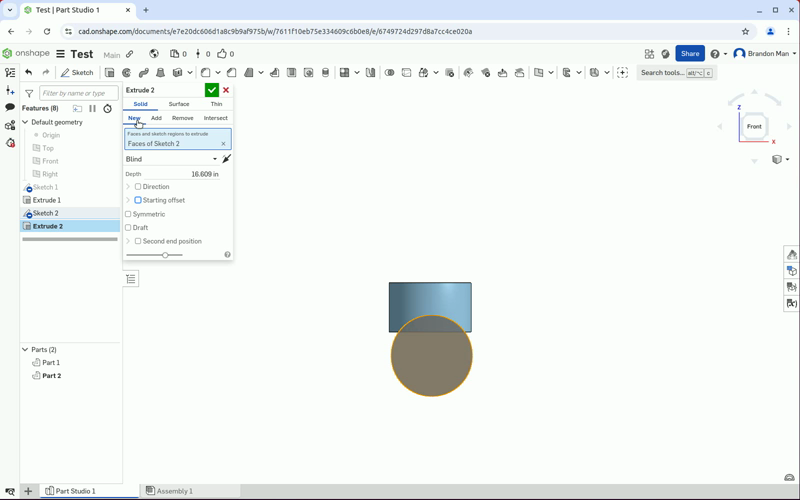
key(tab, 2)
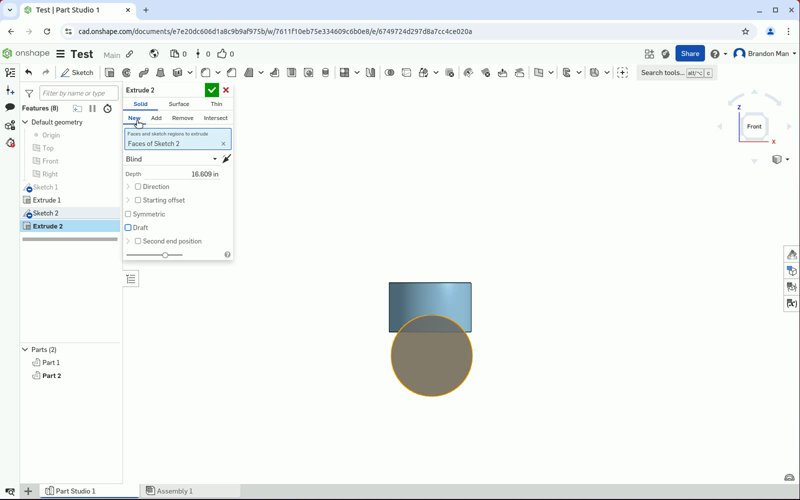
key(space)
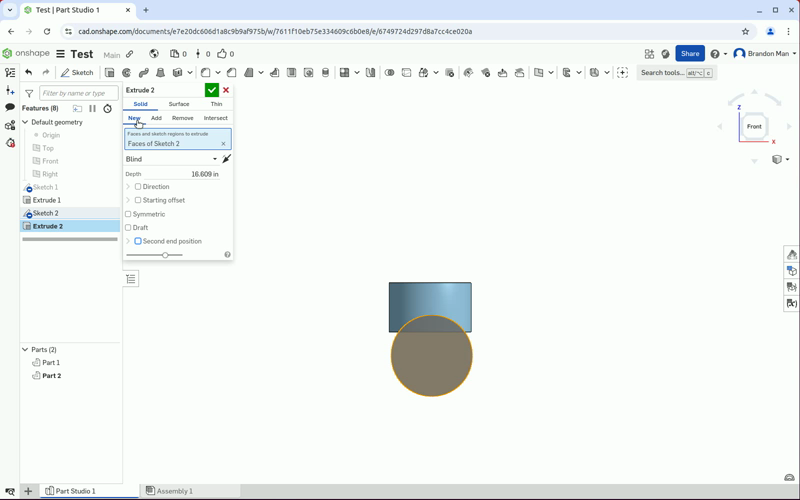
key(tab, 3)
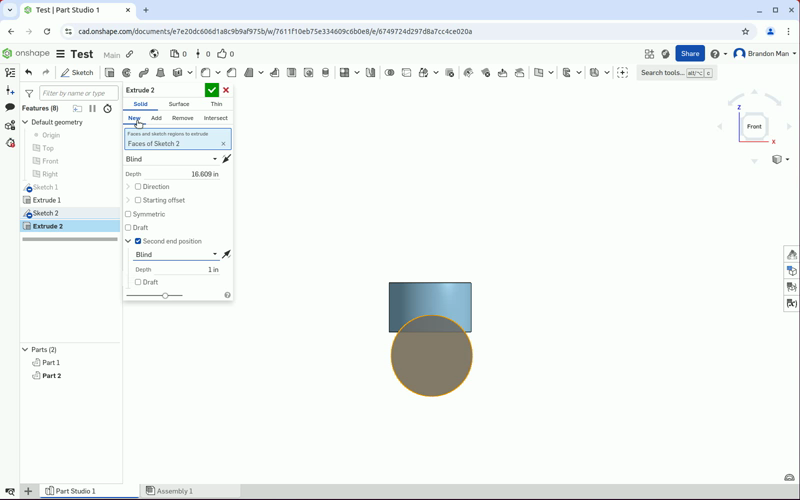
text(4.814)
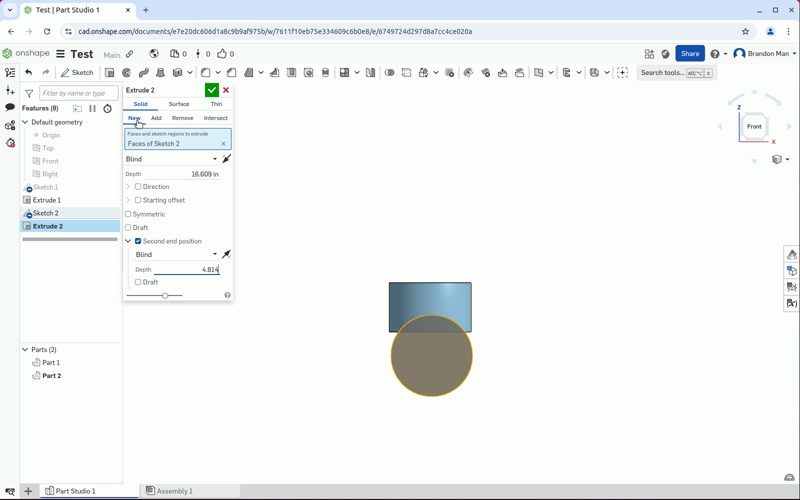
key(enter)
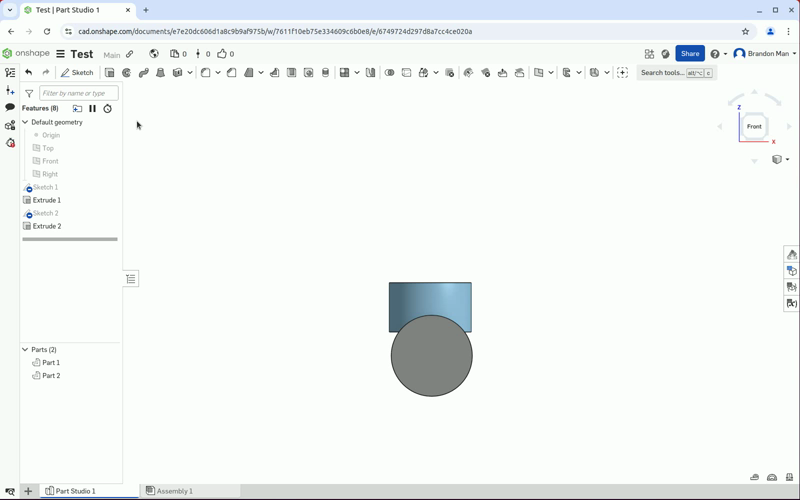
key(shift+h)
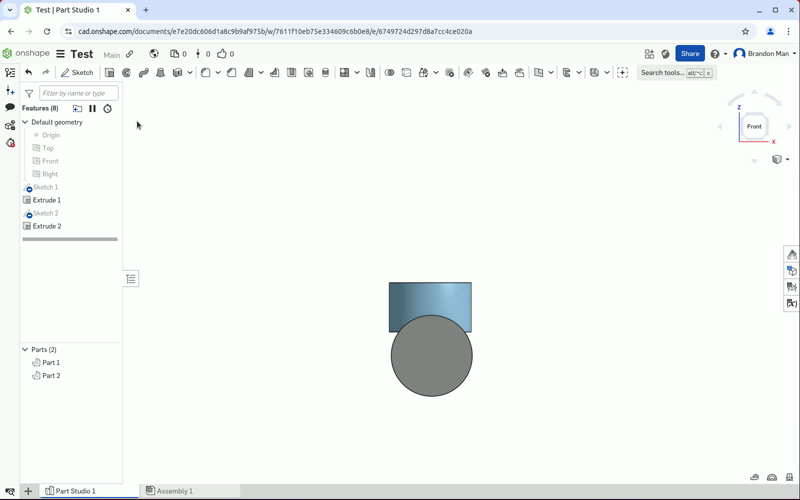
key(shift+h)
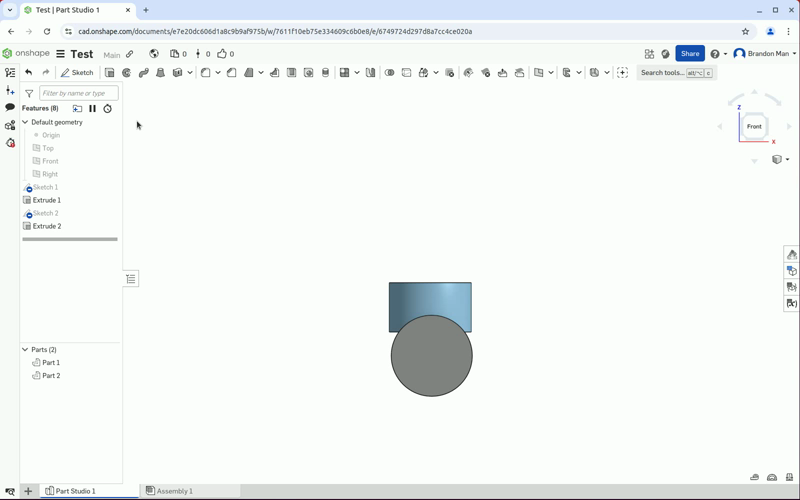
mouse_move(73, 189)
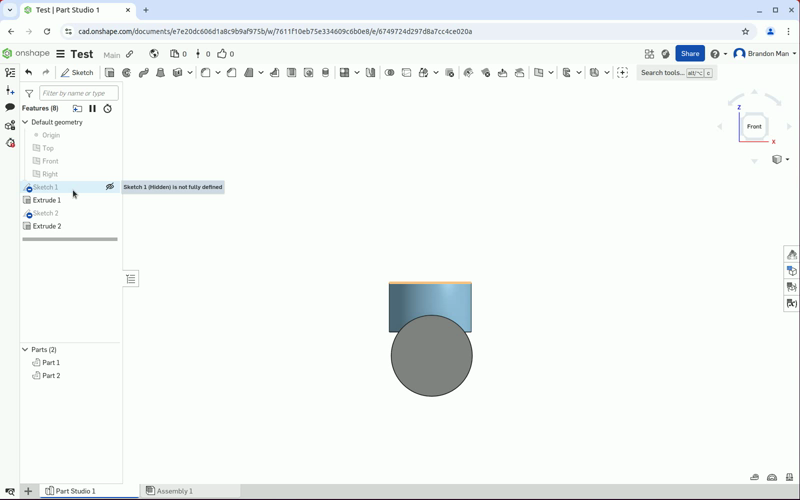
click(73, 189)
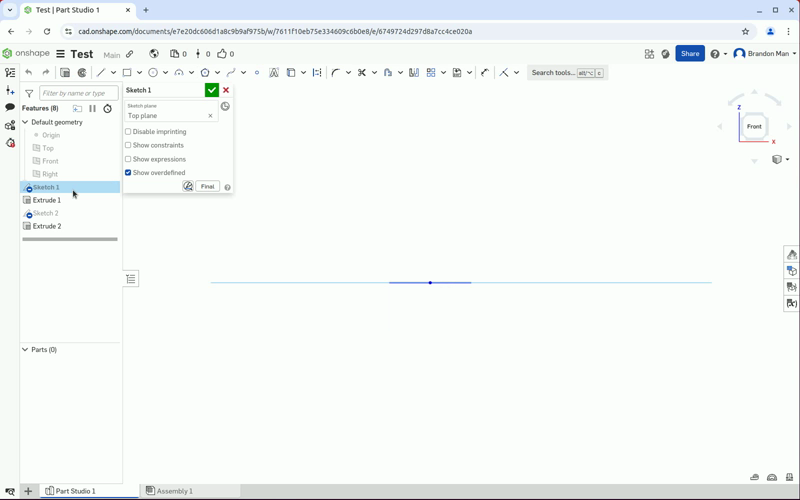
mouse_move(229, 92)
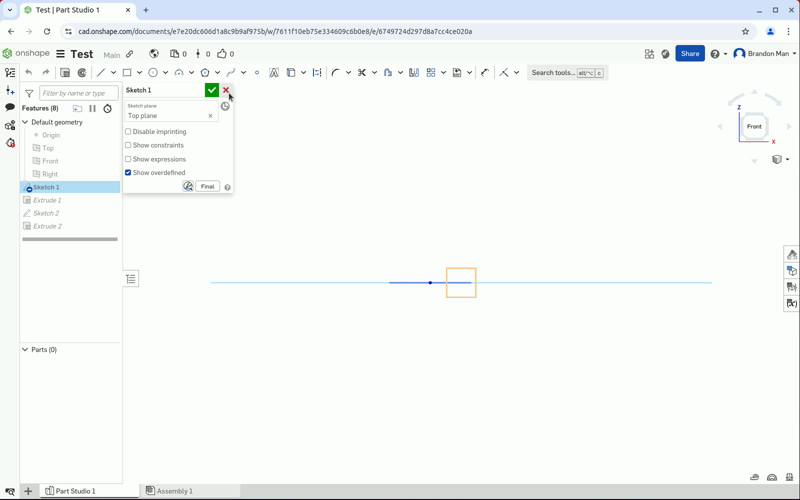
click(229, 92)
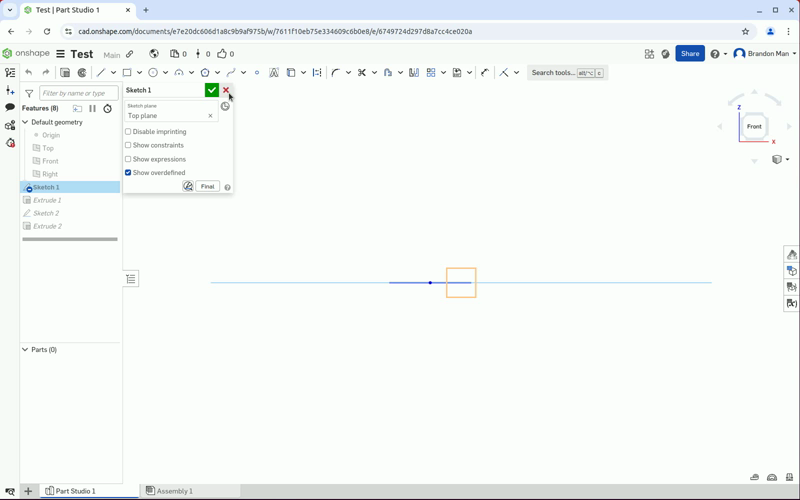
key(shift+s)
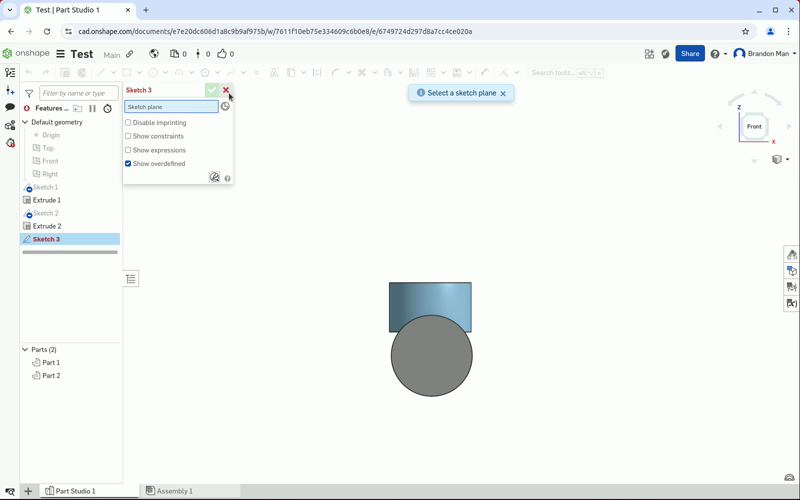
mouse_move(73, 163)
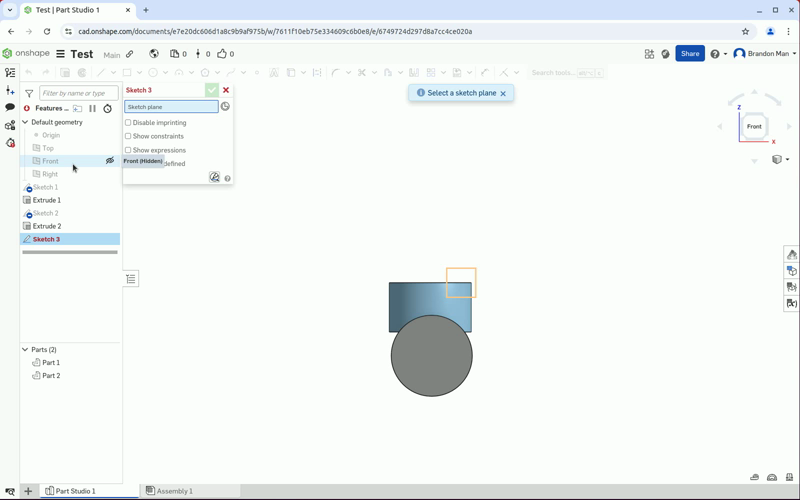
click(73, 163)
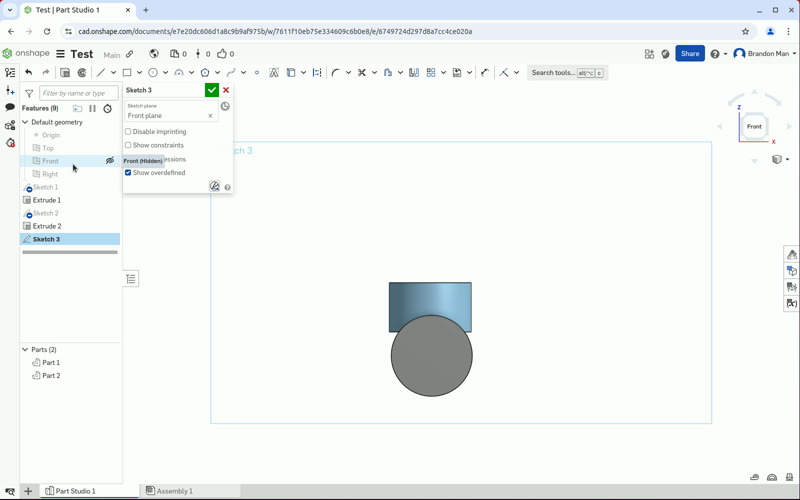
mouse_move(73, 352)
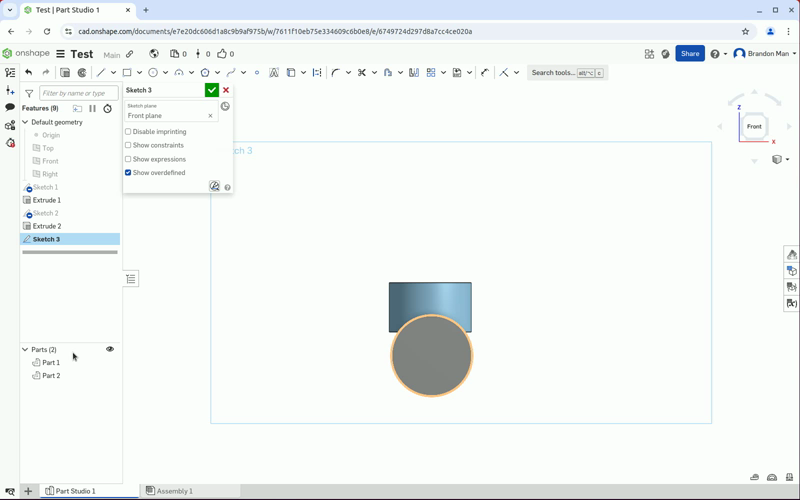
key(y)
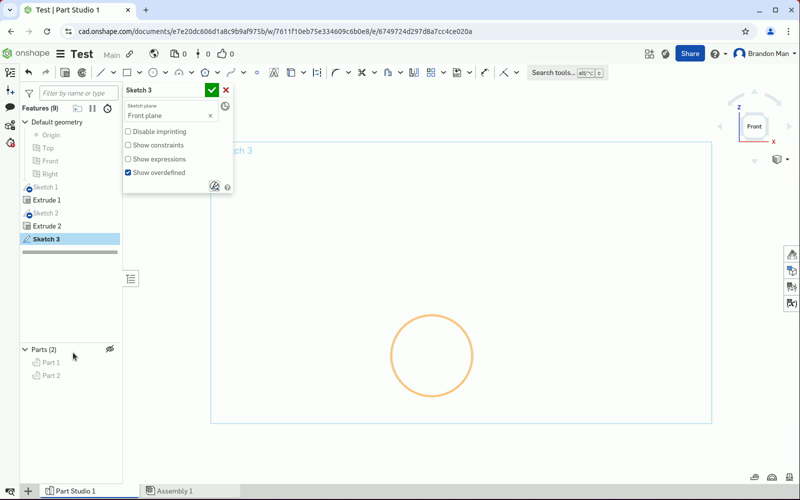
key(c)
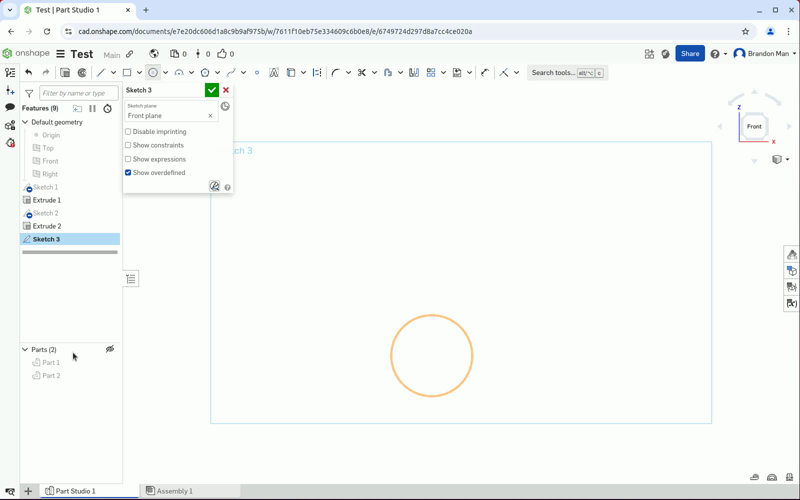
key_down(shift)
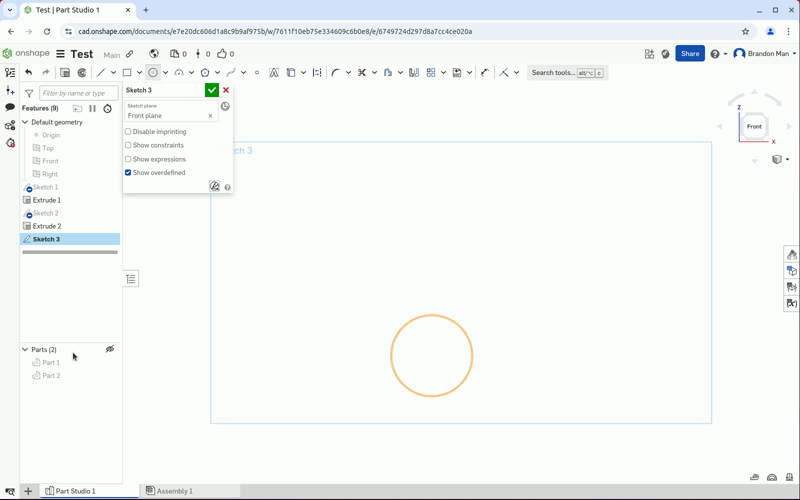
mouse_move(412, 262)
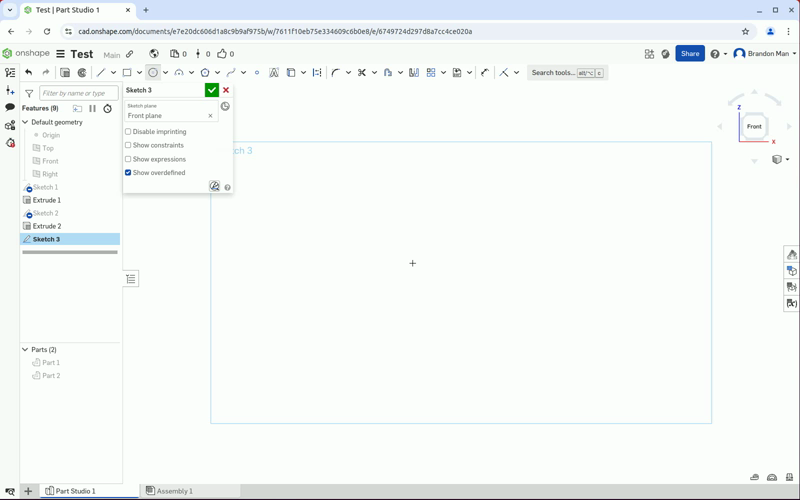
click(412, 262)
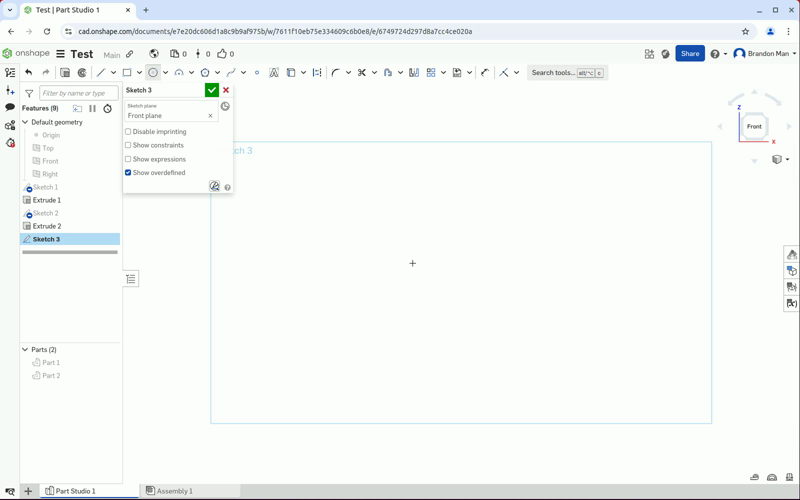
key_up(shift)
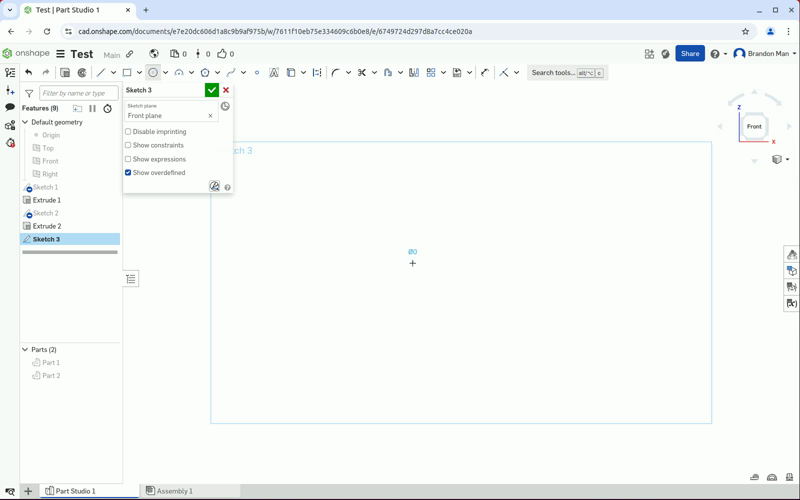
mouse_move(417, 262)
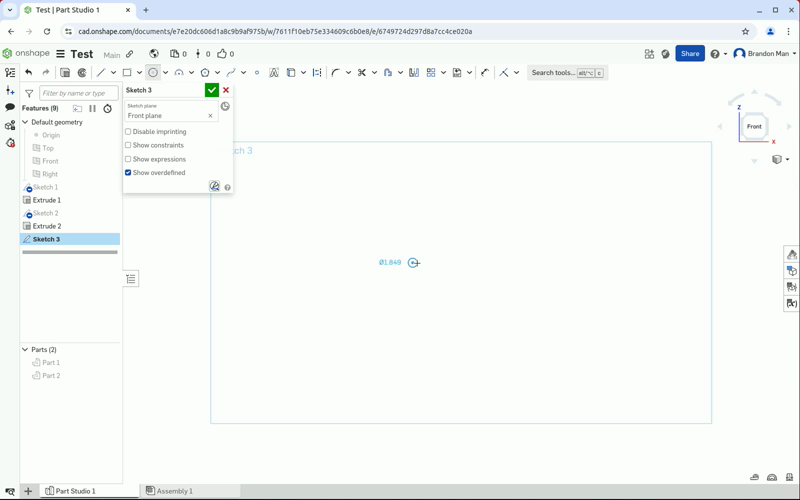
click(417, 262)
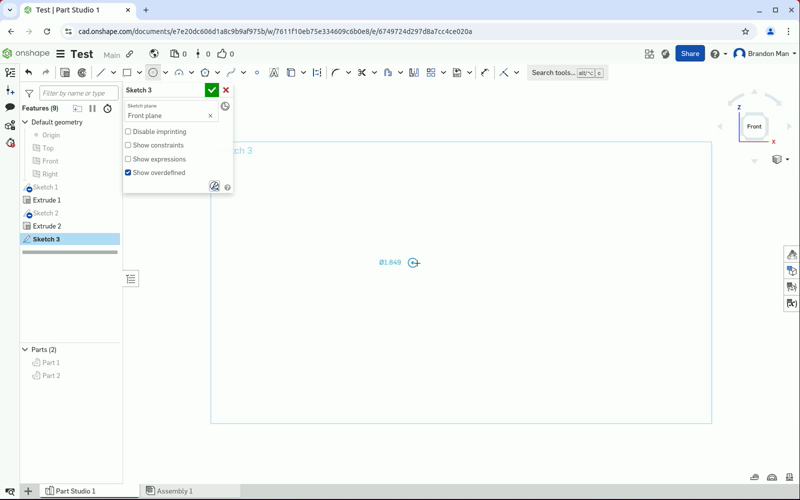
key(esc)
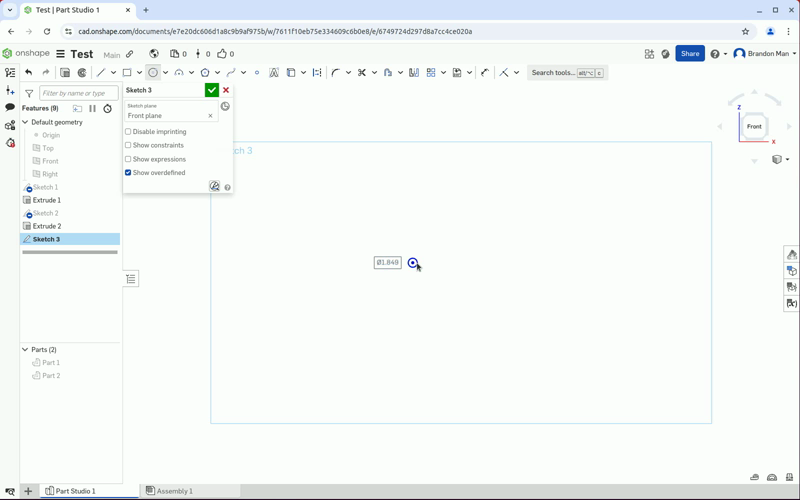
mouse_move(412, 264)
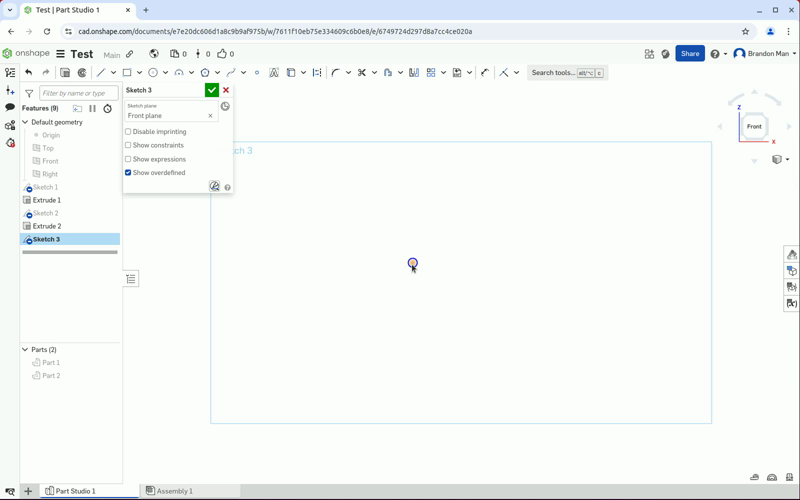
scroll(6)
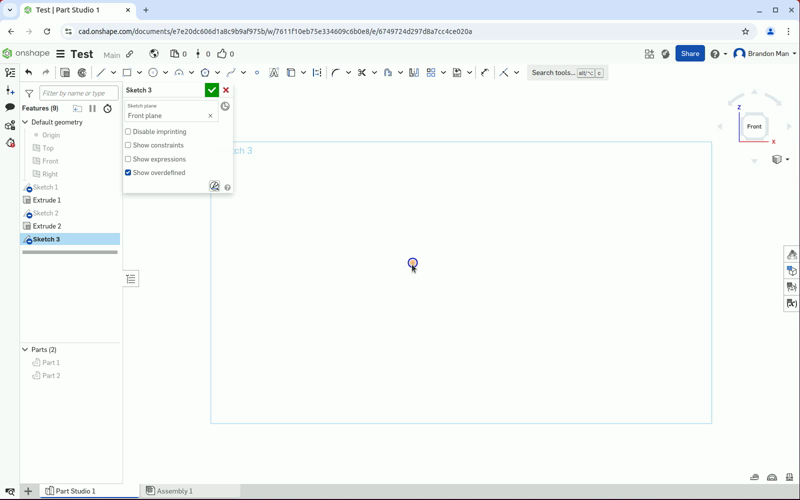
scroll(6)
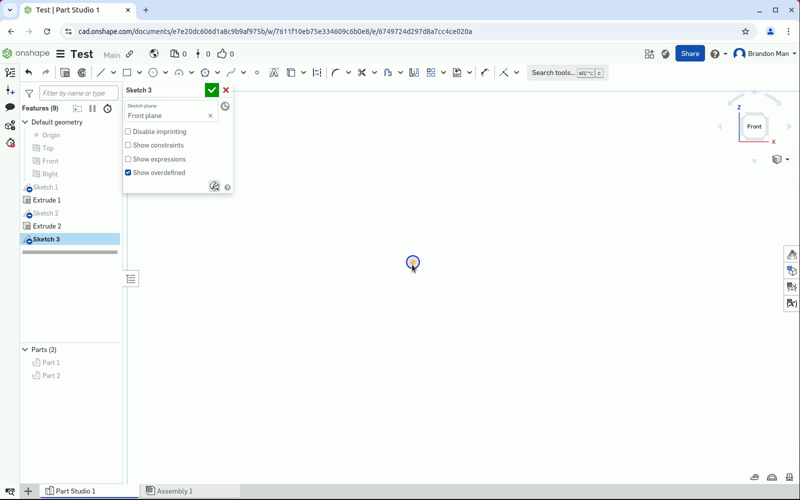
scroll(6)
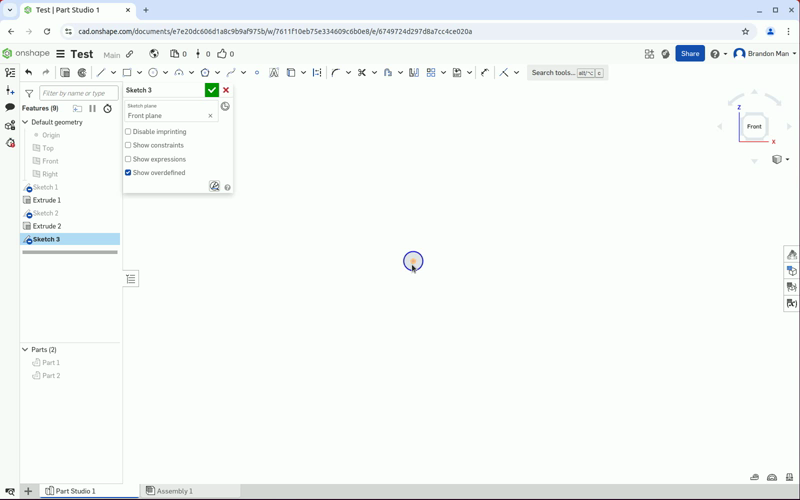
scroll(6)
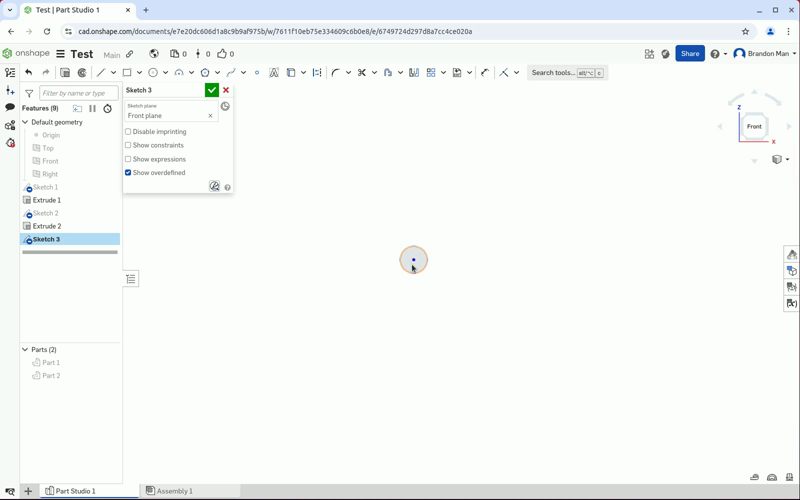
scroll(6)
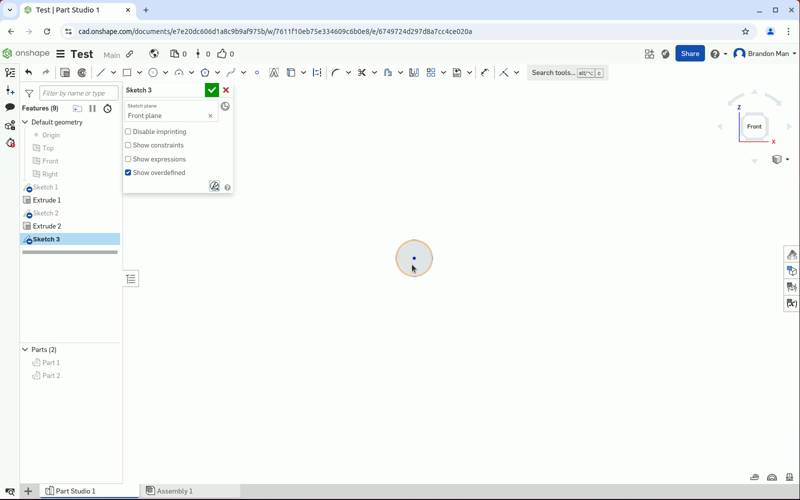
scroll(6)
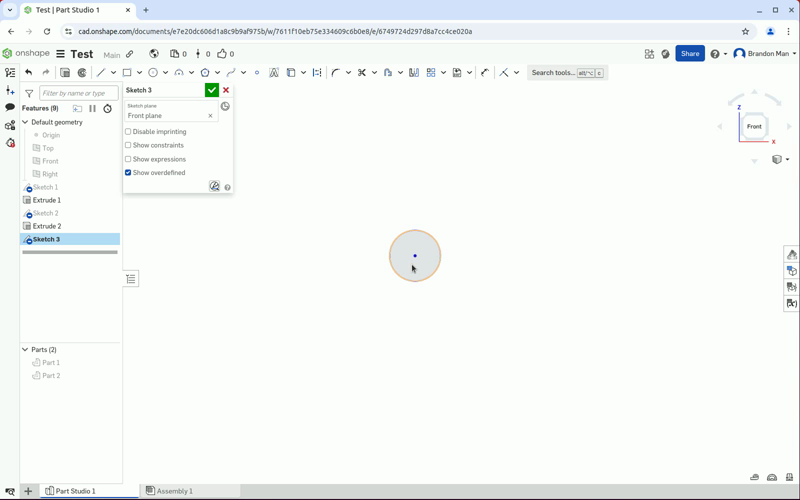
scroll(6)
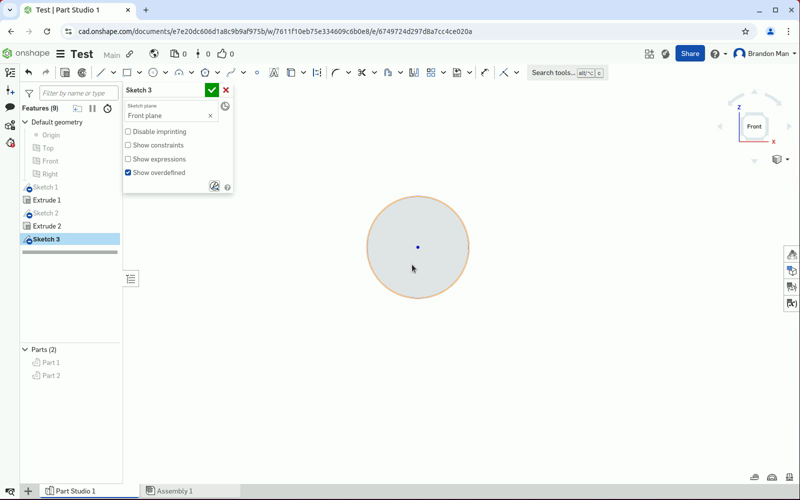
click(412, 264)
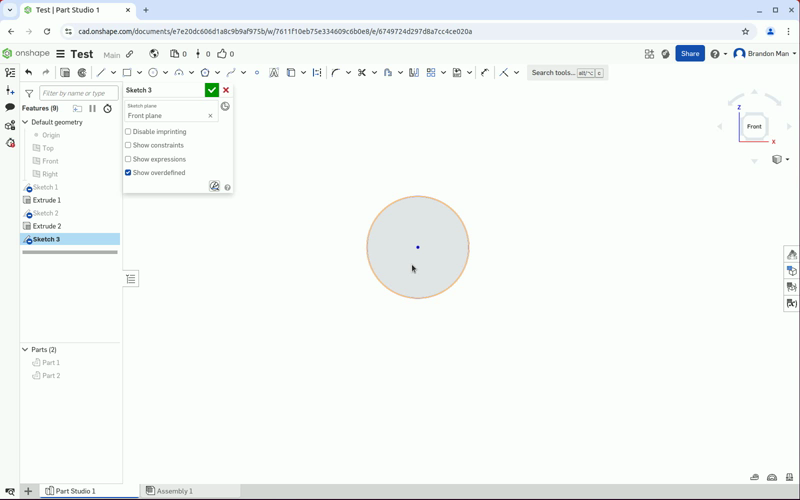
scroll(-6)
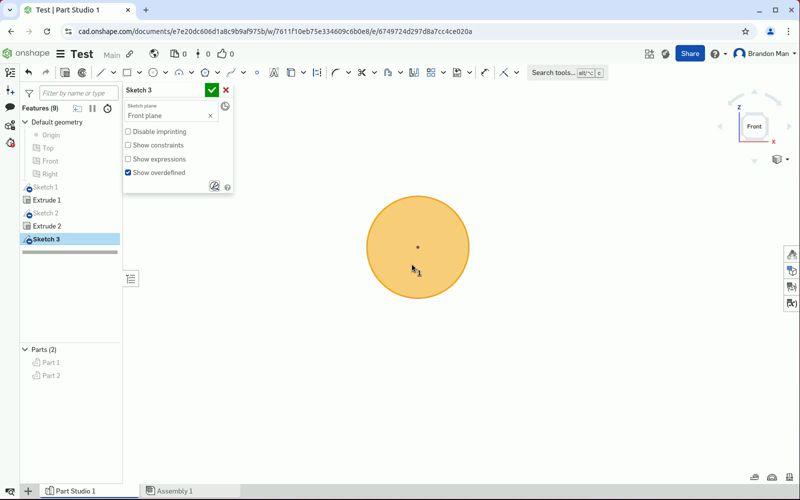
scroll(-6)
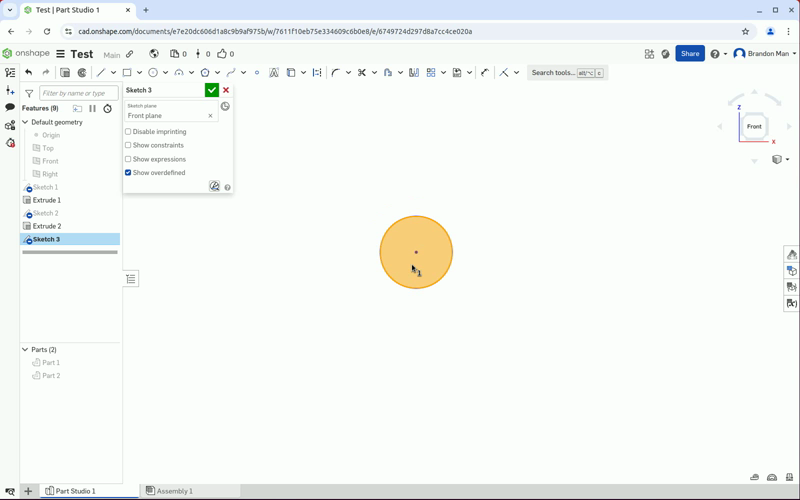
scroll(-6)
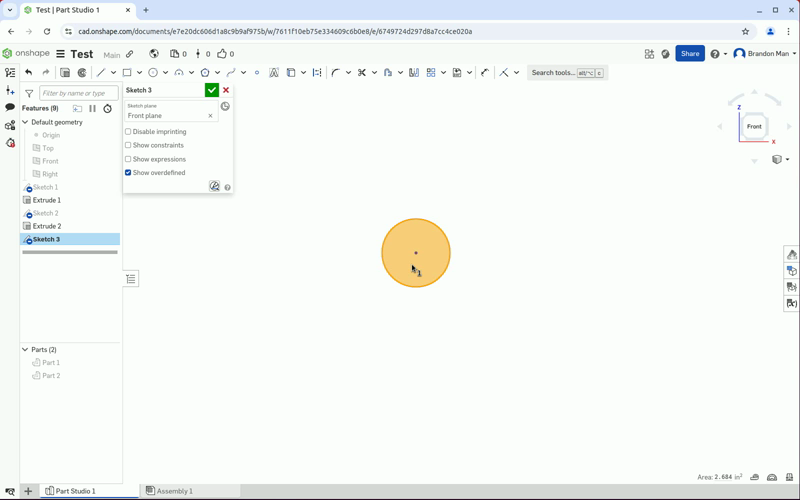
scroll(-6)
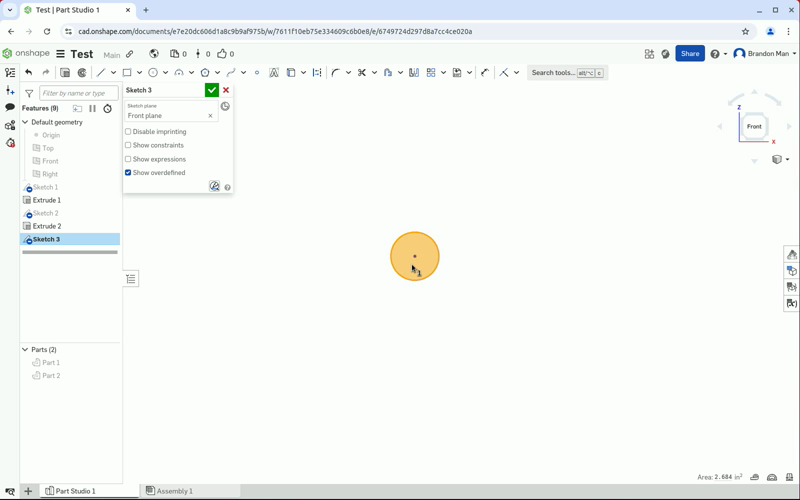
scroll(-6)
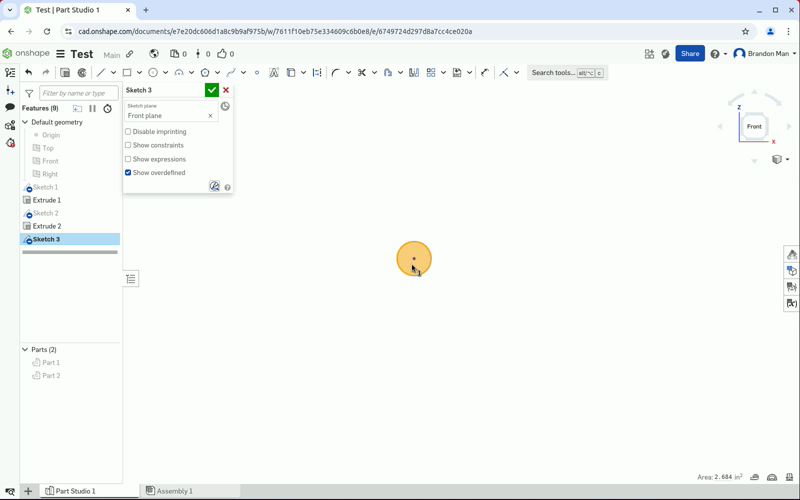
scroll(-6)
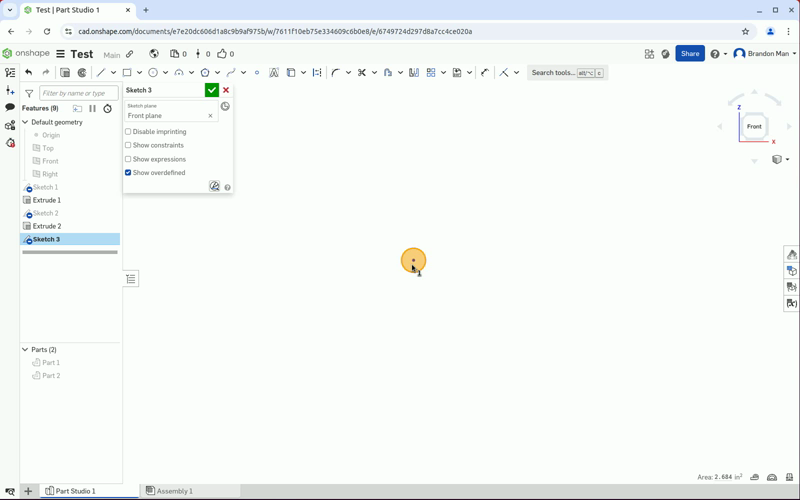
scroll(-6)
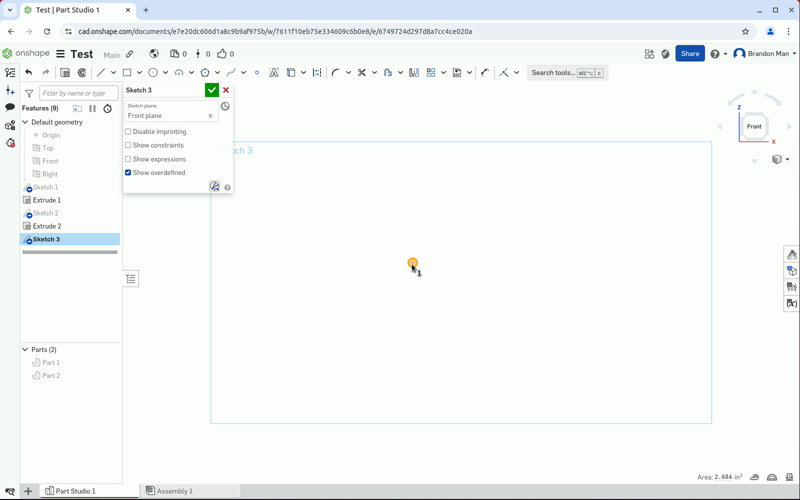
mouse_move(73, 352)
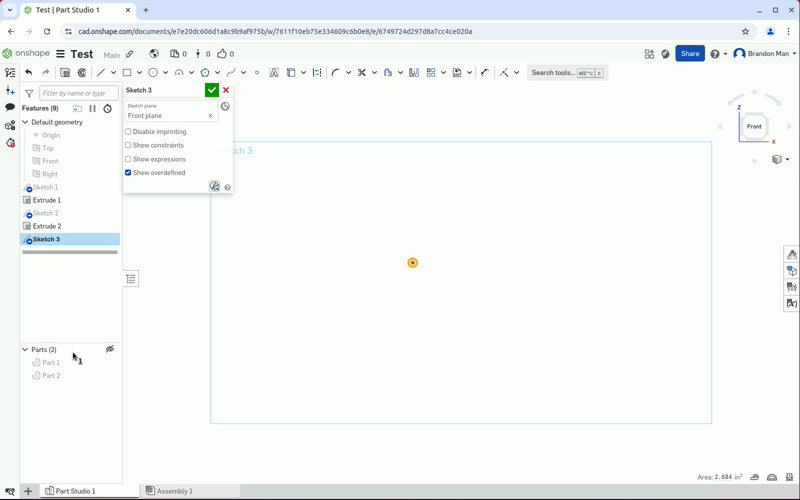
key(shift+y)
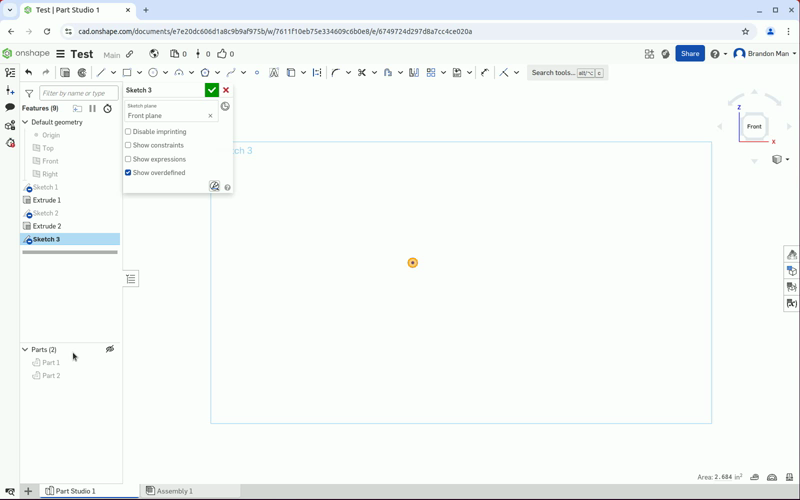
key(shift+e)
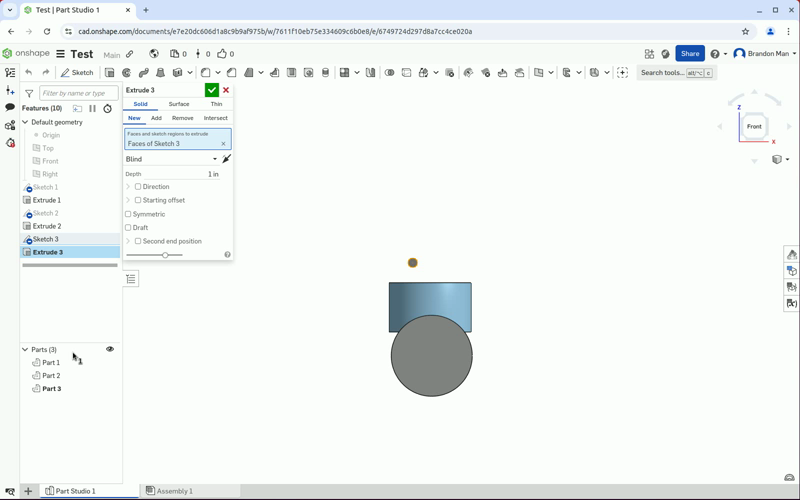
mouse_move(143, 106)
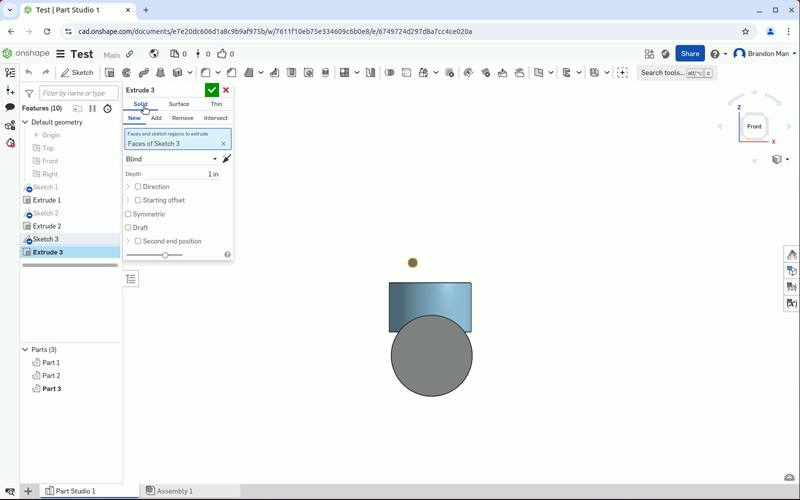
click(143, 106)
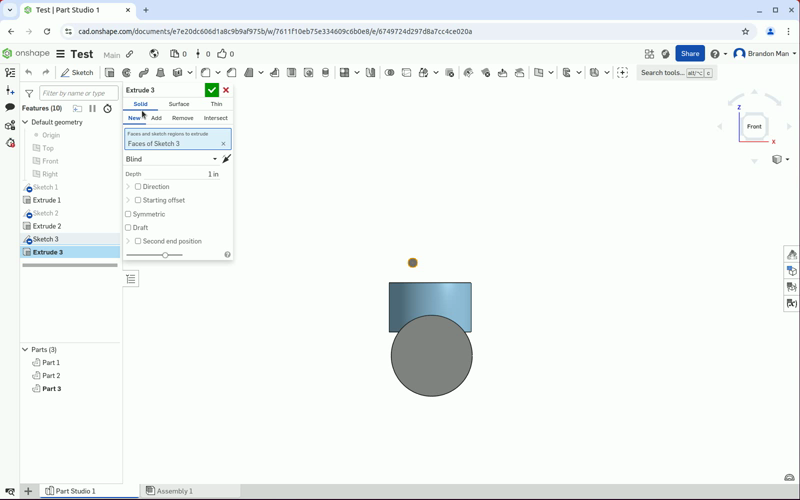
mouse_move(137, 120)
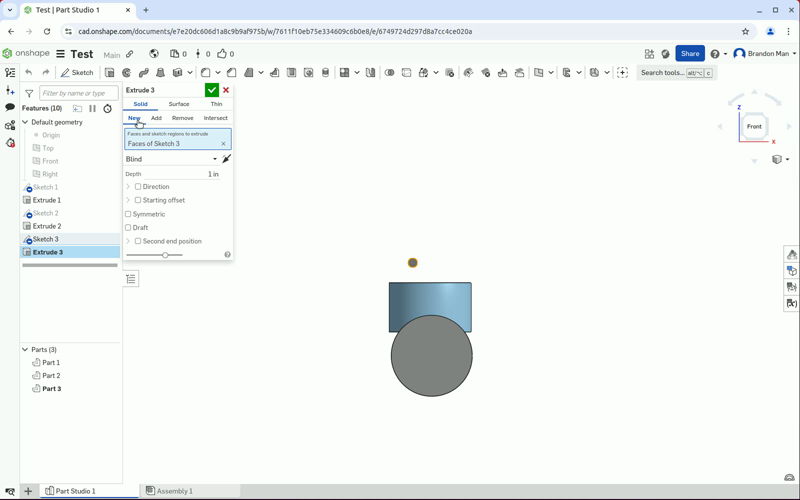
click(137, 120)
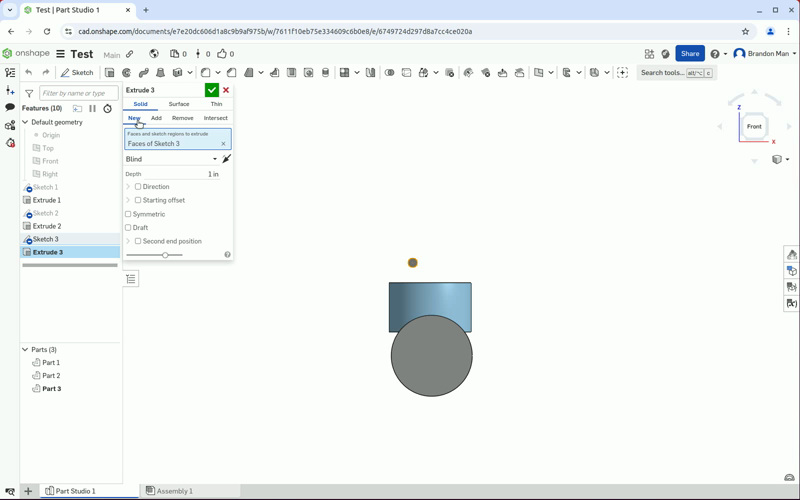
key(tab, 4)
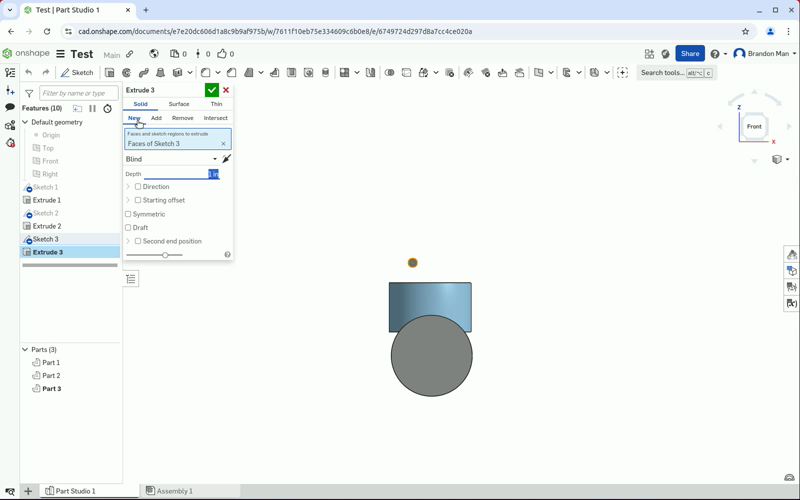
text(11.795)
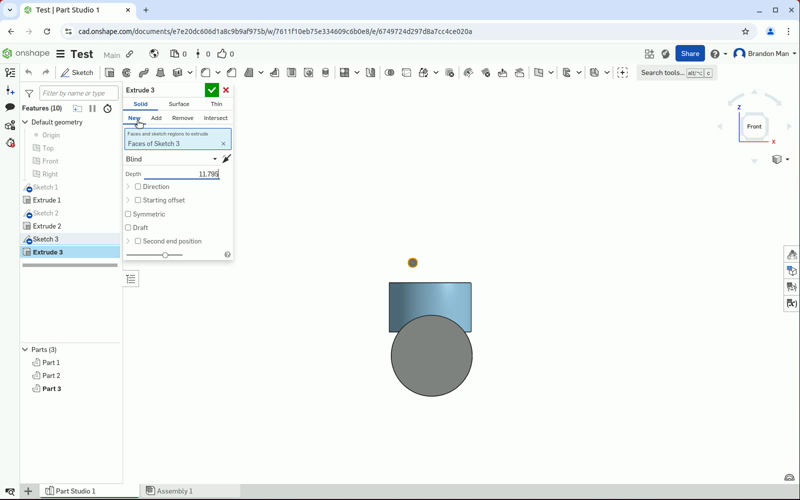
key(tab, 3)
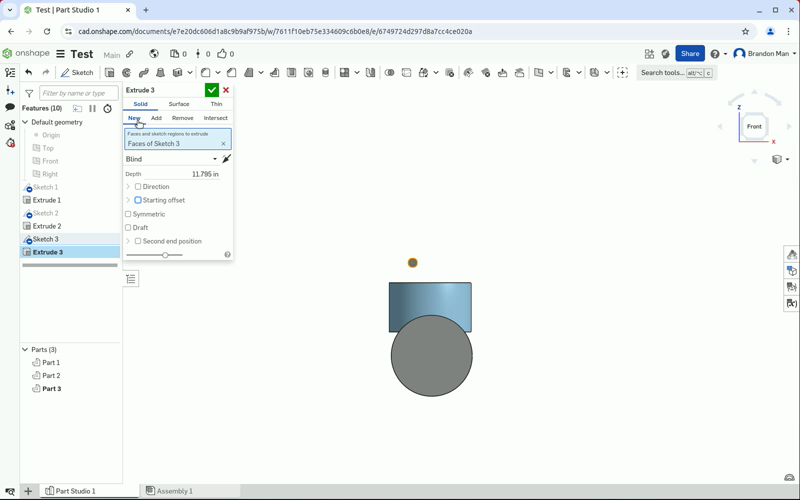
key(tab, 2)
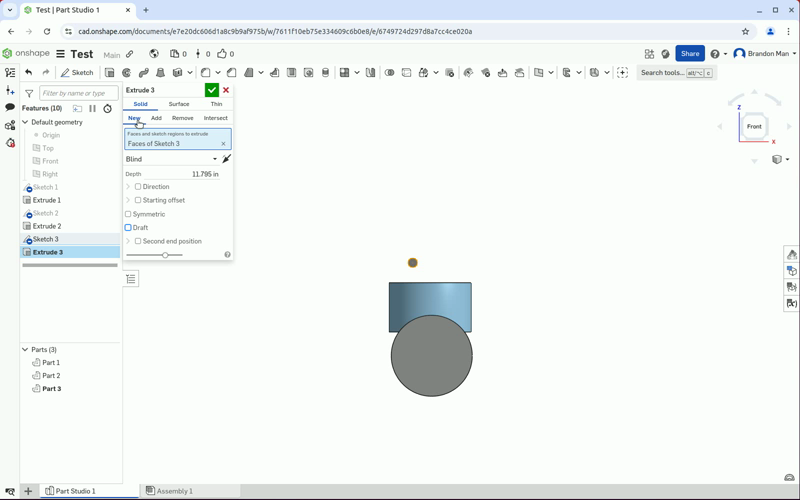
key(space)
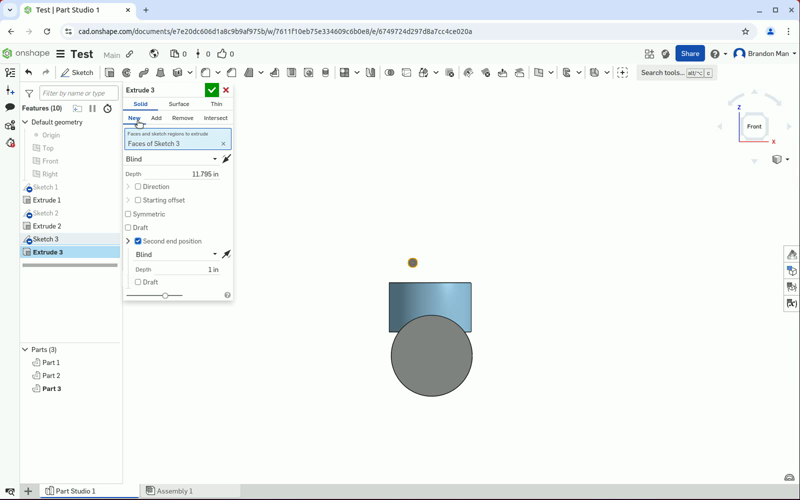
key(tab, 3)
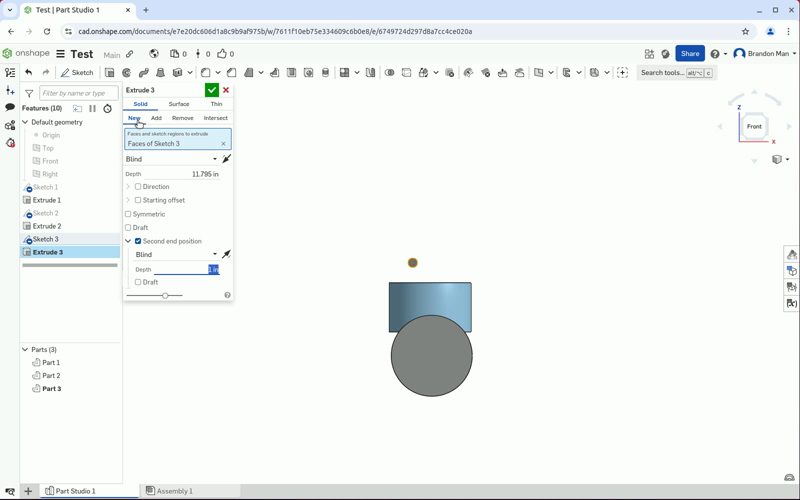
text(0.963)
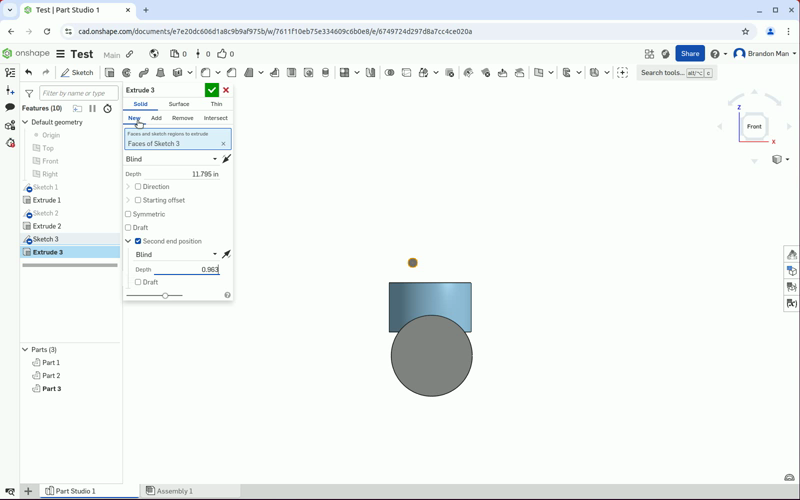
key(enter)
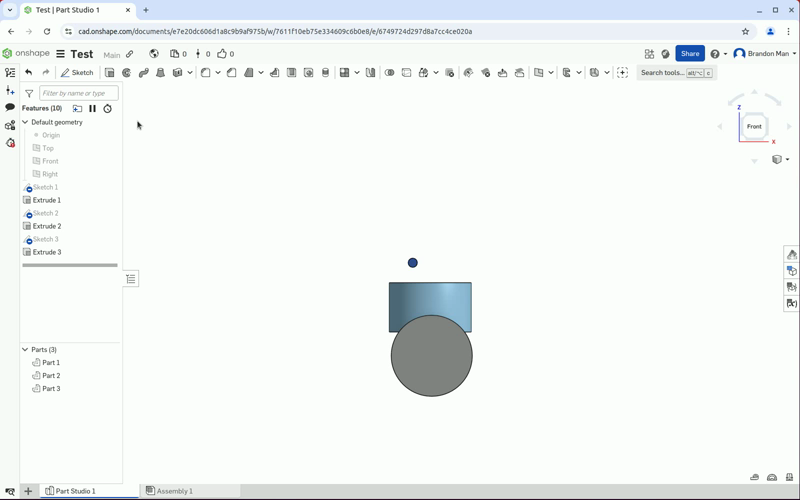
key(shift+h)
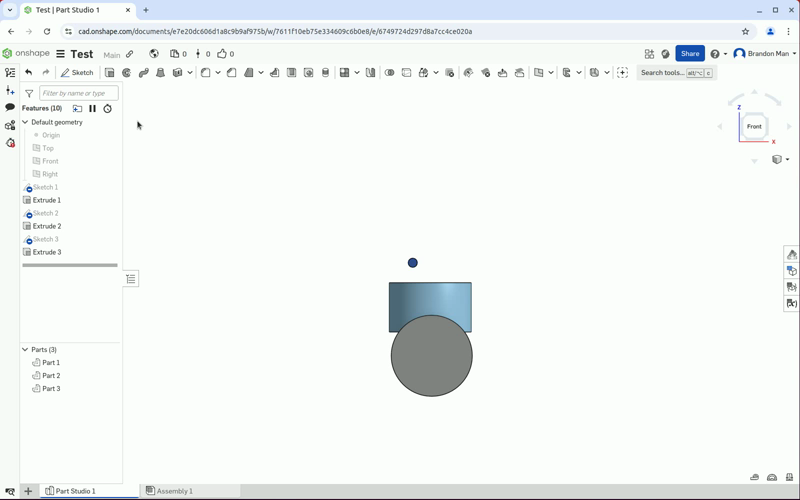
key(shift+h)
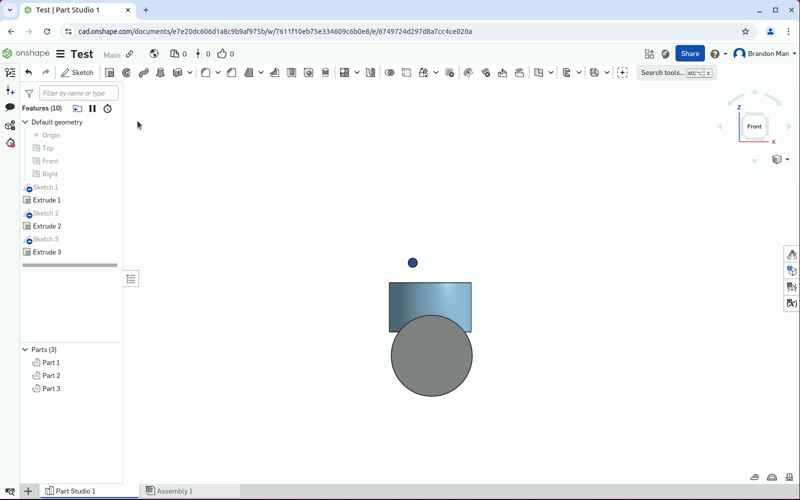
mouse_move(73, 189)
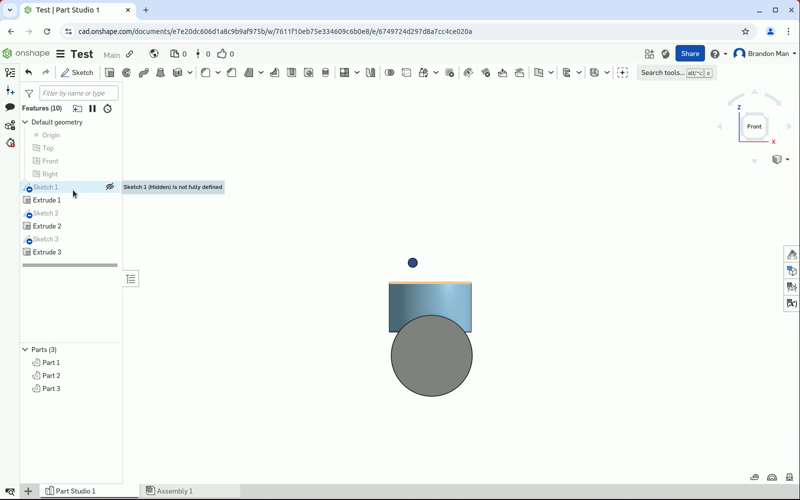
click(73, 189)
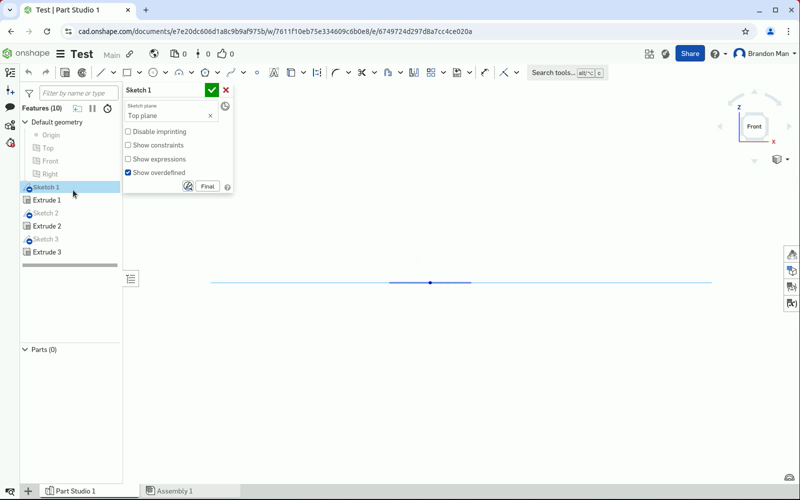
mouse_move(229, 92)
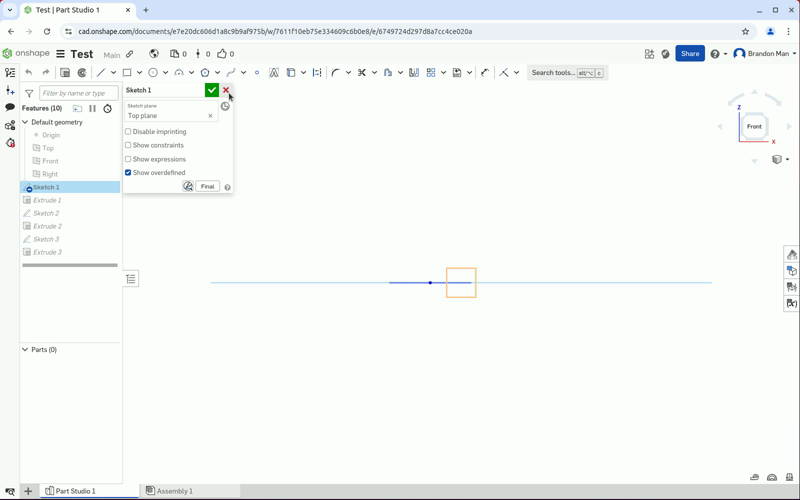
click(229, 92)
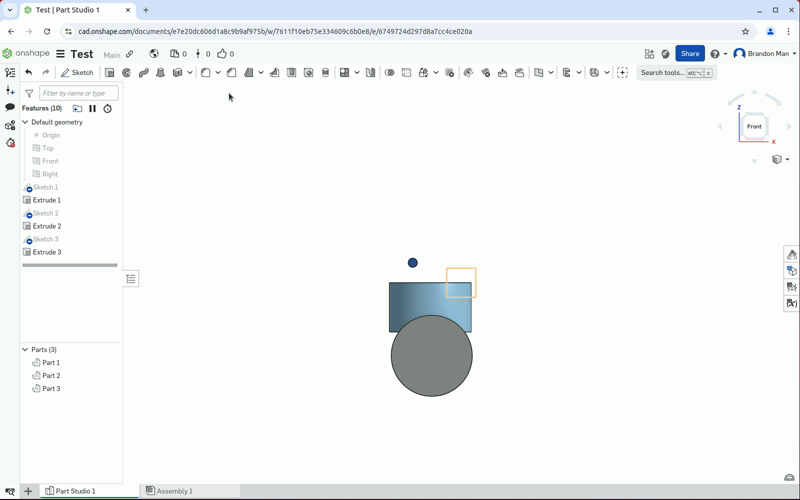
mouse_move(73, 352)
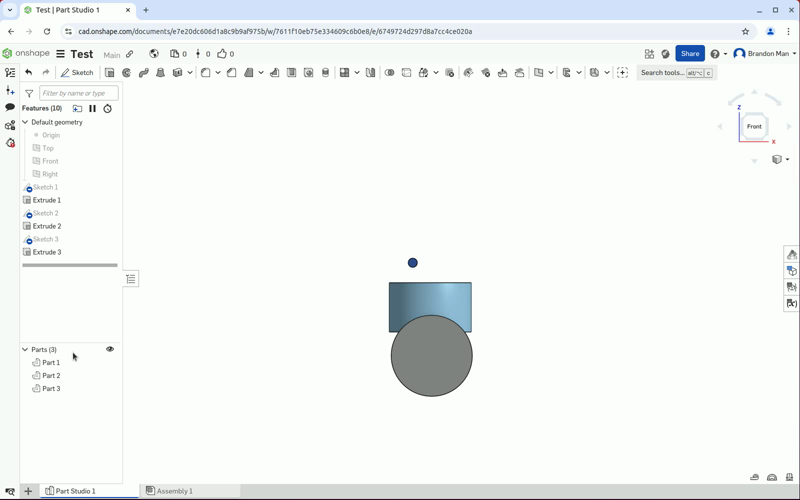
key(y)
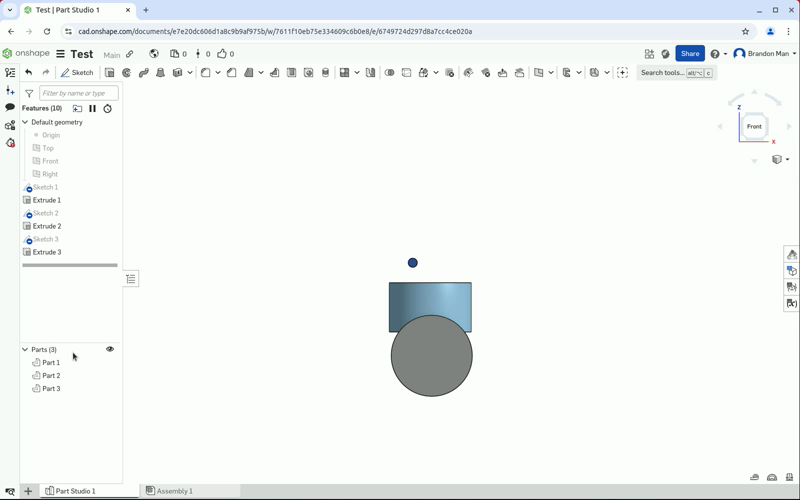
key(shift+p)
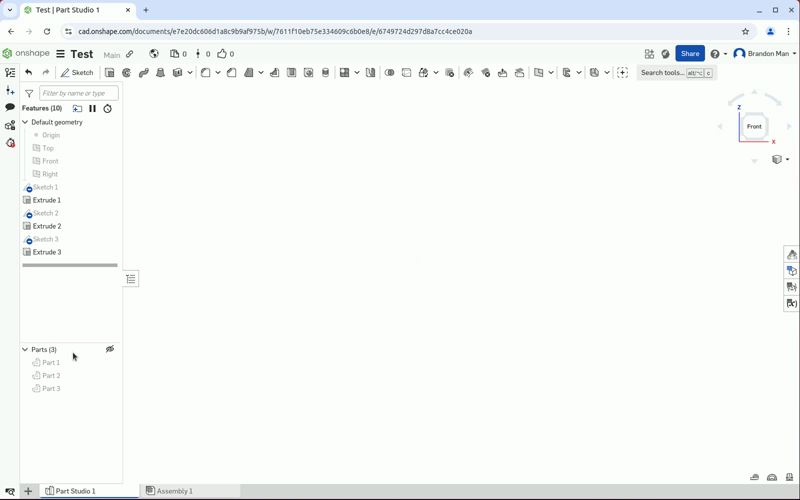
key(space)
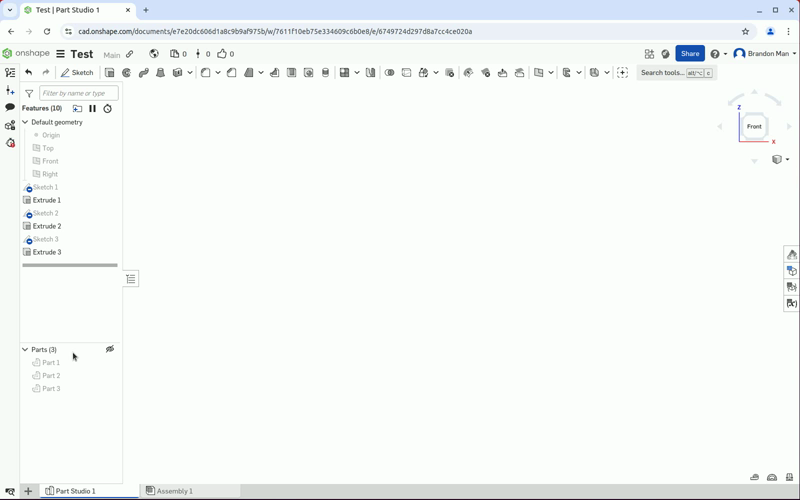
key_down(shift)
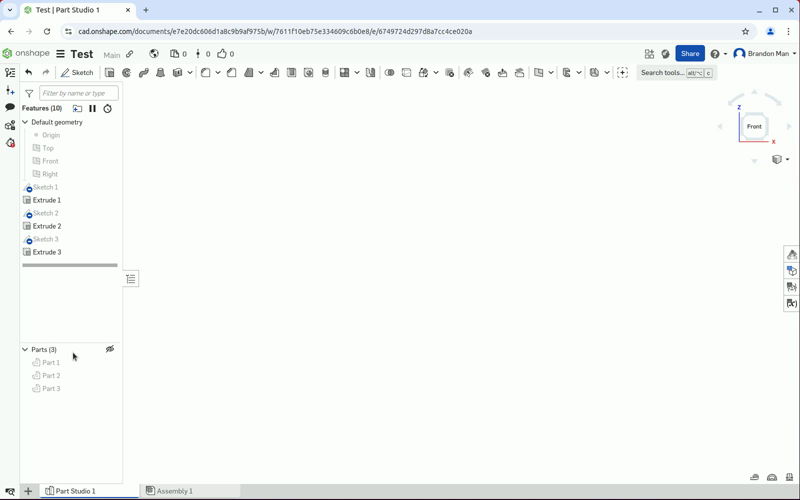
key(down)
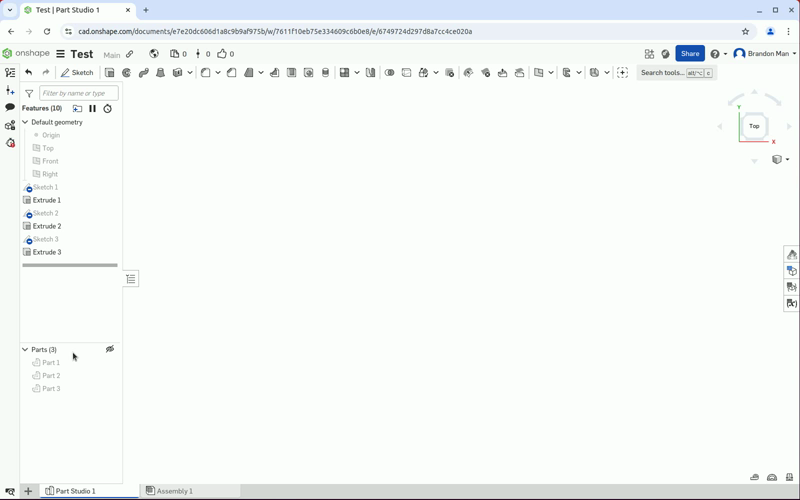
key_up(shift)
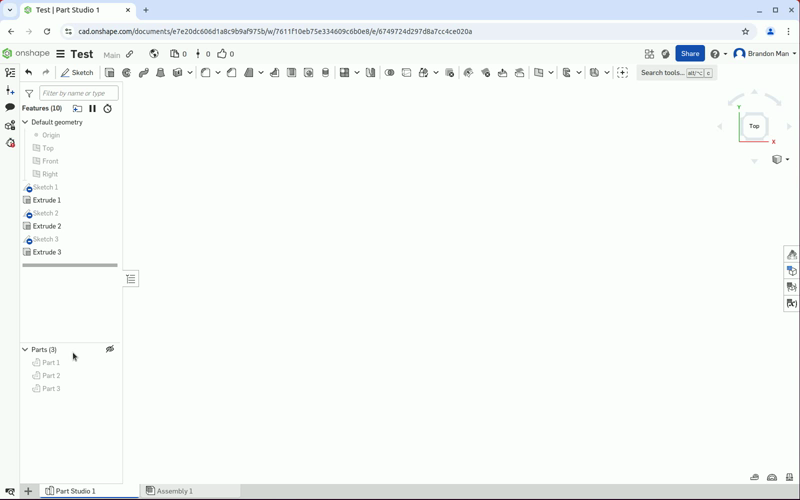
mouse_move(73, 352)
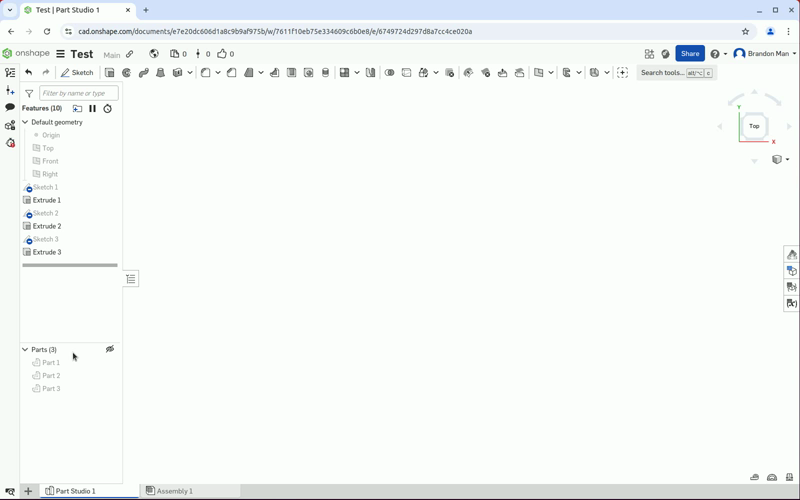
key(shift+y)
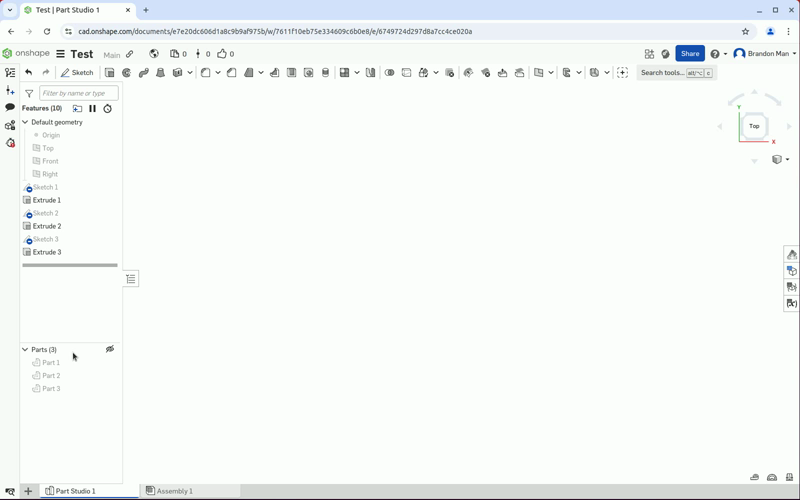
key(shift+s)
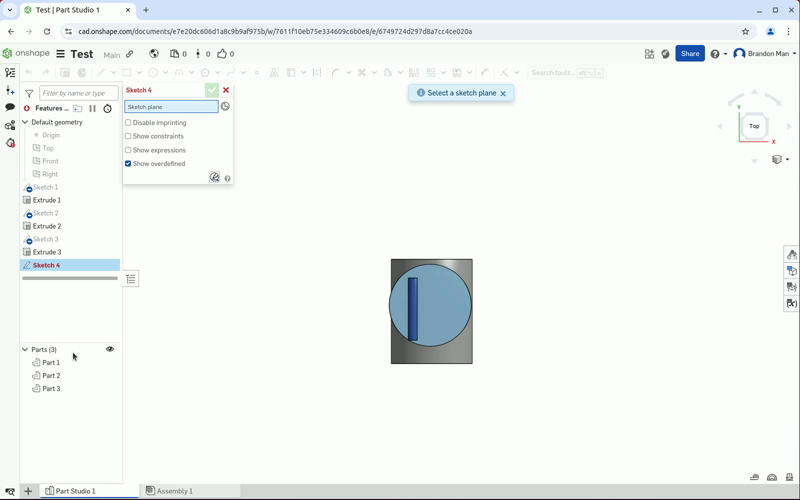
mouse_move(73, 150)
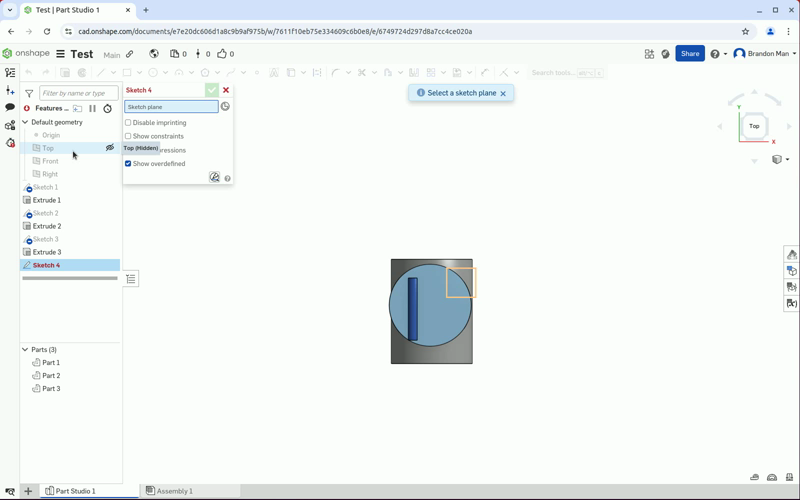
click(73, 150)
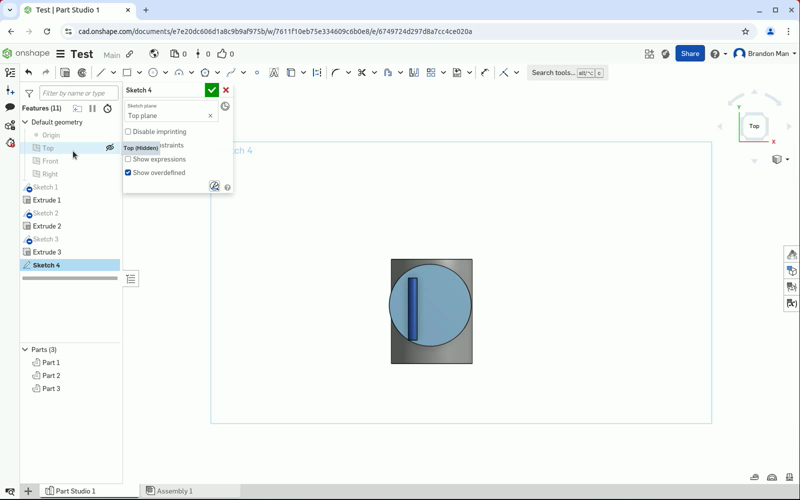
mouse_move(73, 352)
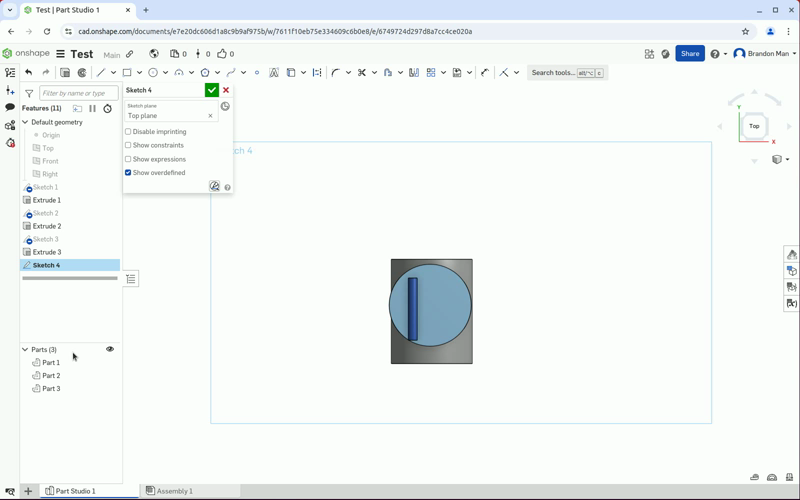
key(y)
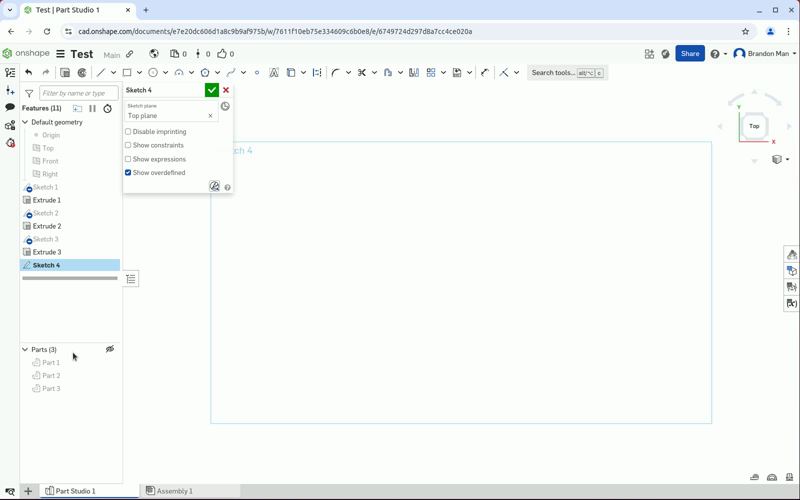
key(l)
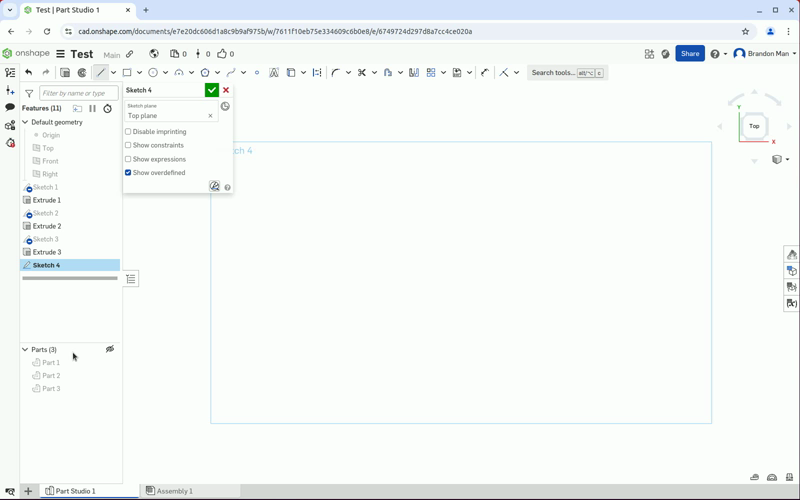
key_down(shift)
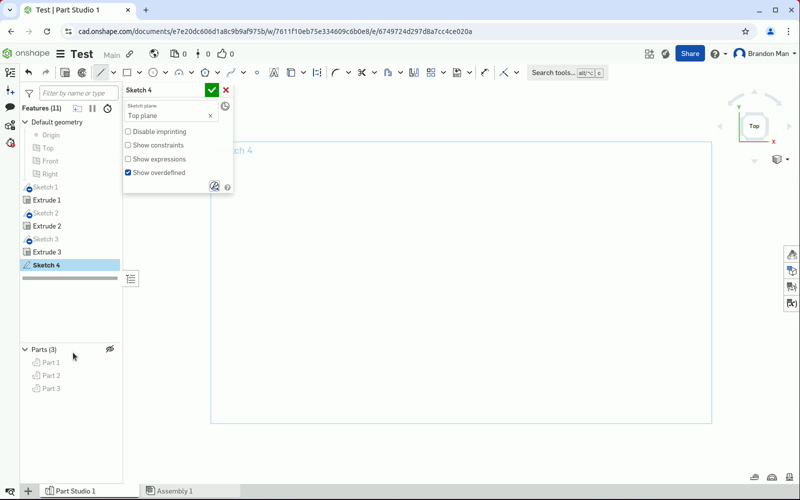
mouse_move(486, 271)
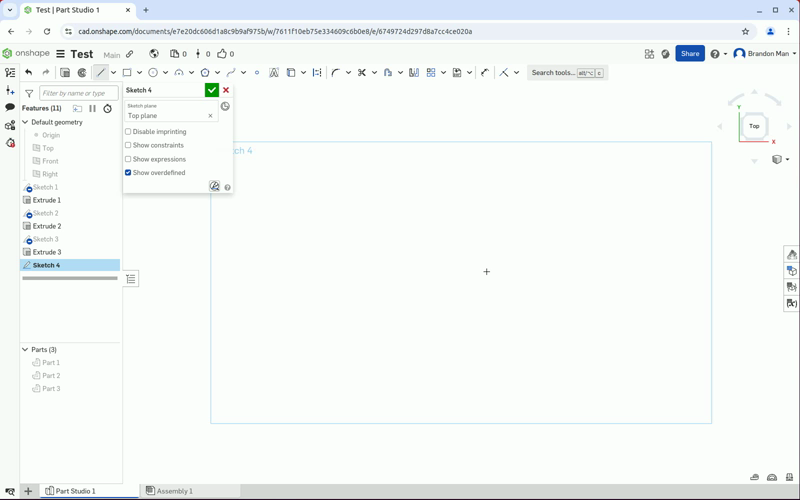
click(486, 271)
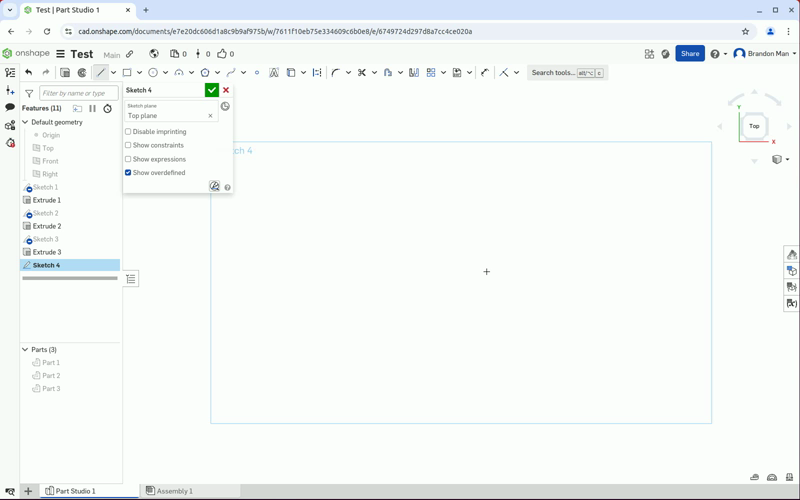
key_up(shift)
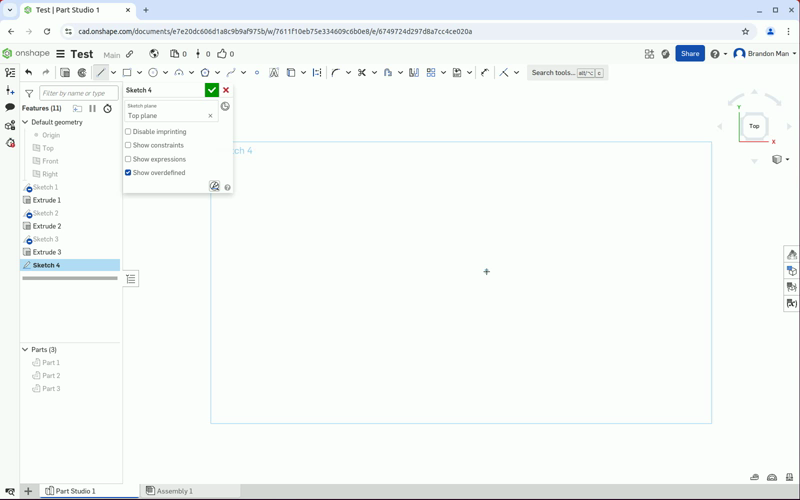
key_down(shift)
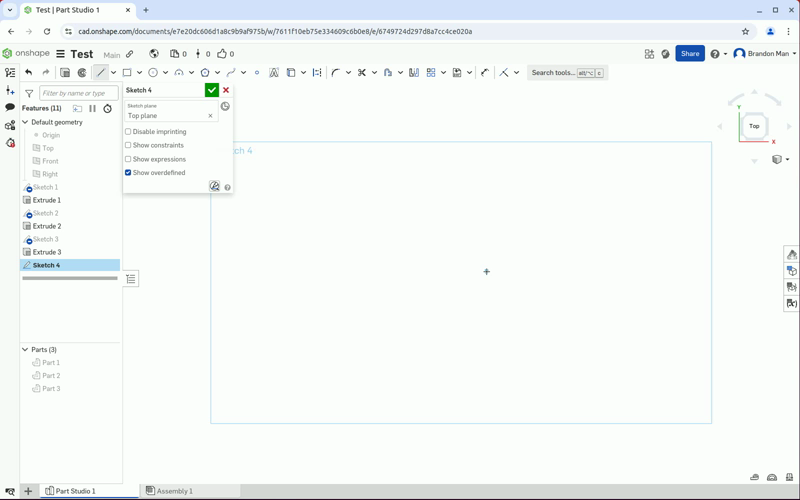
mouse_move(516, 271)
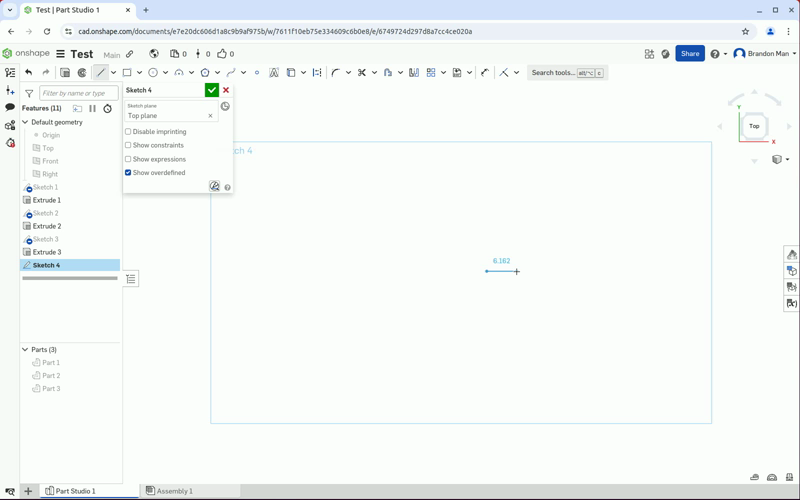
mouse_move(492, 271)
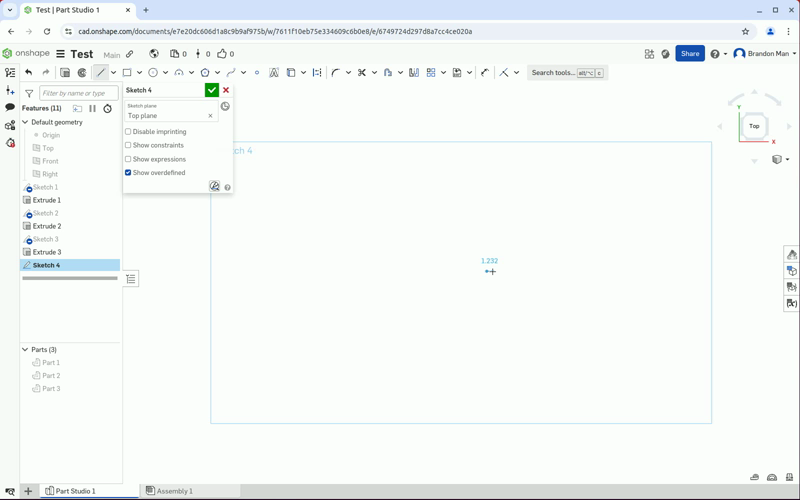
scroll(6)
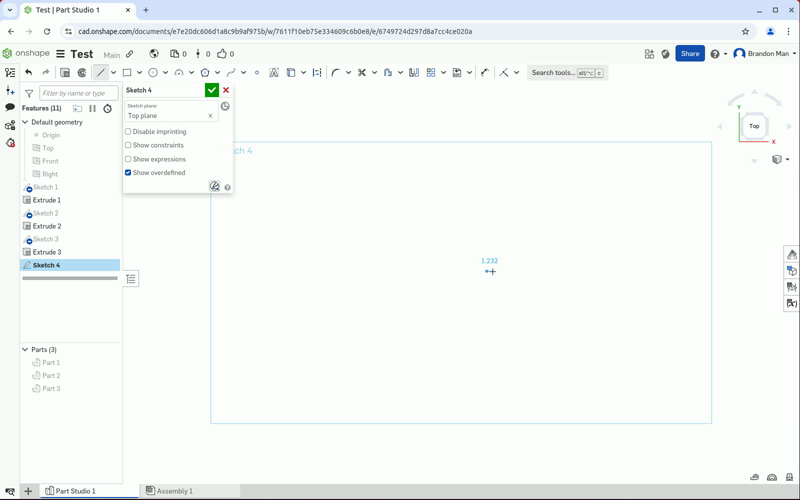
scroll(6)
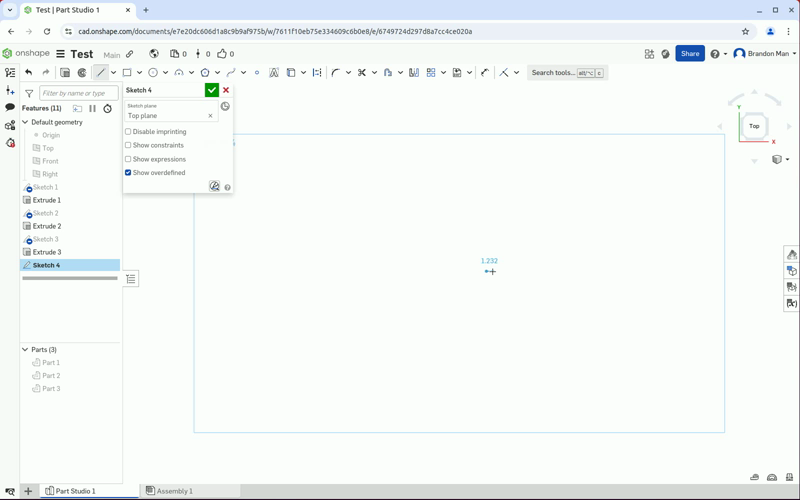
scroll(6)
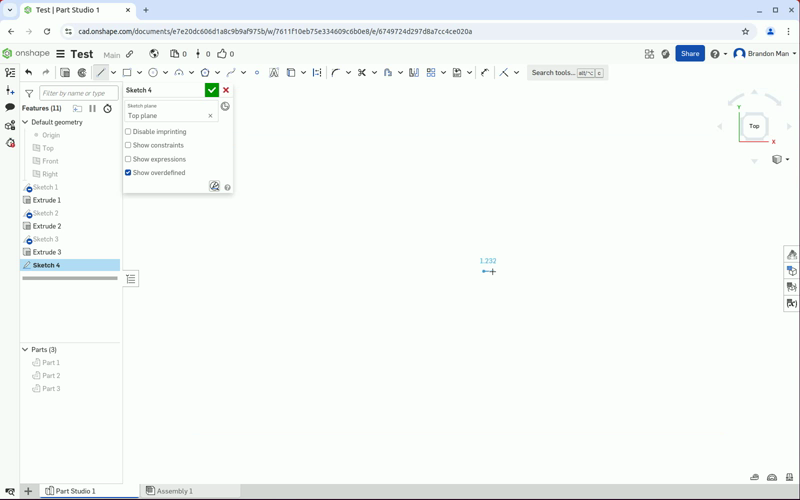
scroll(6)
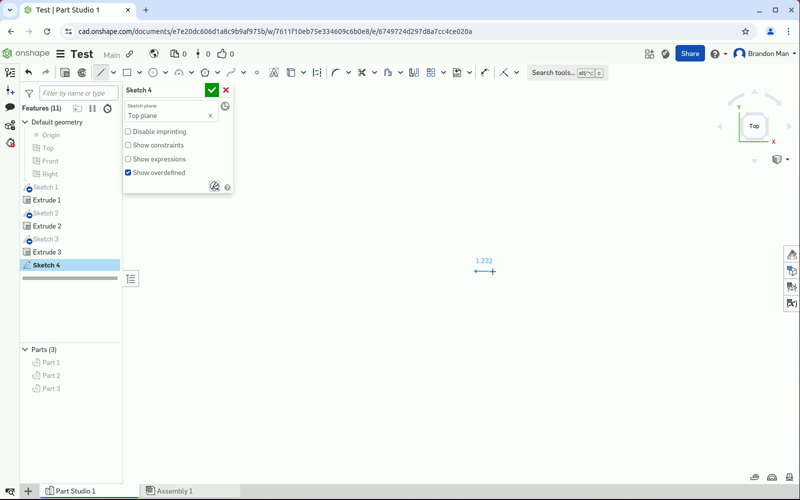
scroll(6)
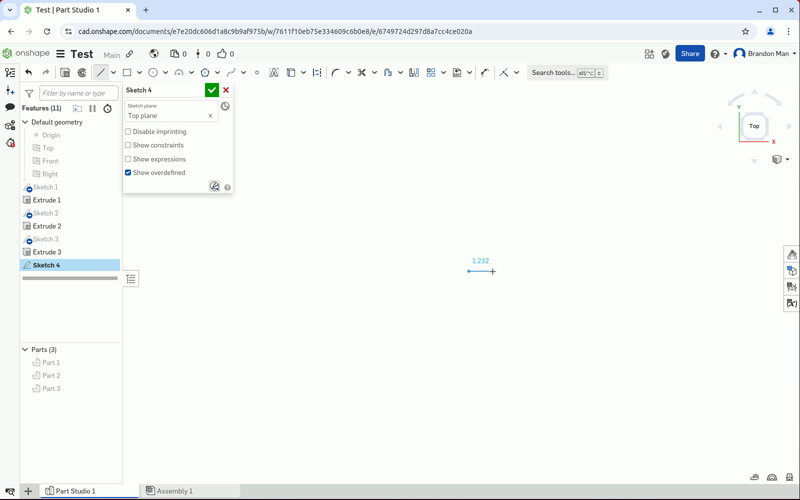
scroll(6)
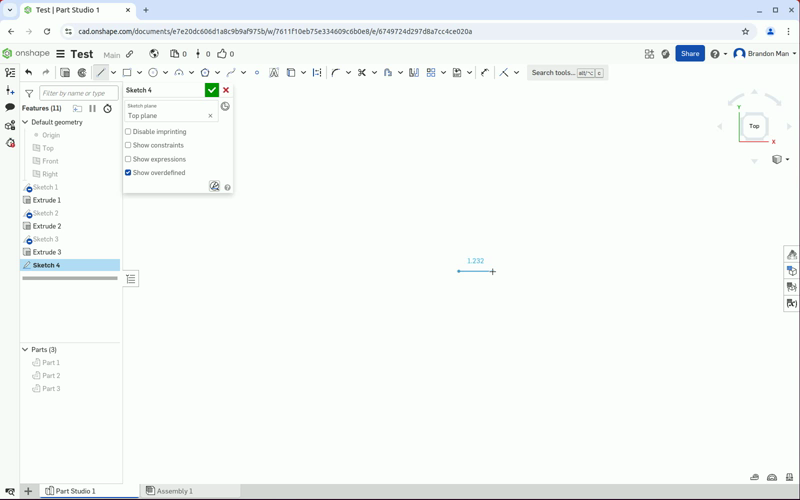
scroll(6)
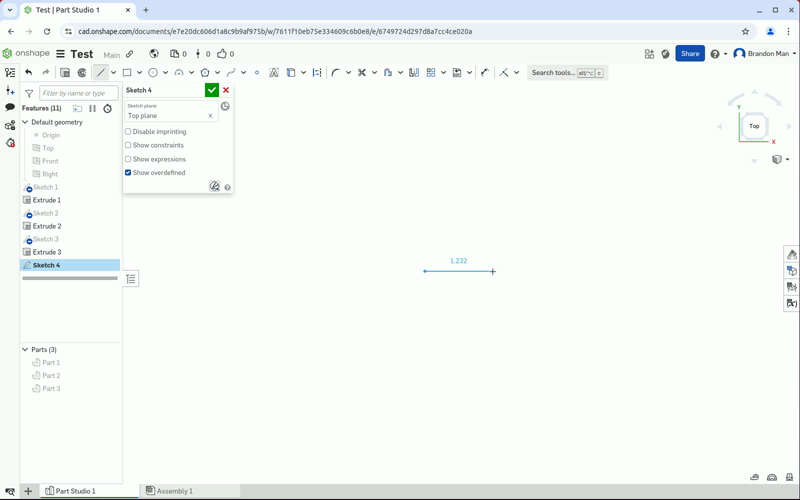
click(492, 271)
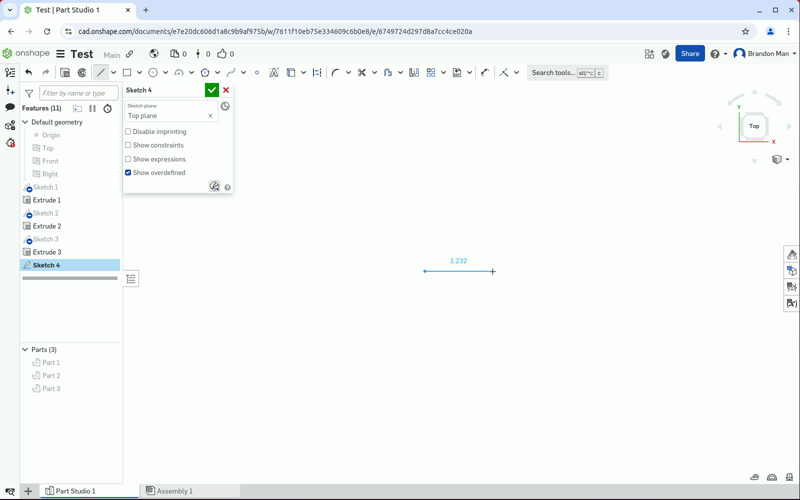
scroll(-6)
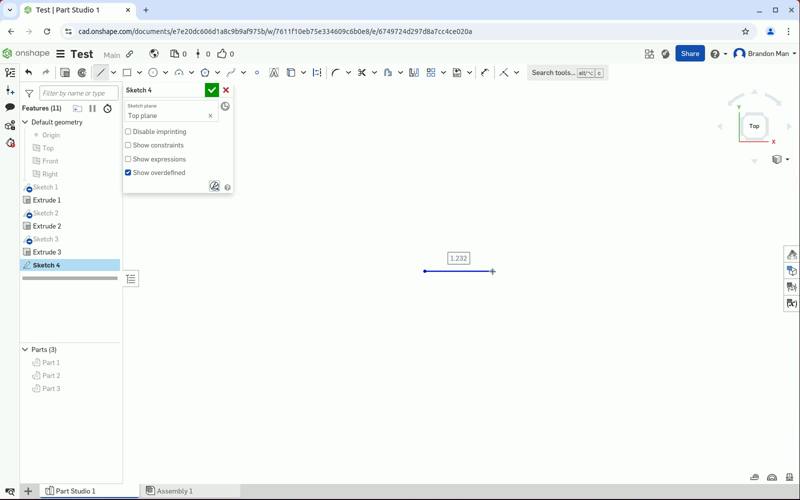
scroll(-6)
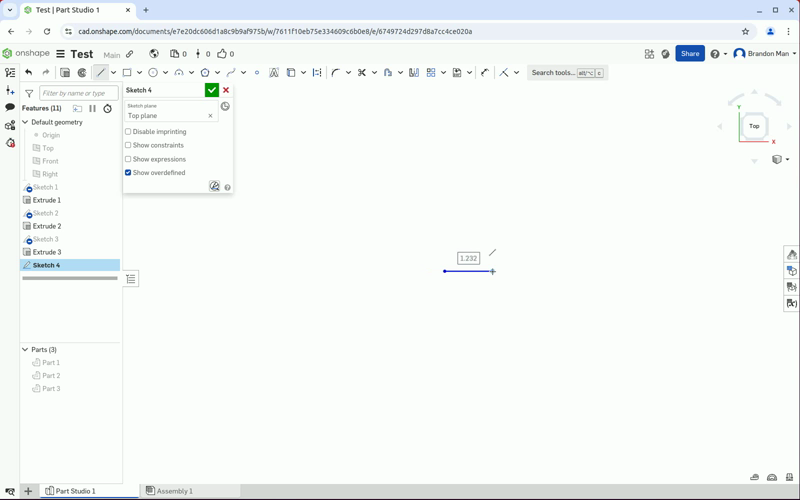
scroll(-6)
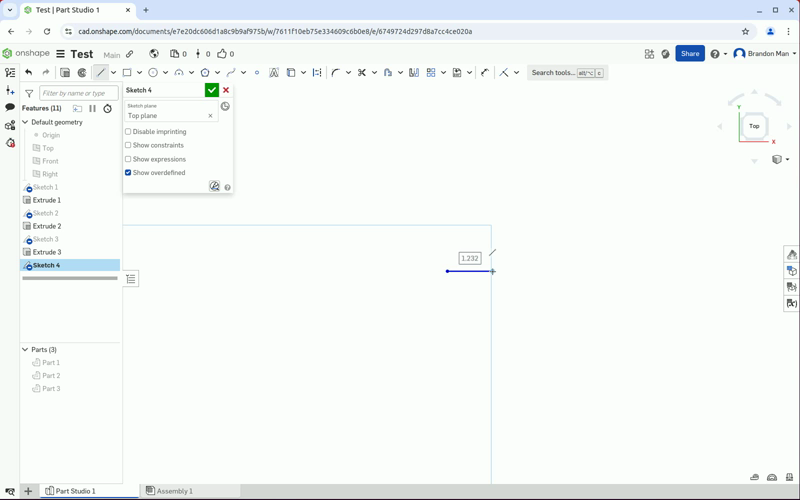
scroll(-6)
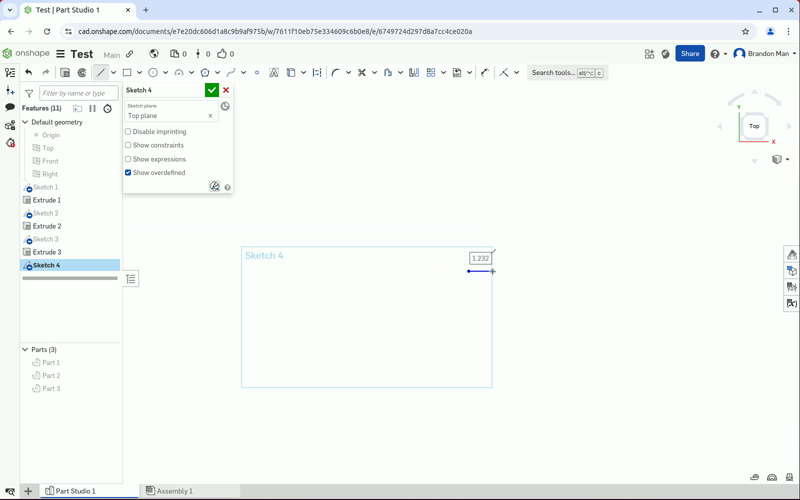
scroll(-6)
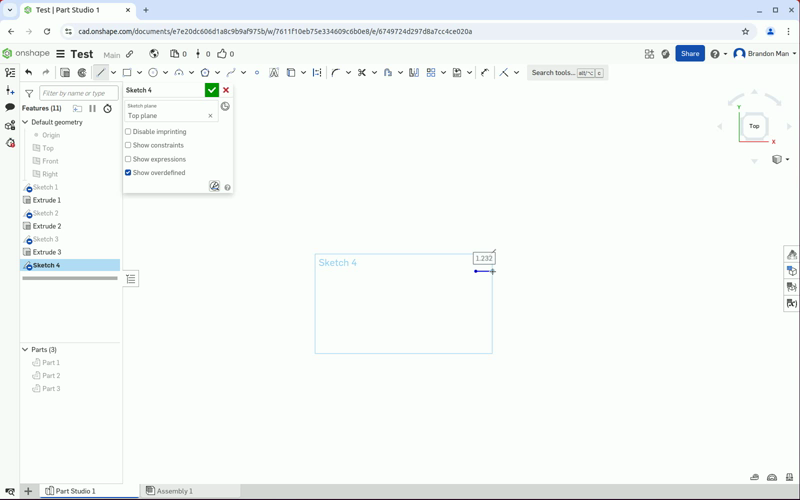
scroll(-6)
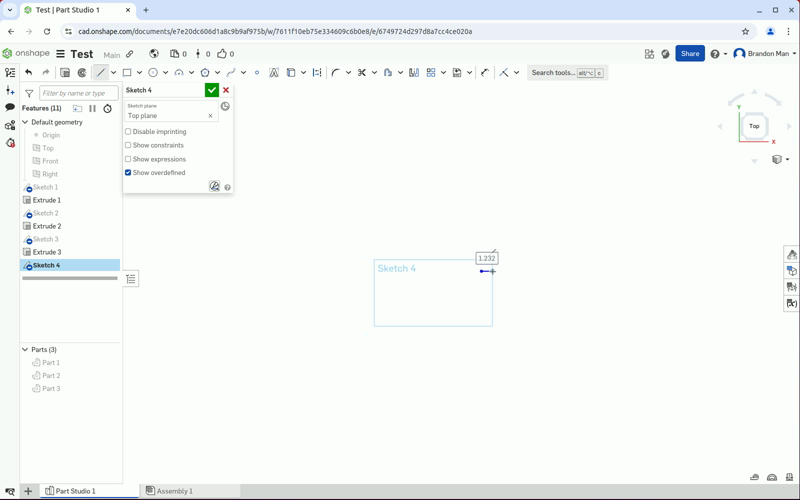
scroll(-6)
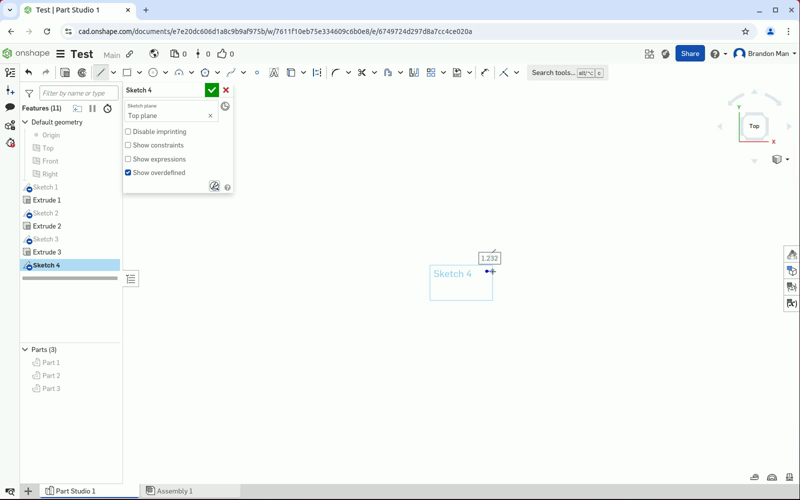
key_up(shift)
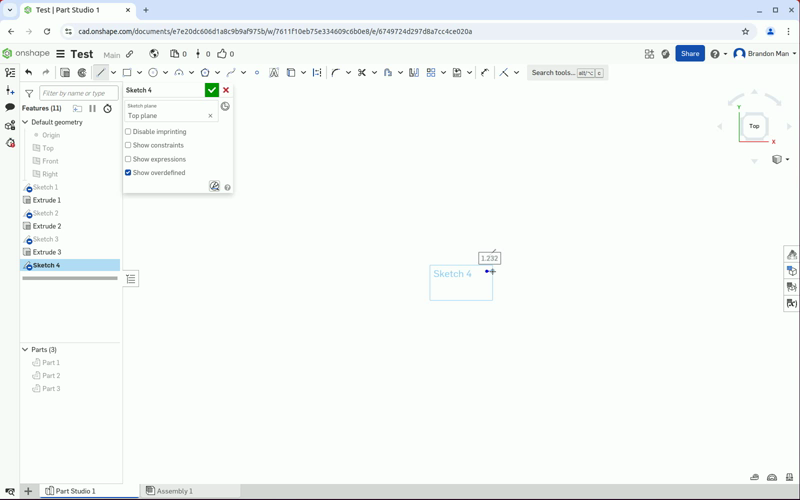
key_down(shift)
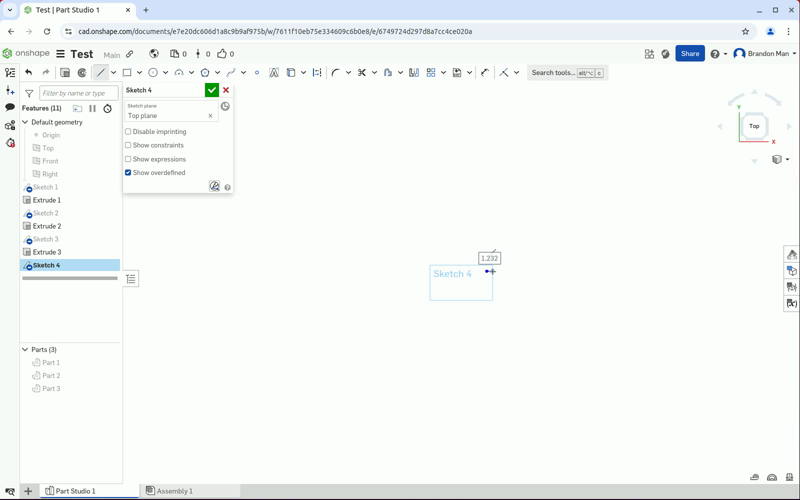
mouse_move(568, 207)
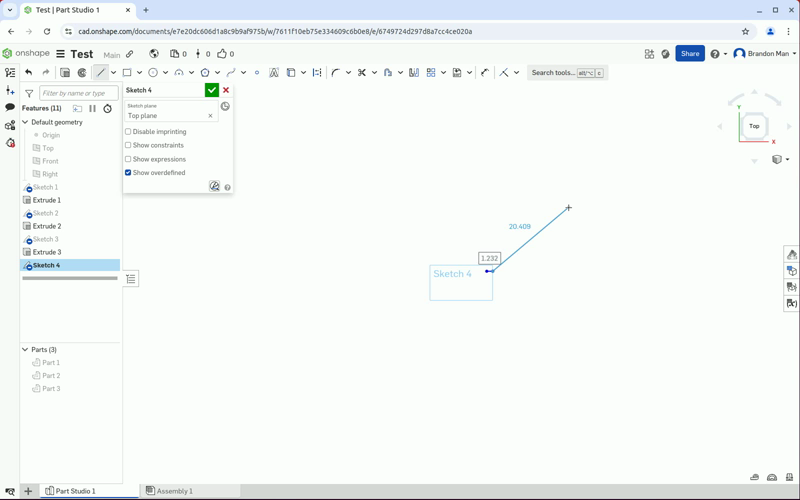
click(568, 207)
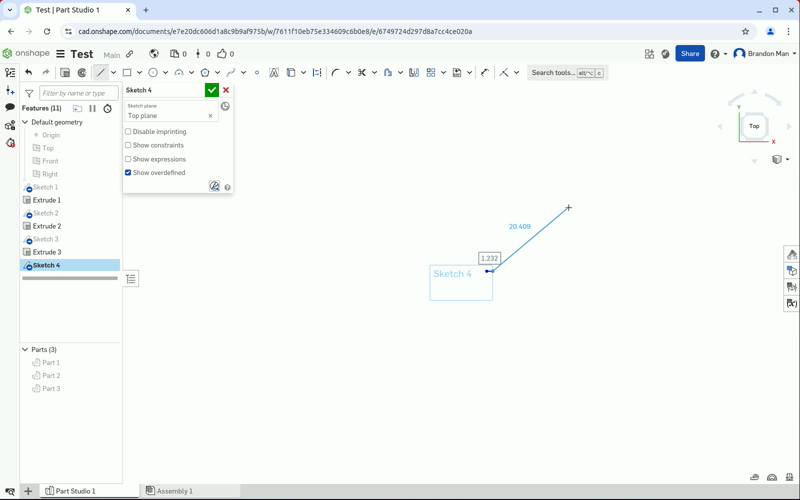
key_up(shift)
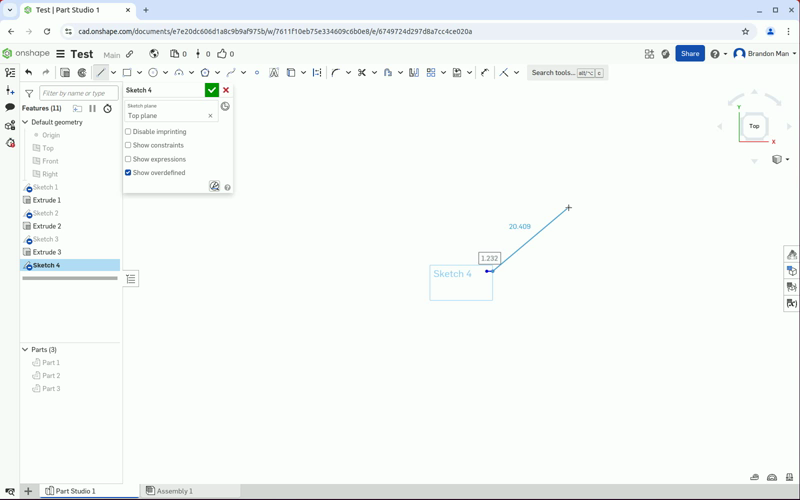
key_down(shift)
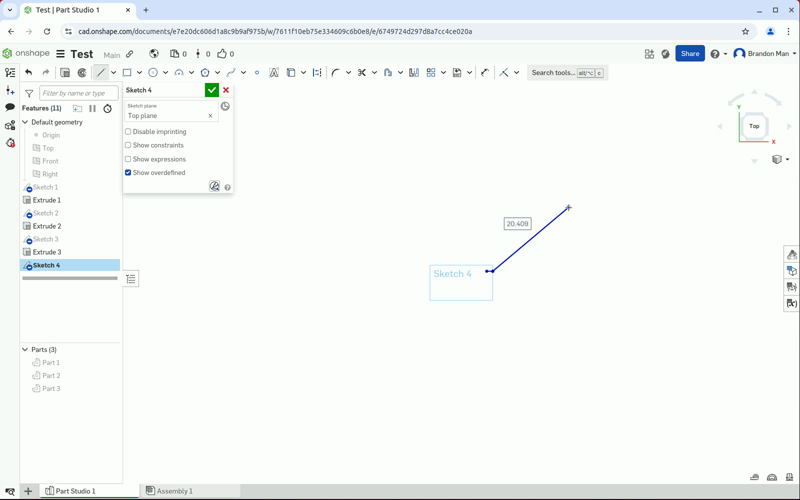
mouse_move(589, 207)
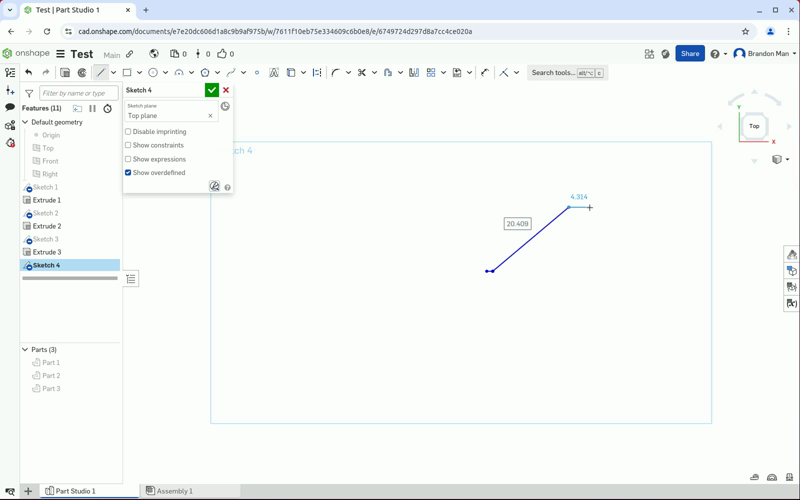
mouse_move(562, 207)
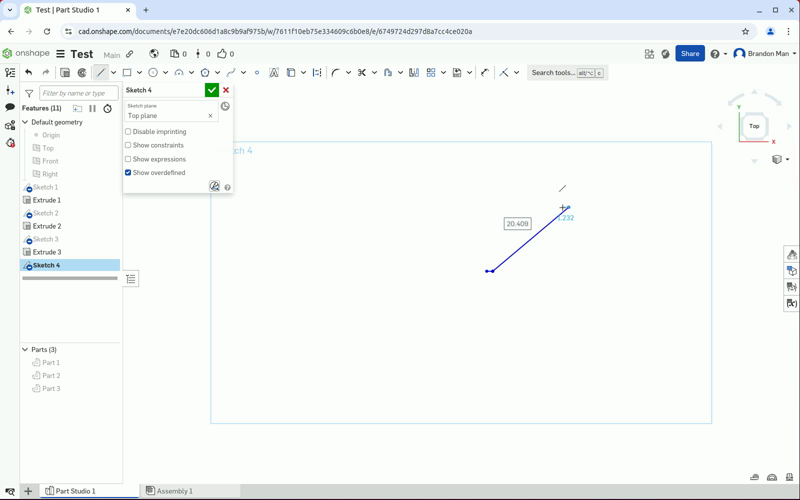
scroll(6)
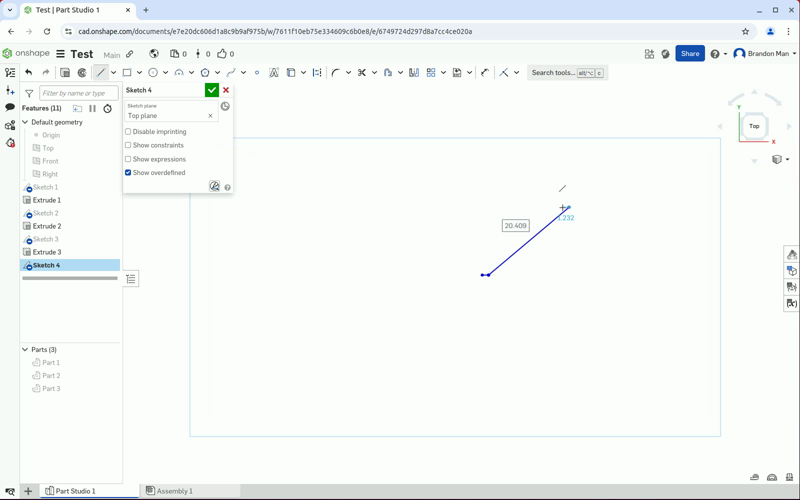
scroll(6)
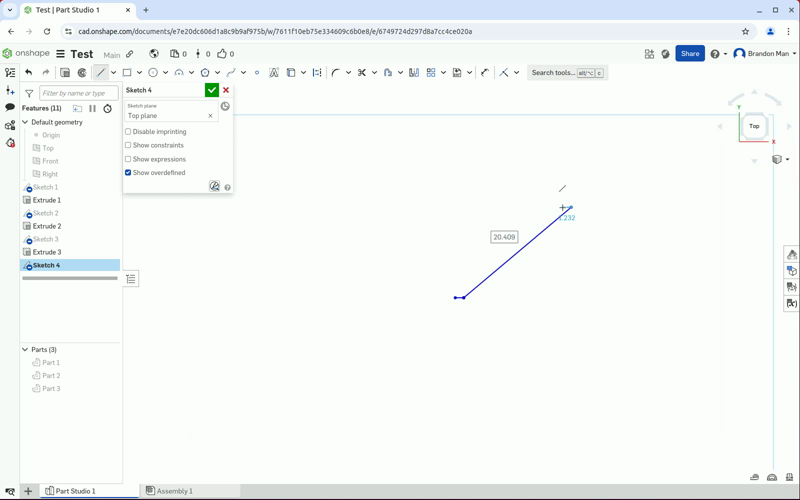
scroll(6)
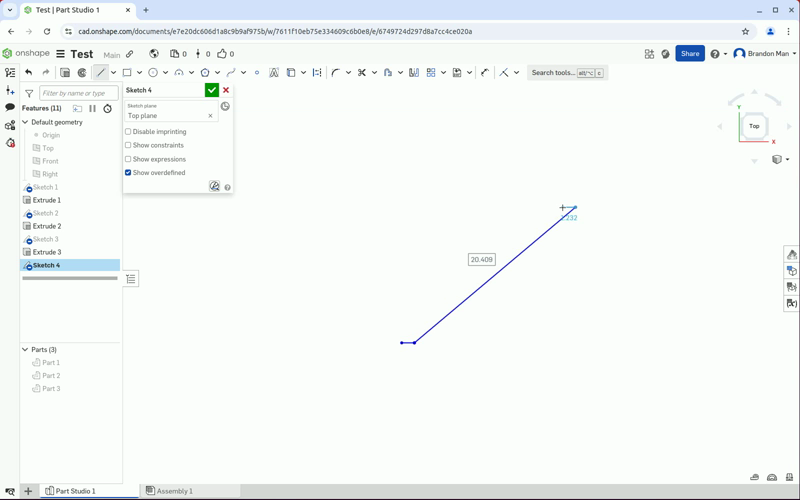
scroll(6)
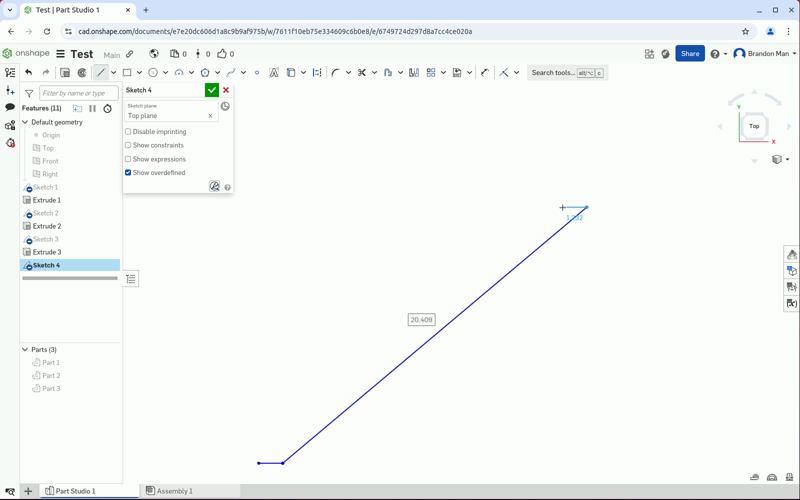
scroll(6)
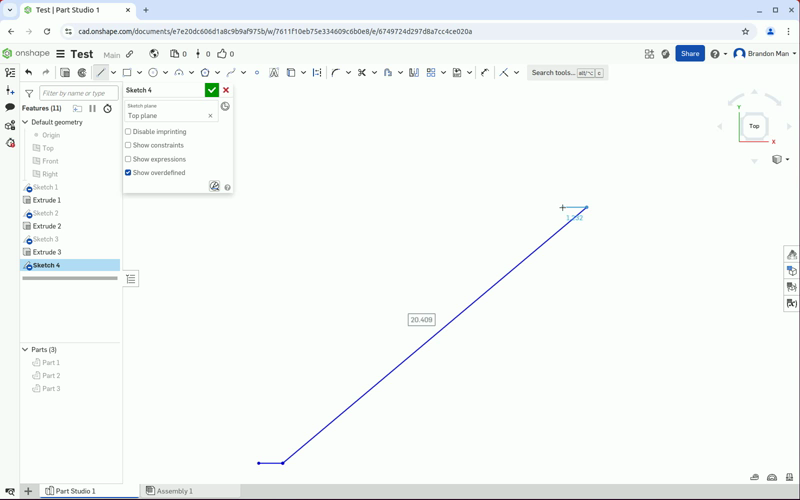
scroll(6)
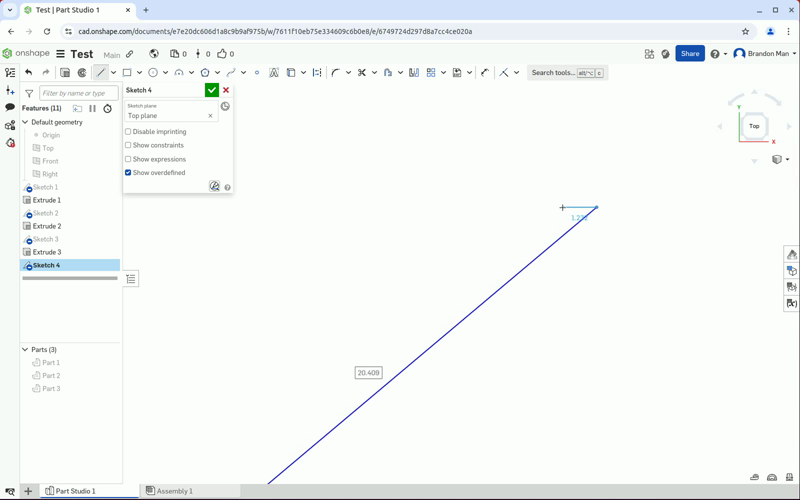
scroll(6)
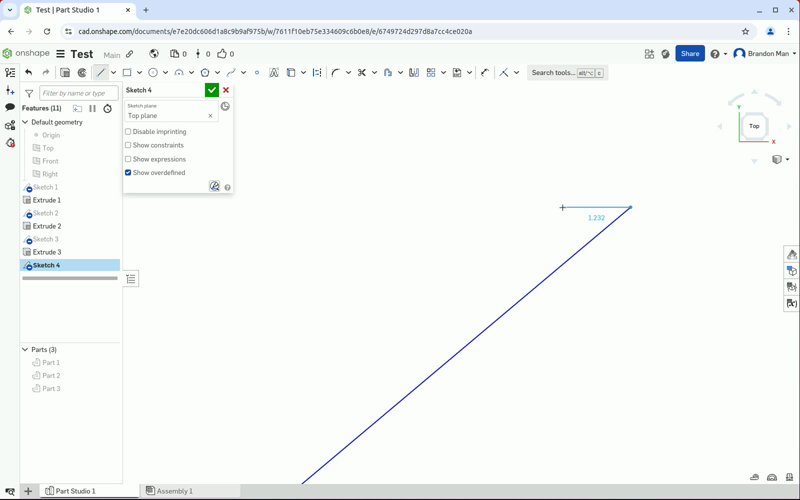
click(562, 207)
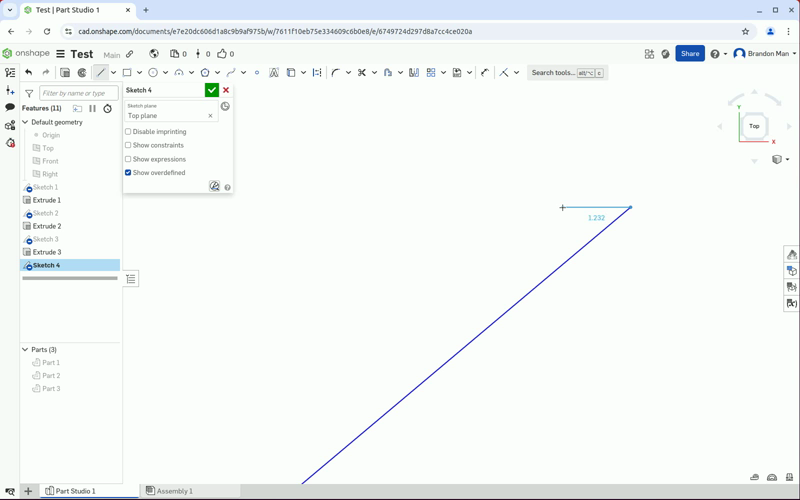
scroll(-6)
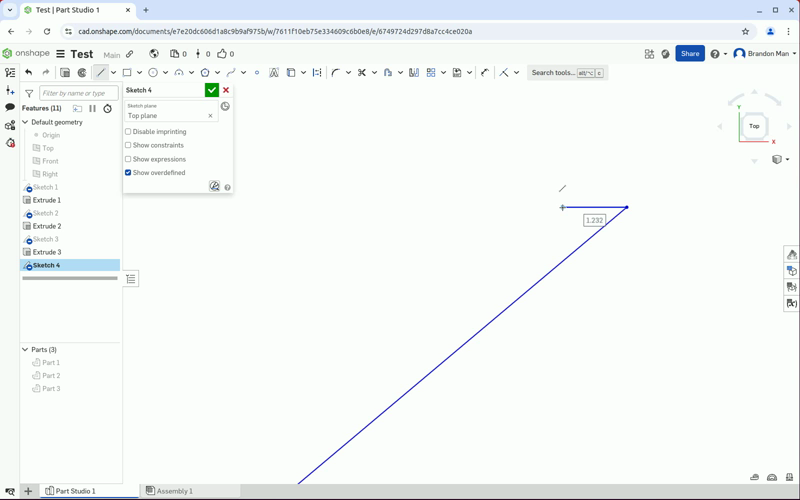
scroll(-6)
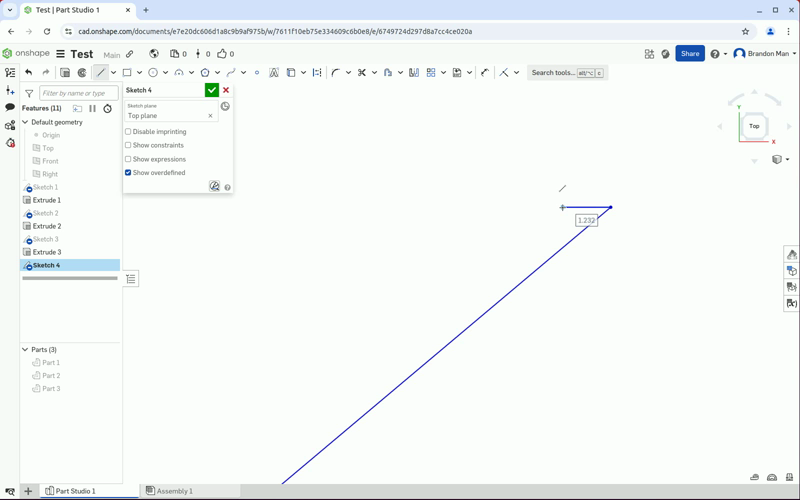
scroll(-6)
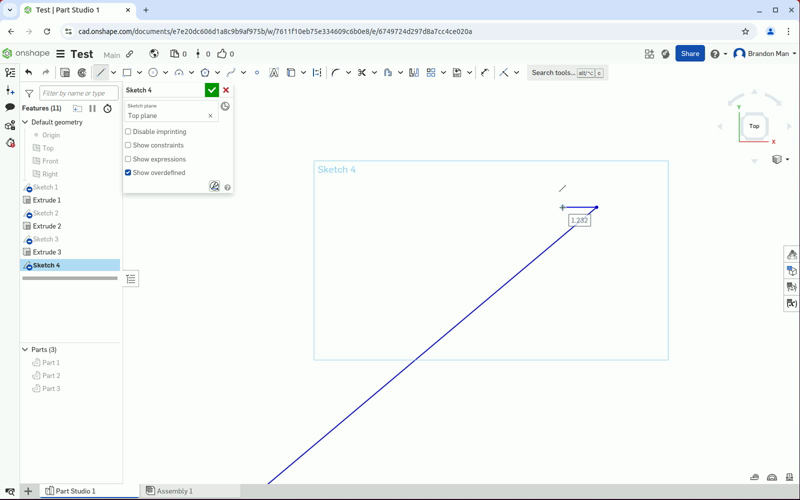
scroll(-6)
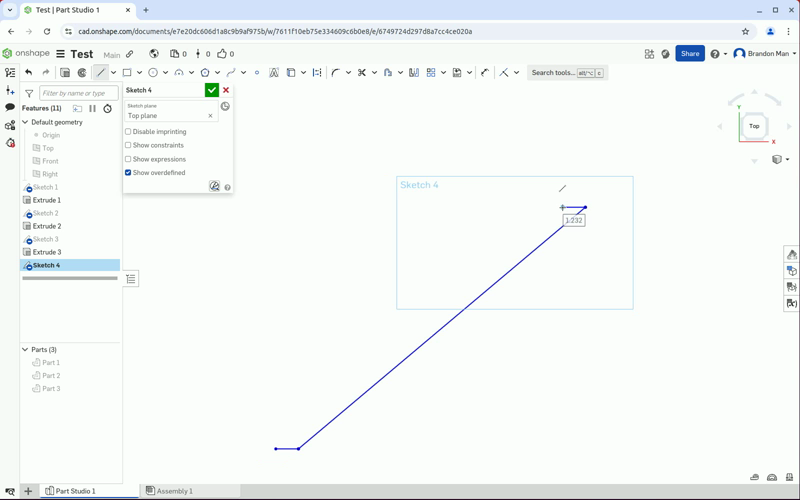
scroll(-6)
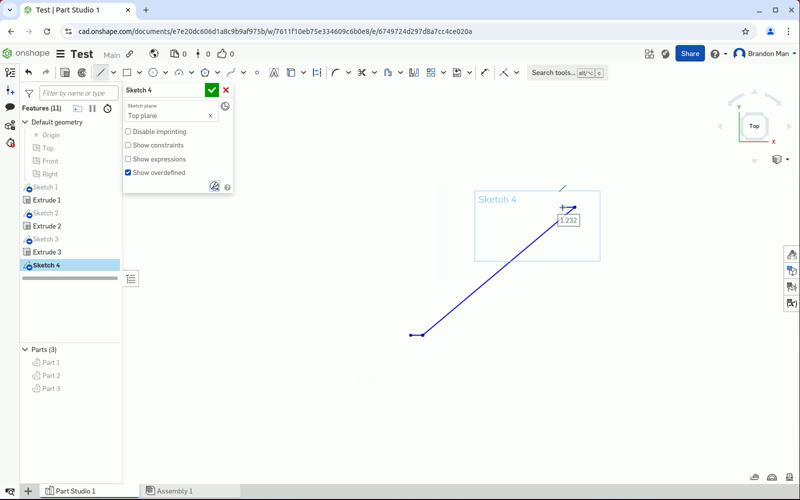
scroll(-6)
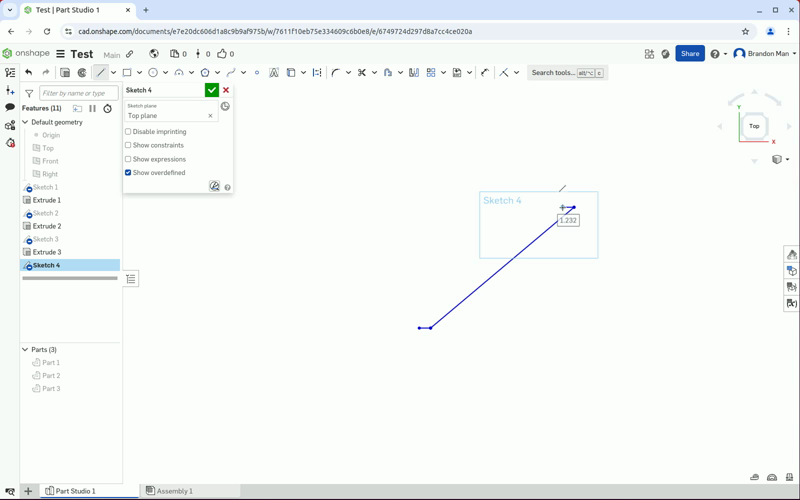
scroll(-6)
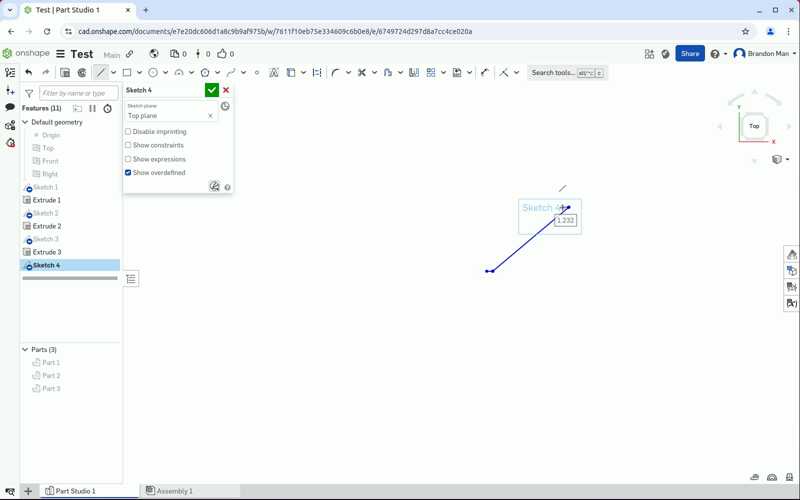
key_up(shift)
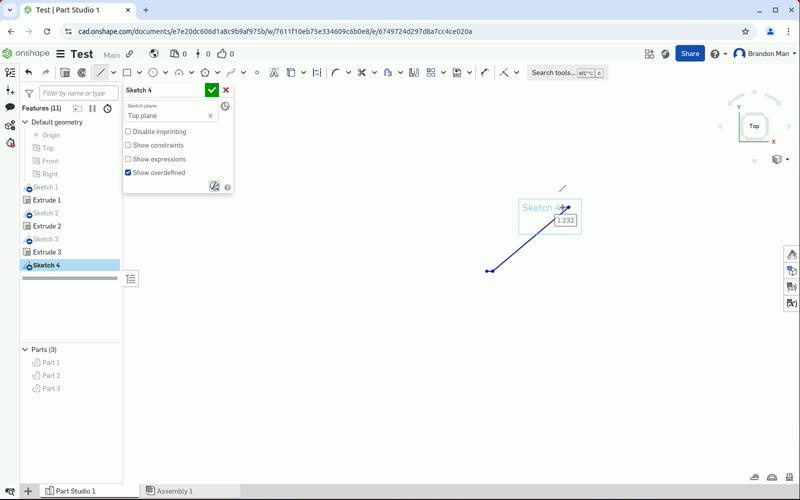
key_down(shift)
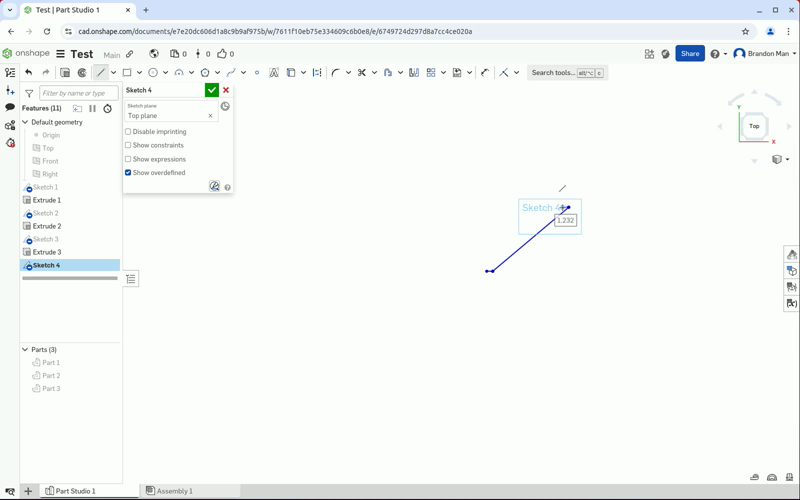
mouse_move(486, 271)
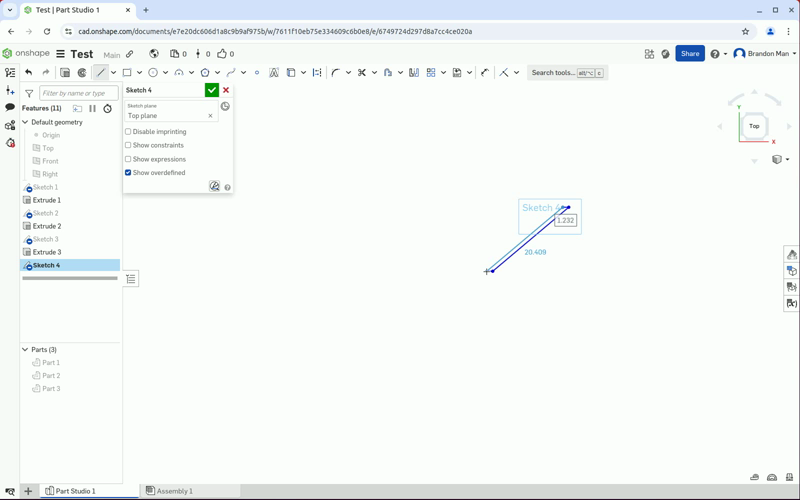
key_up(shift)
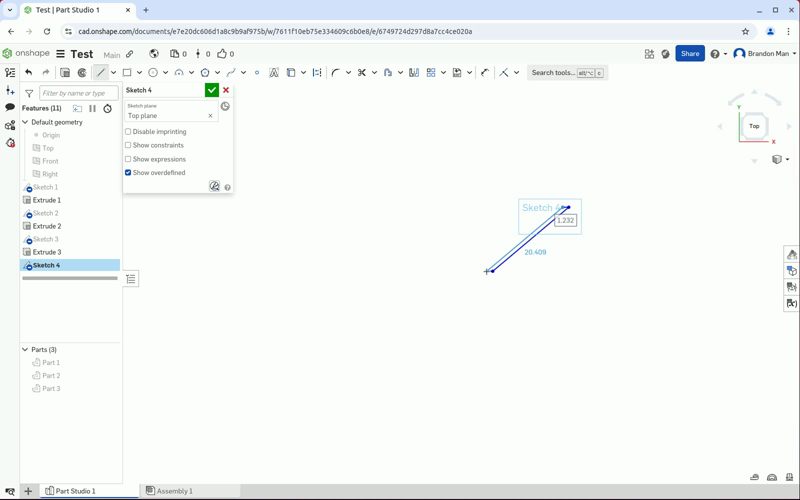
click(486, 271)
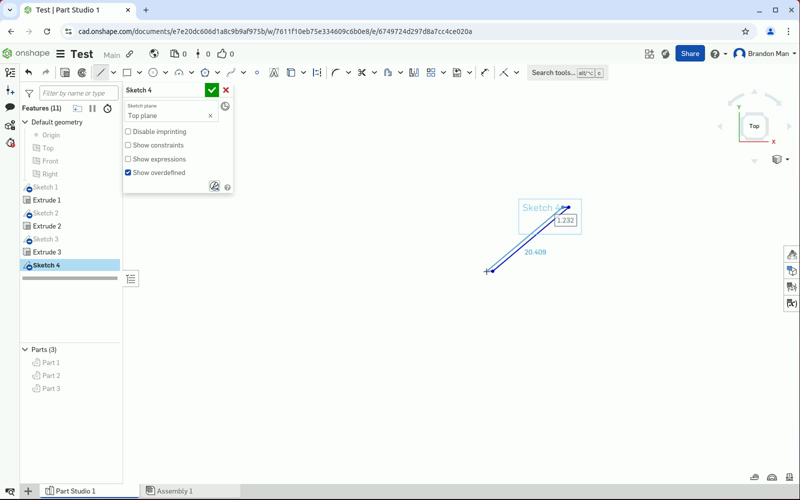
key(esc)
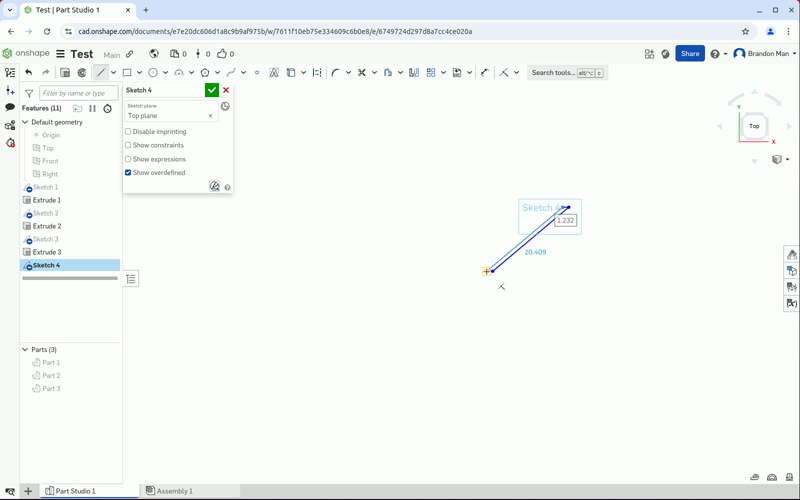
mouse_move(538, 228)
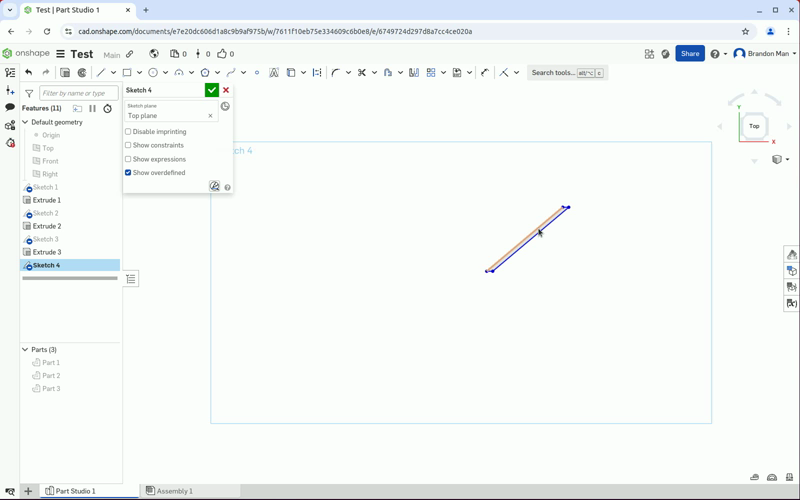
scroll(6)
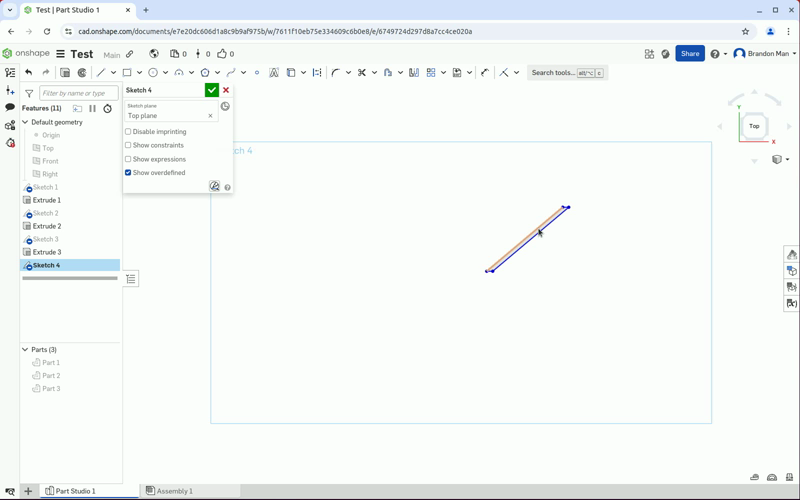
scroll(6)
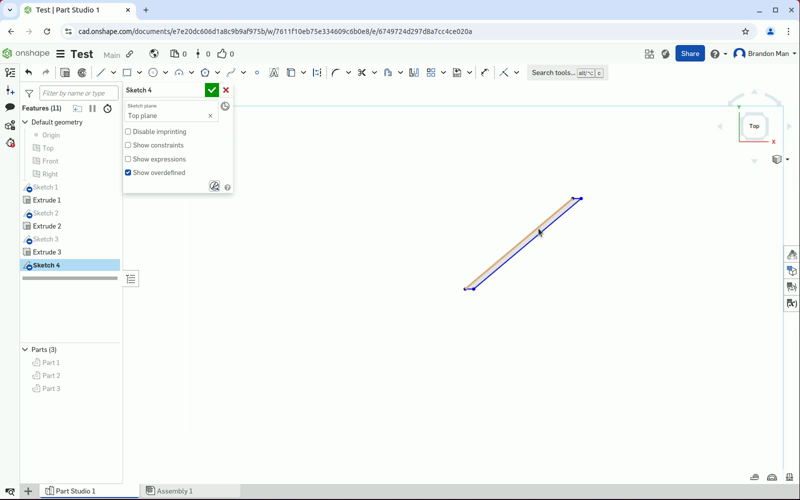
scroll(6)
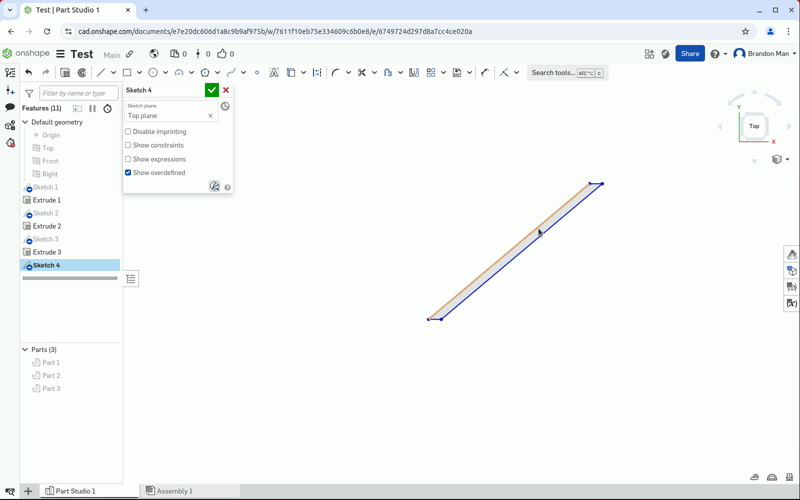
scroll(6)
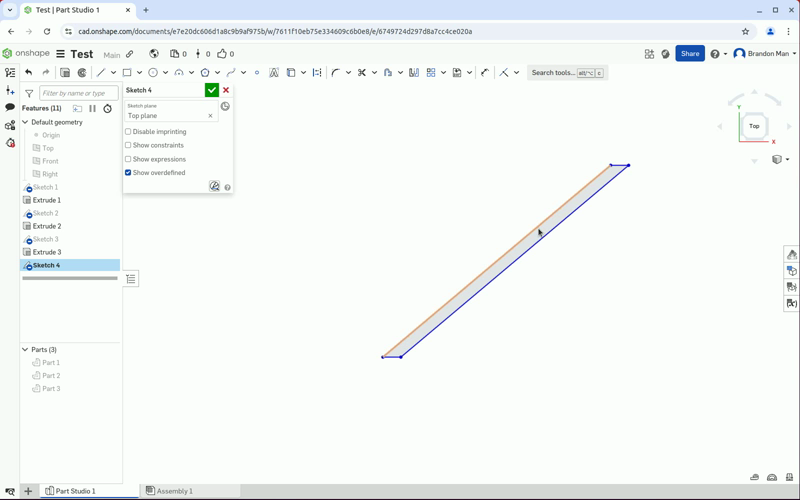
scroll(6)
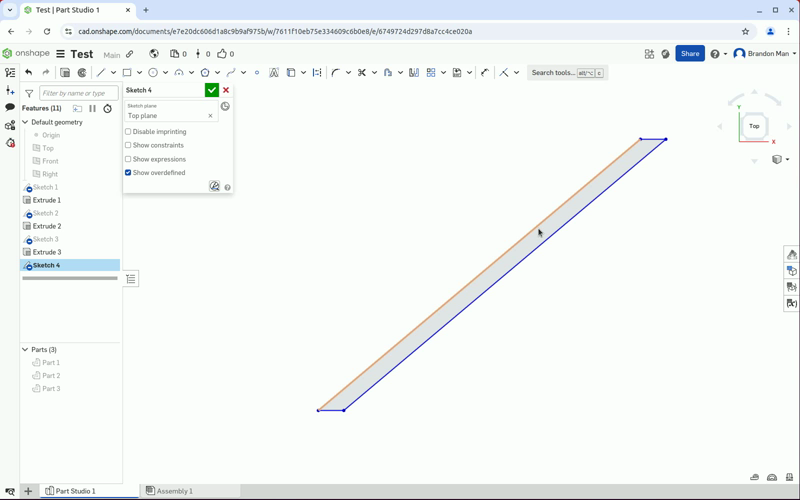
scroll(6)
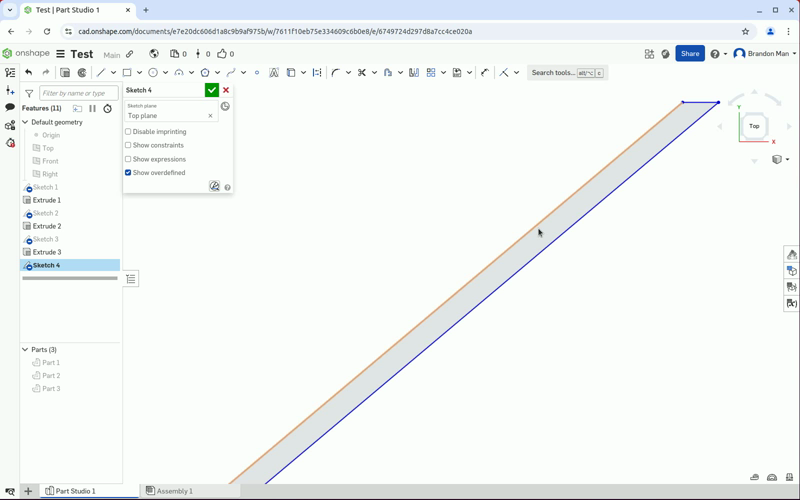
scroll(6)
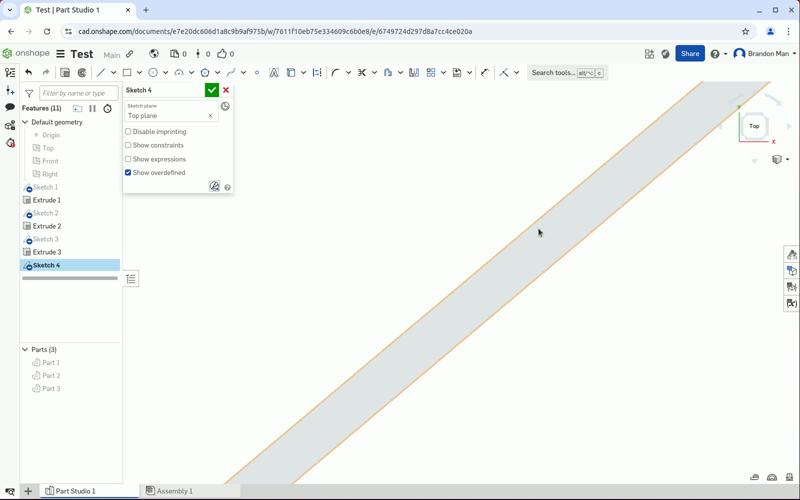
click(538, 228)
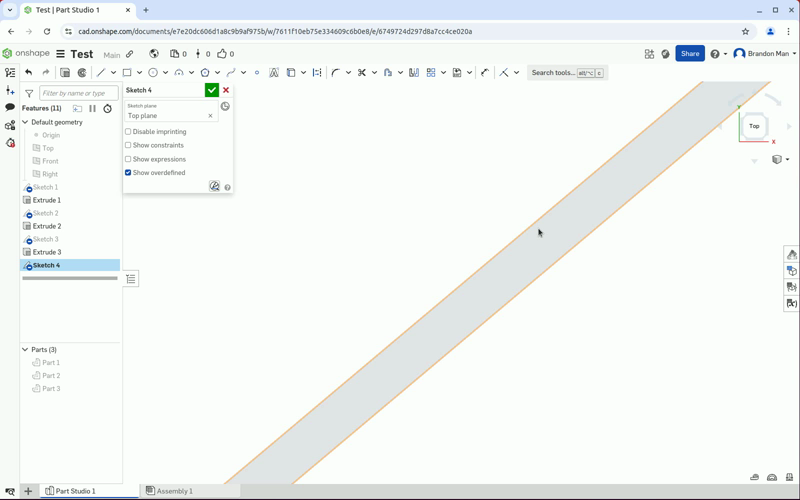
scroll(-6)
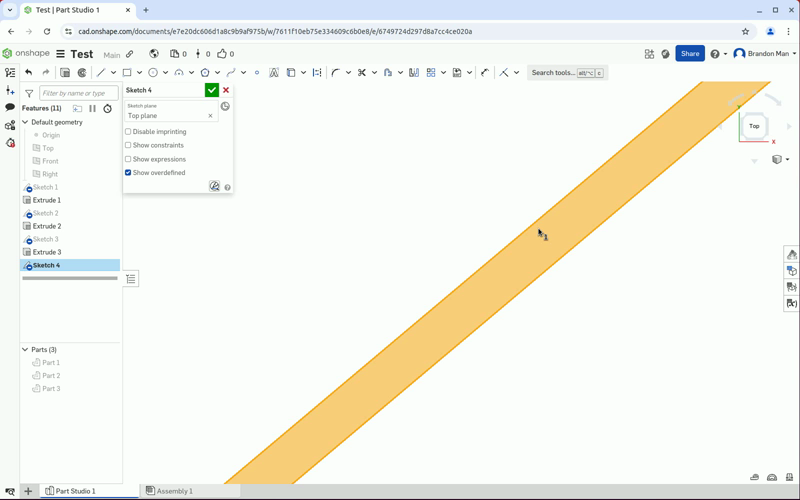
scroll(-6)
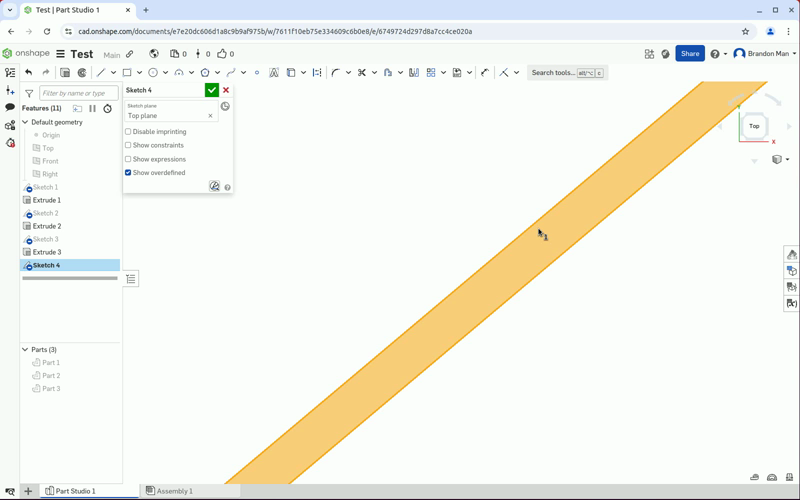
scroll(-6)
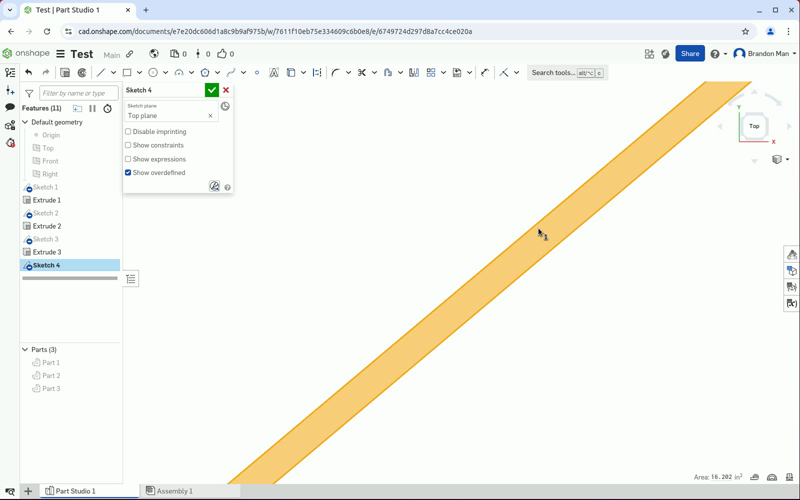
scroll(-6)
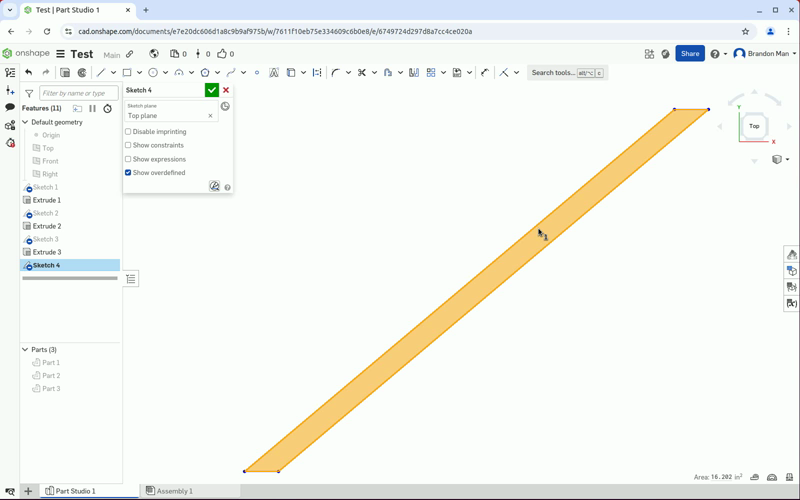
scroll(-6)
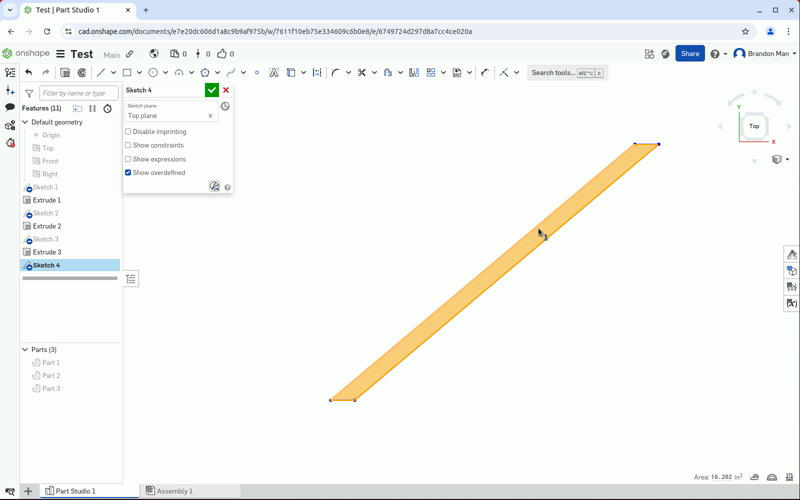
scroll(-6)
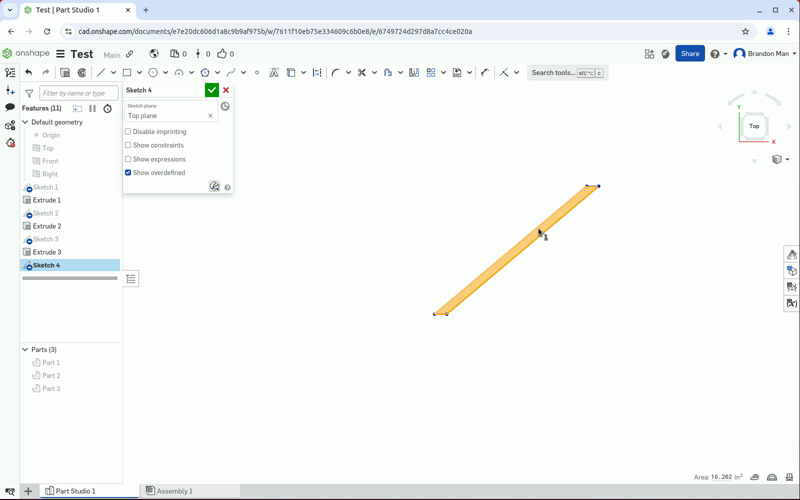
scroll(-6)
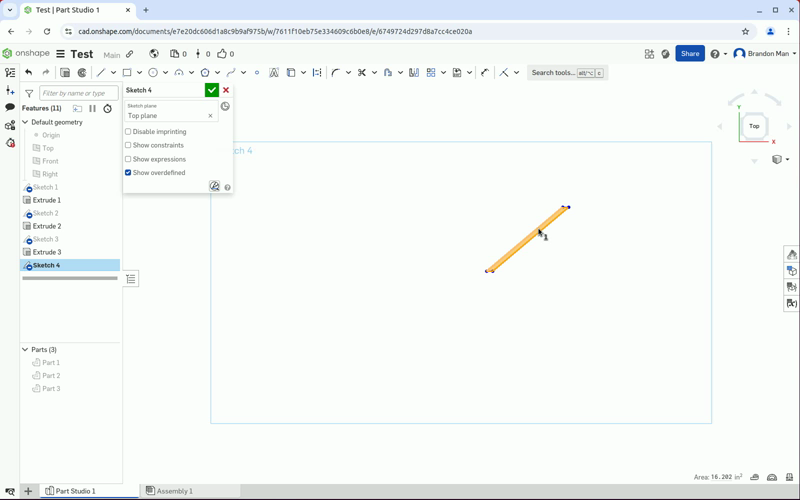
mouse_move(73, 352)
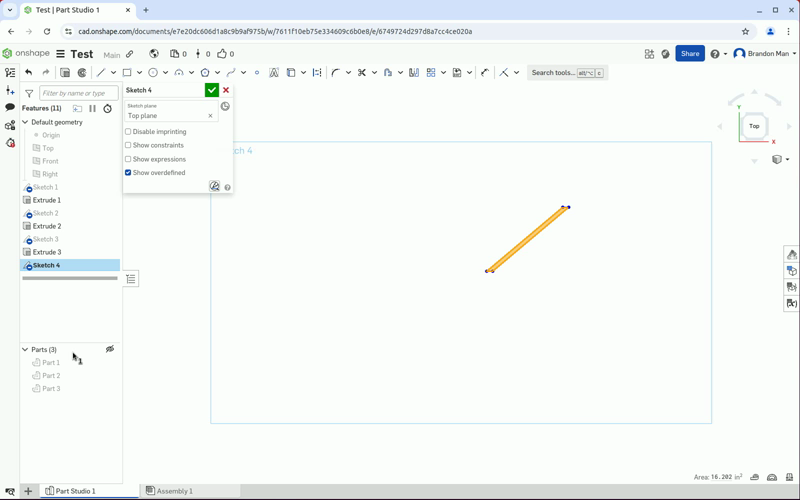
key(shift+y)
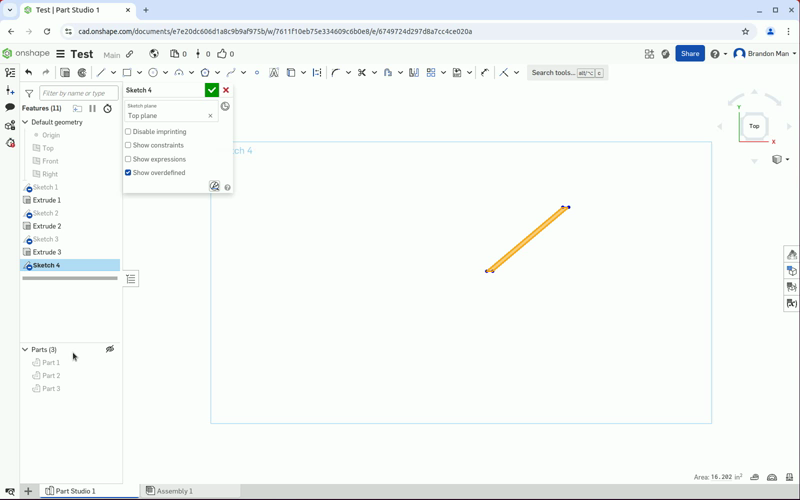
key(shift+e)
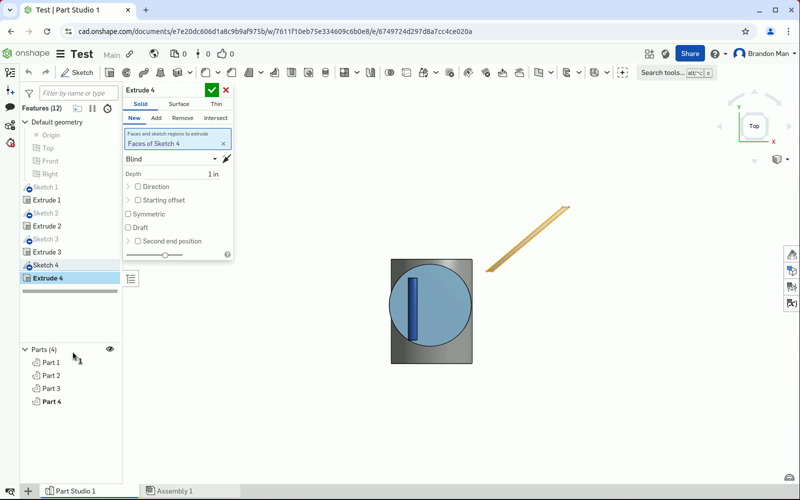
mouse_move(143, 106)
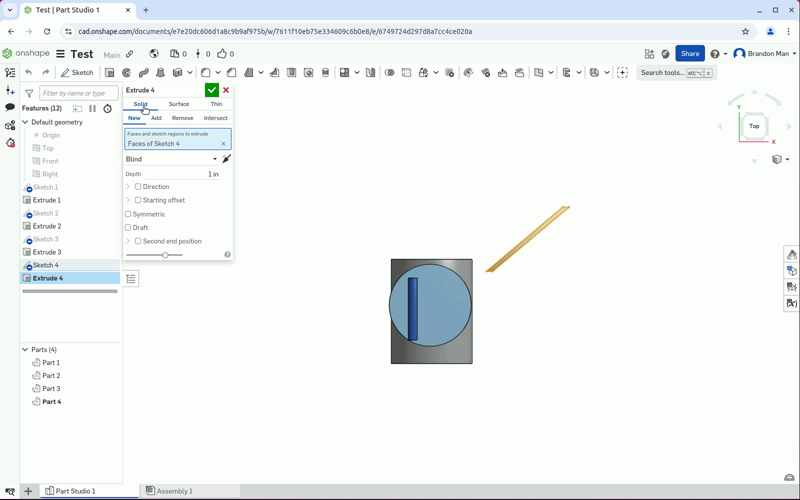
click(143, 106)
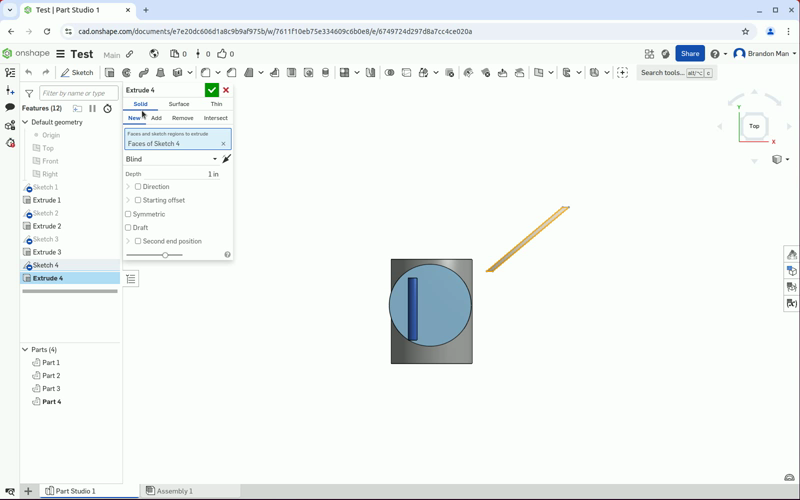
mouse_move(137, 120)
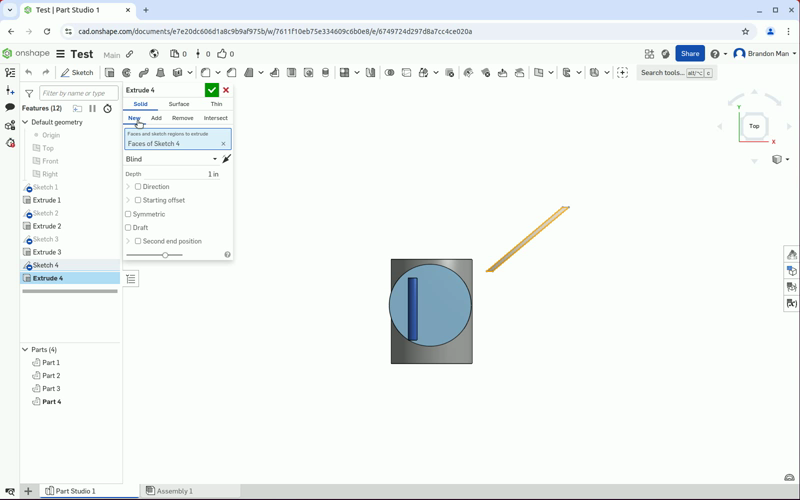
click(137, 120)
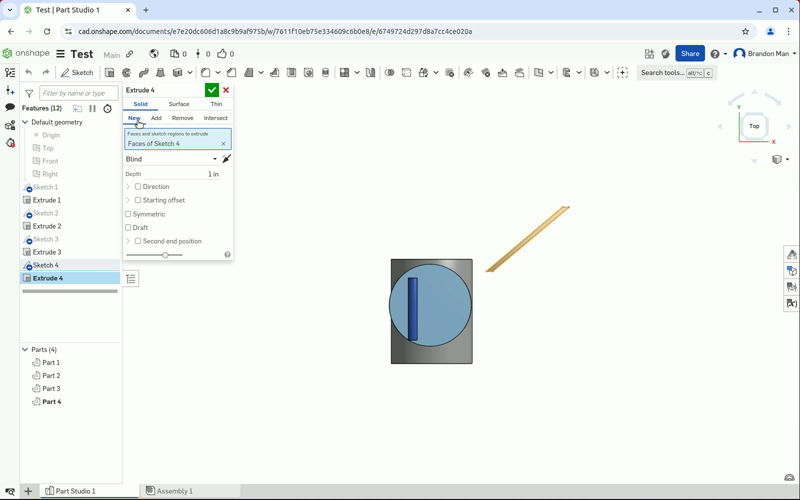
key(tab, 4)
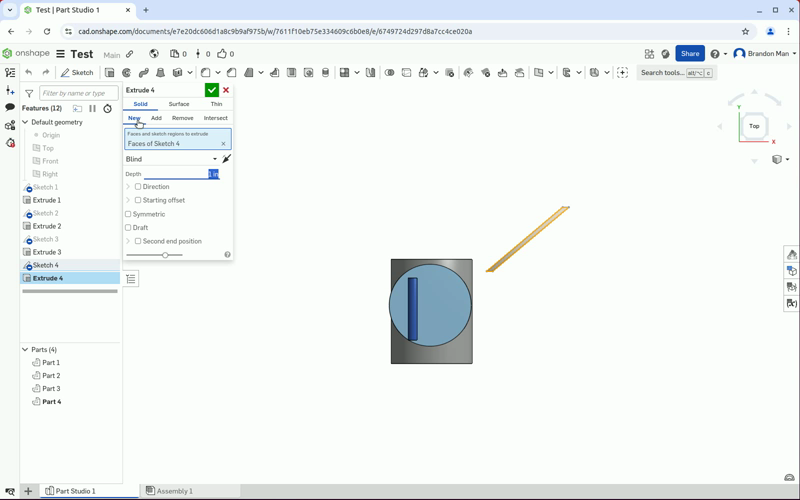
text(2.166)
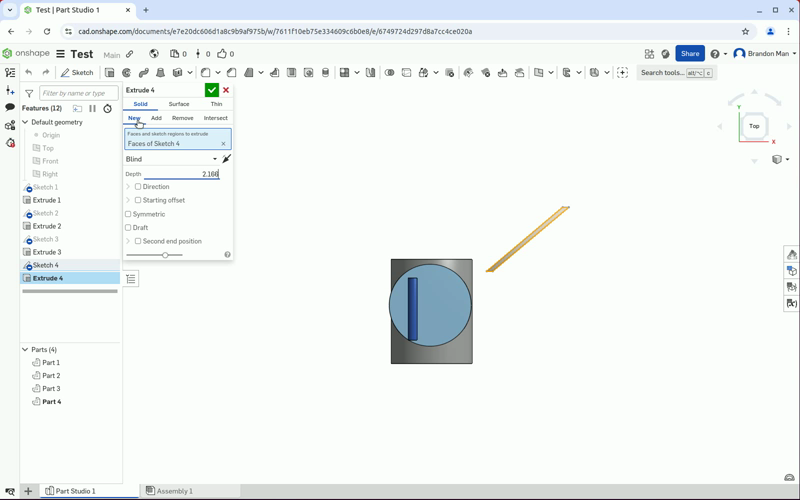
key(enter)
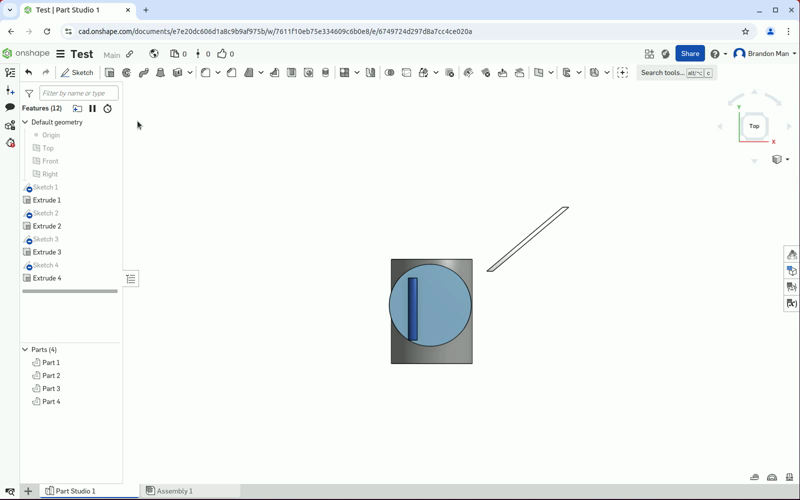
key(shift+h)
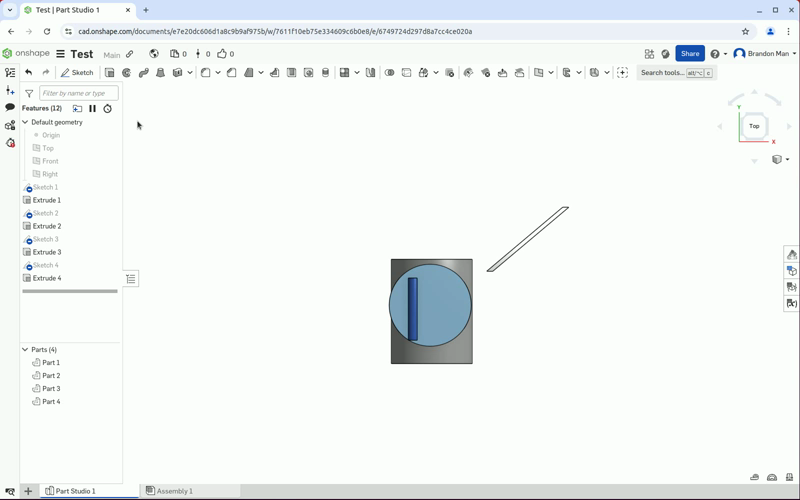
key(shift+h)
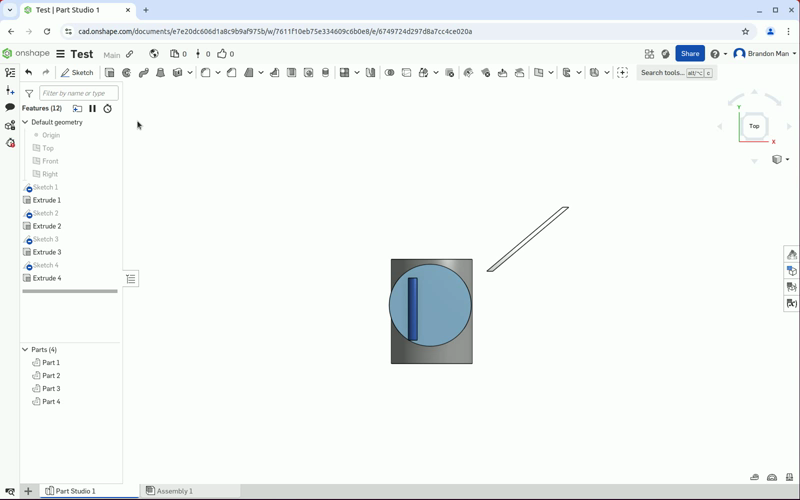
mouse_move(73, 189)
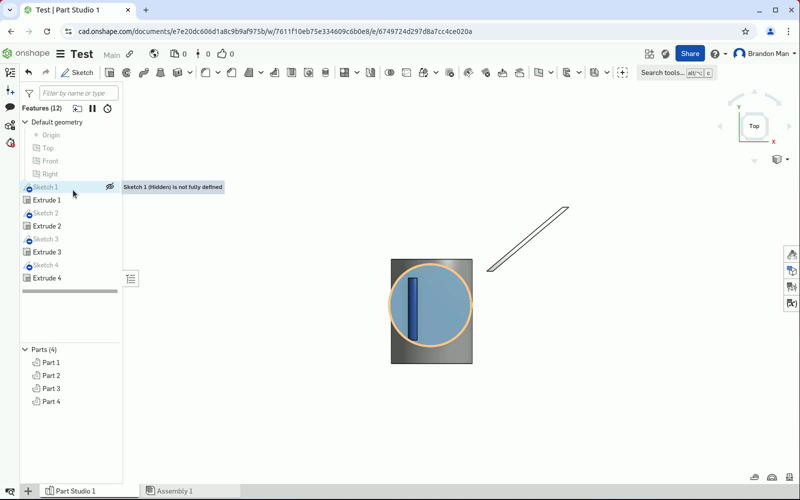
click(73, 189)
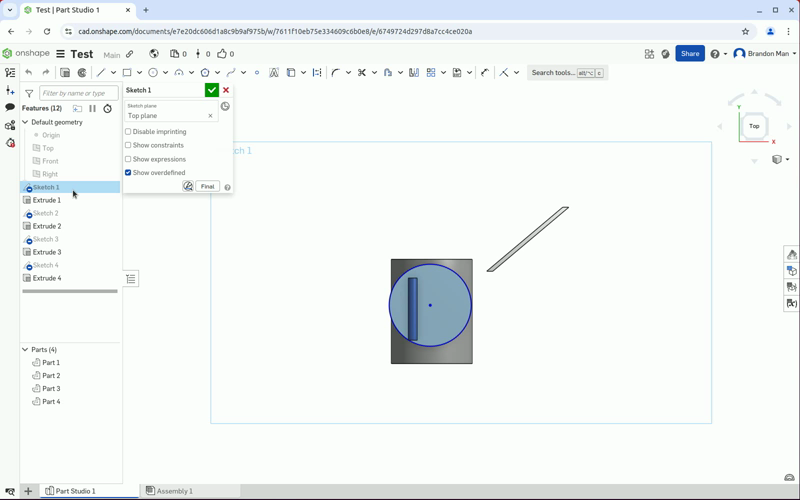
mouse_move(229, 92)
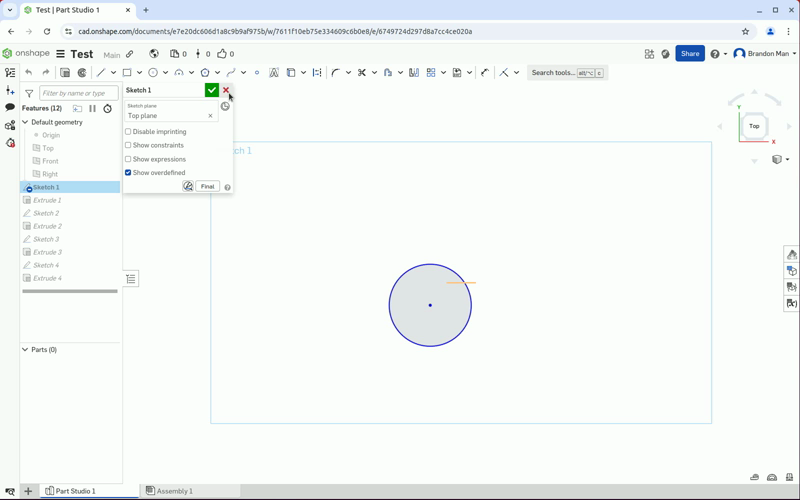
click(229, 92)
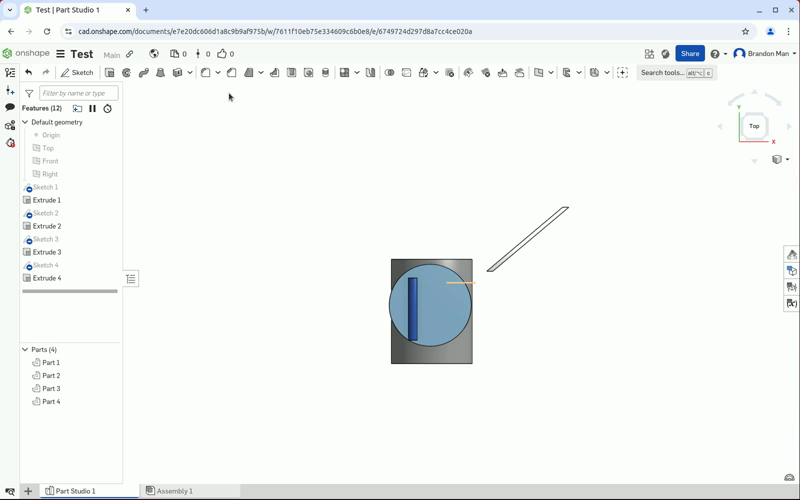
mouse_move(73, 352)
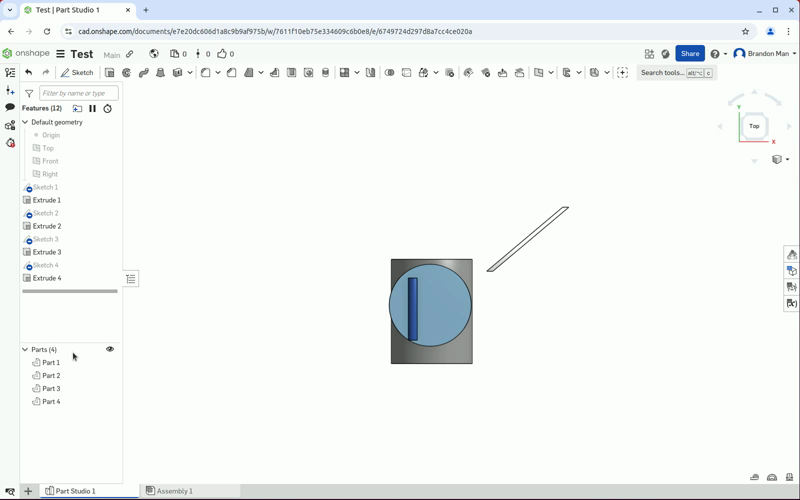
key(y)
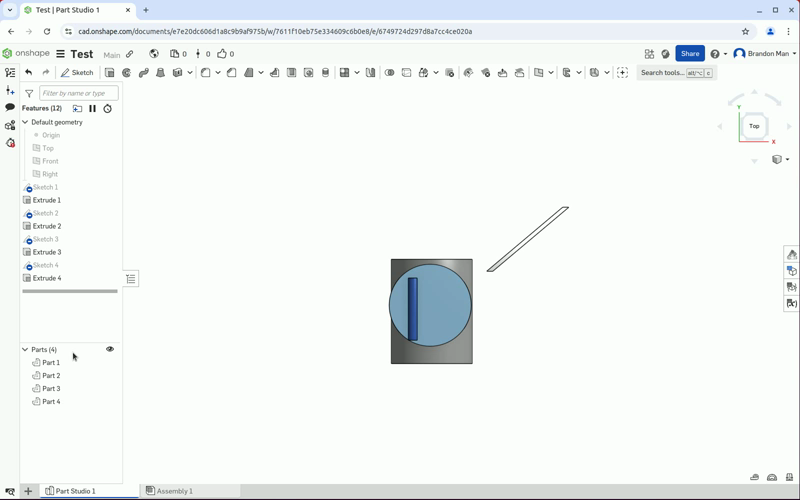
key(shift+p)
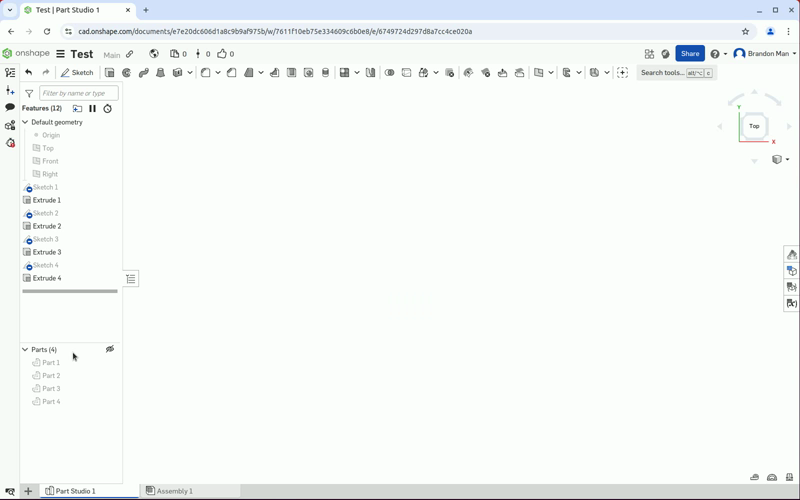
key(space)
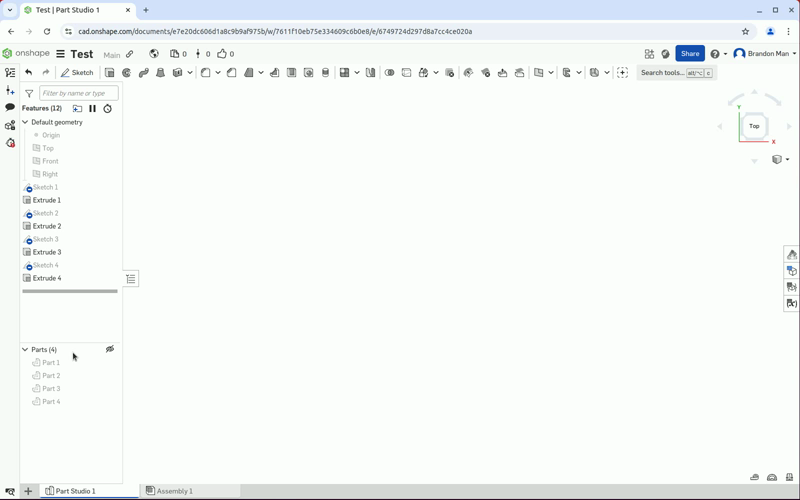
key_down(shift)
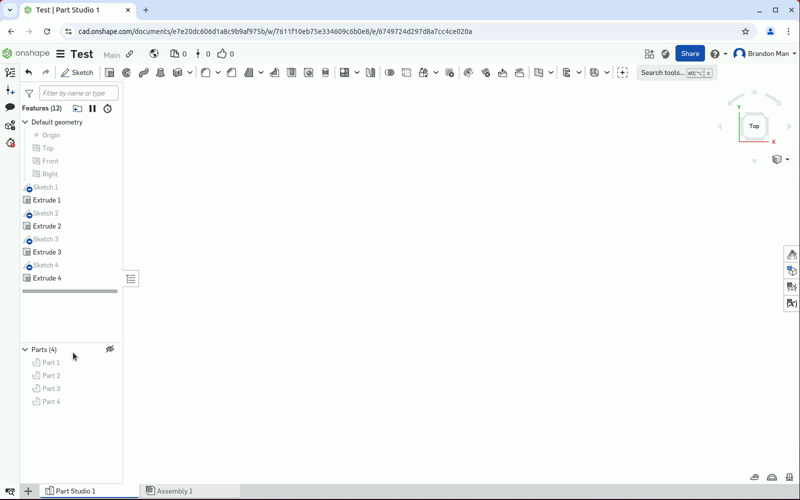
key(up)
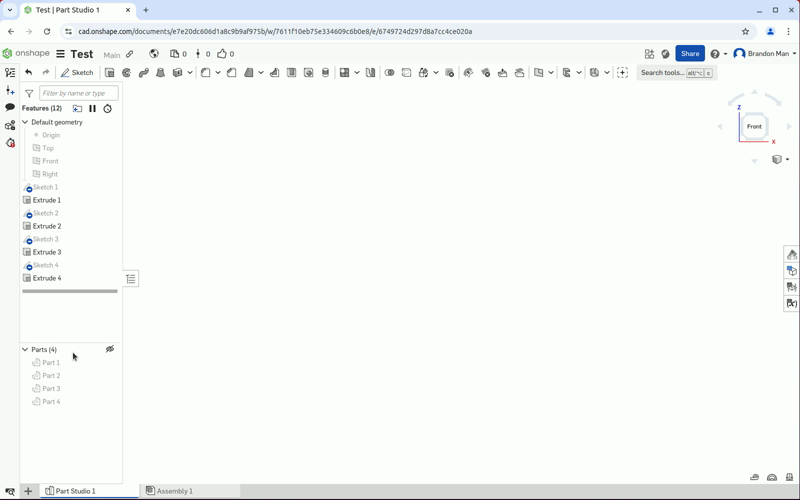
key_up(shift)
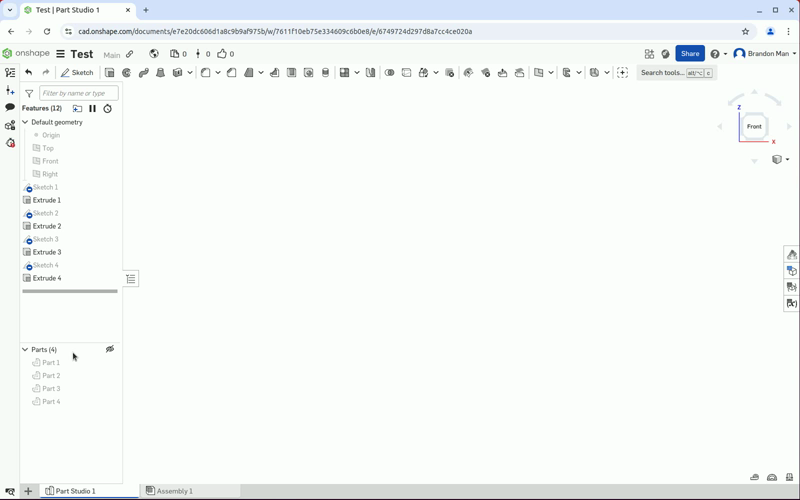
key(space)
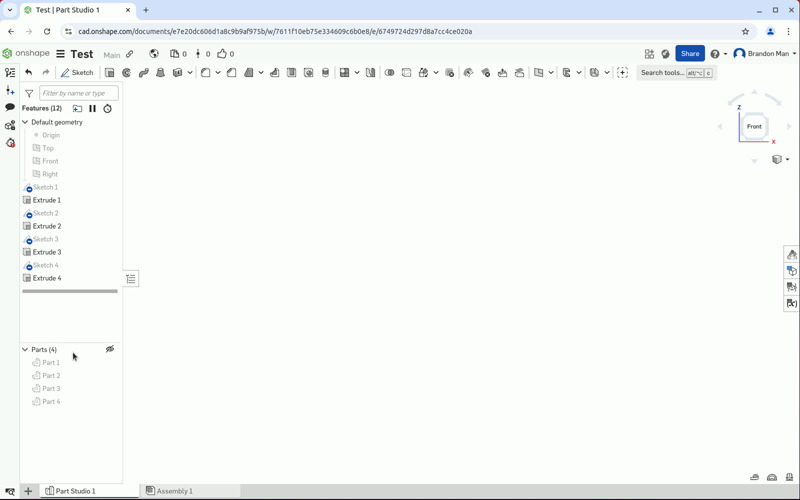
key_down(shift)
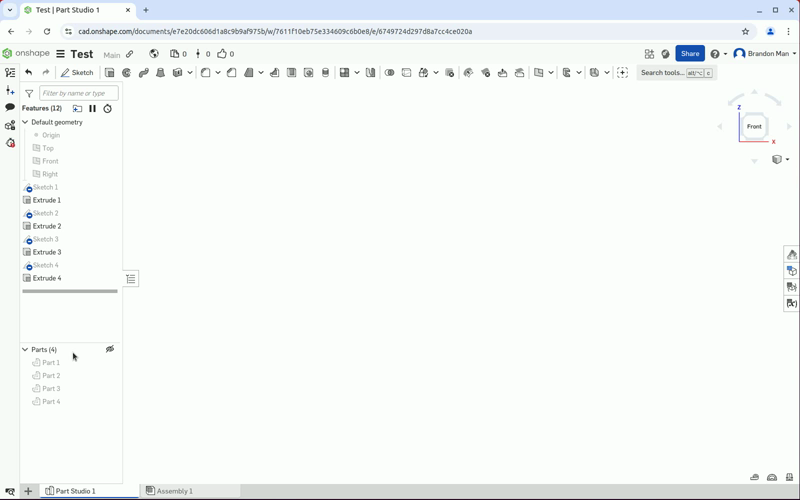
key(left)
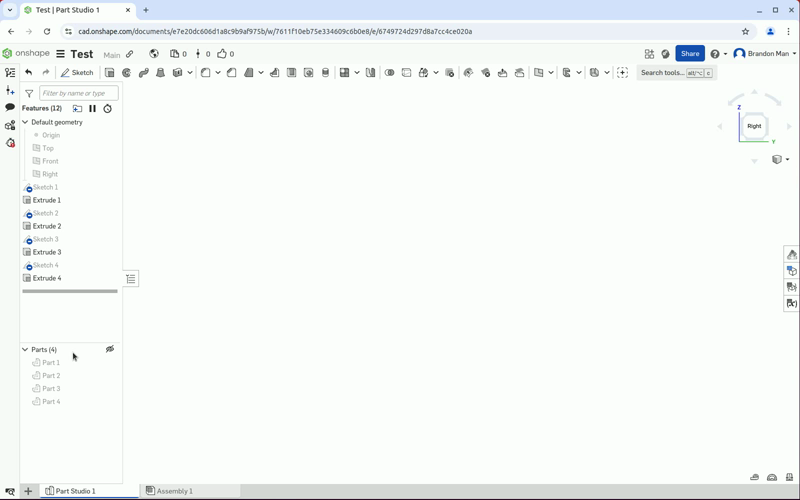
key_up(shift)
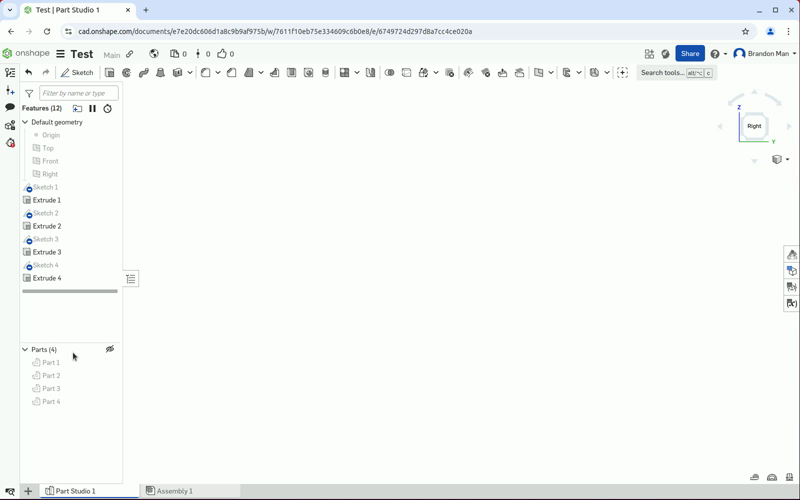
mouse_move(73, 352)
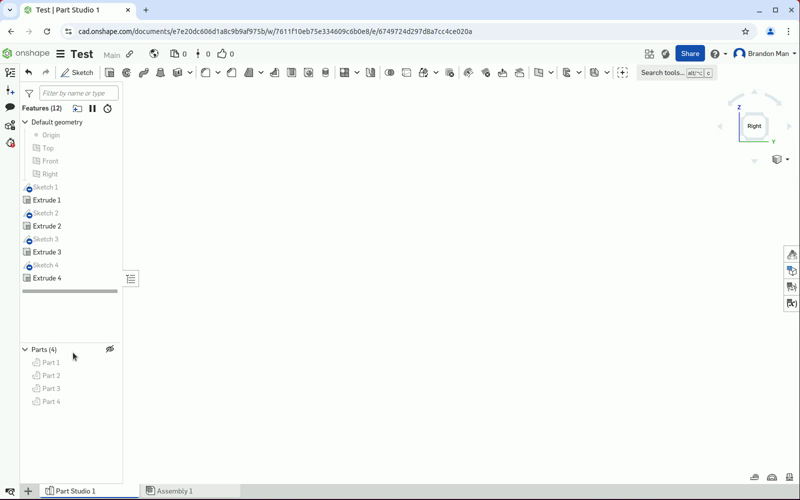
key(shift+y)
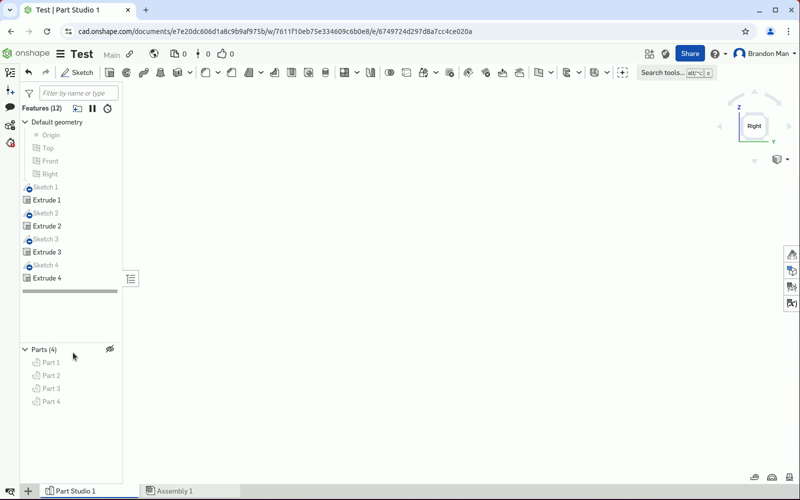
key(shift+s)
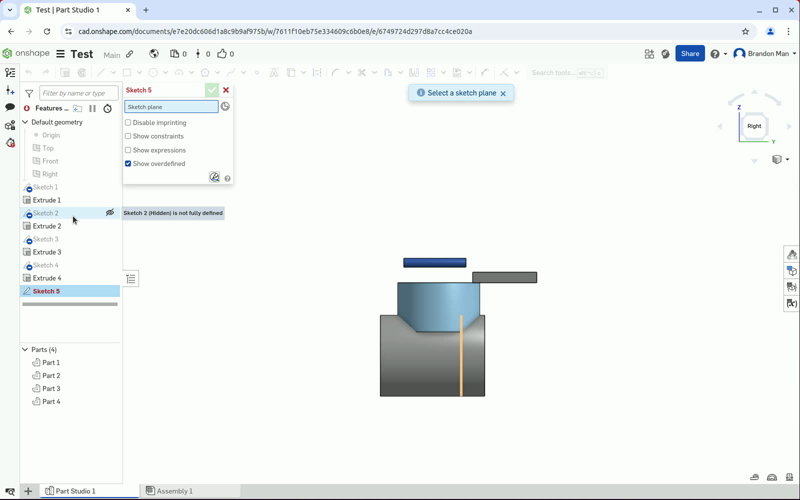
scroll(3)
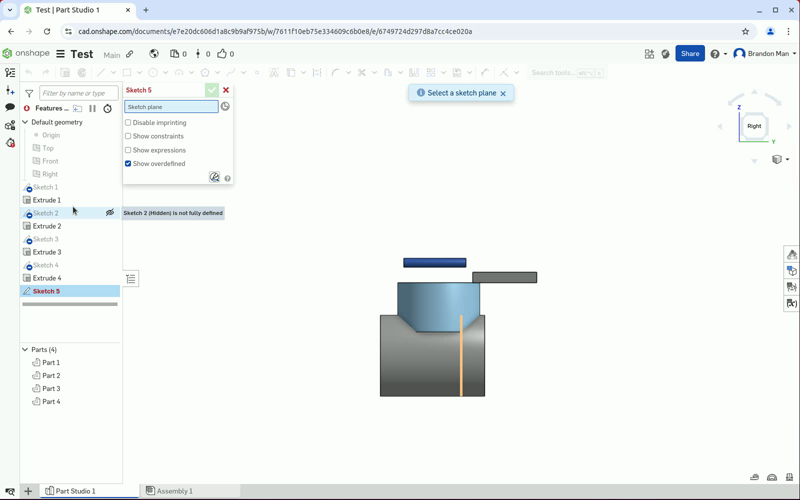
mouse_move(73, 176)
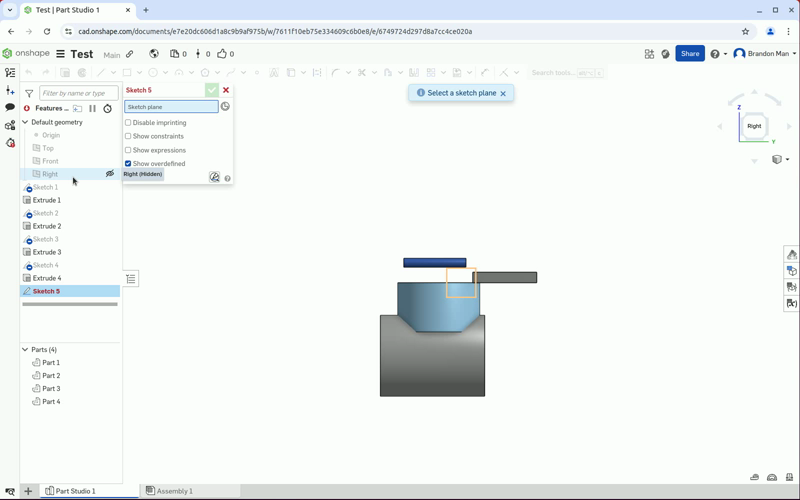
click(73, 176)
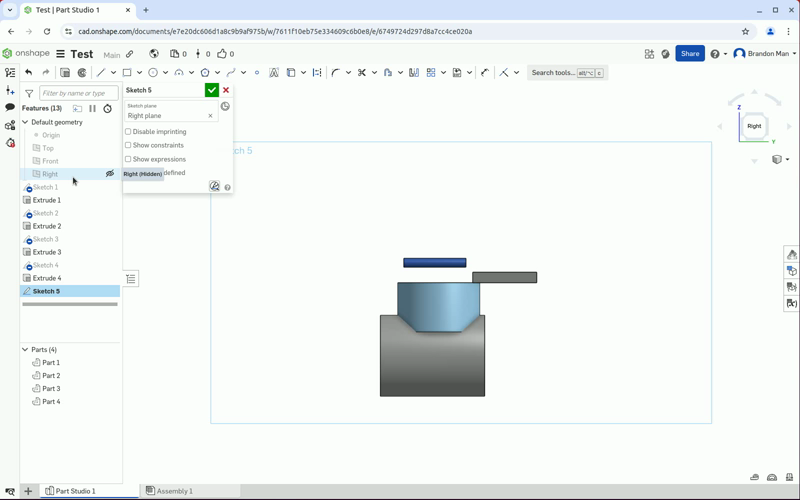
mouse_move(73, 352)
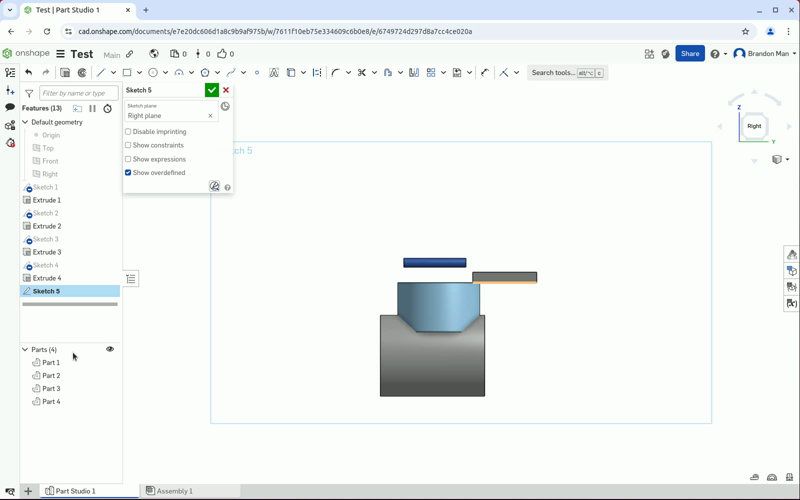
key(y)
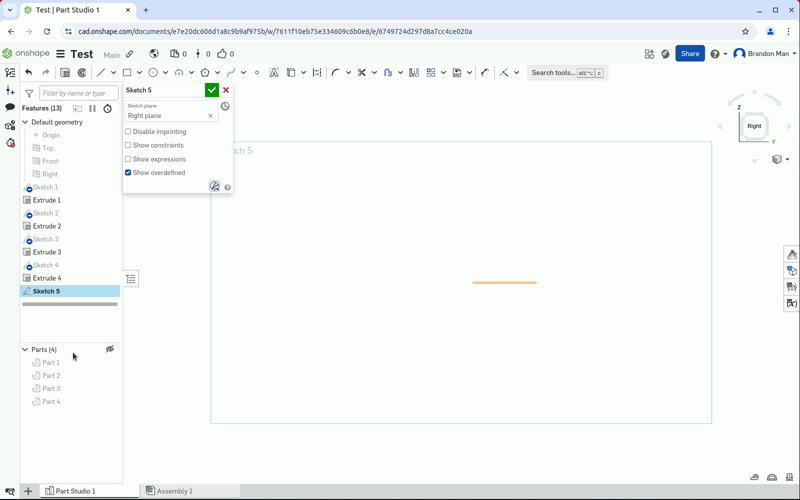
key(a)
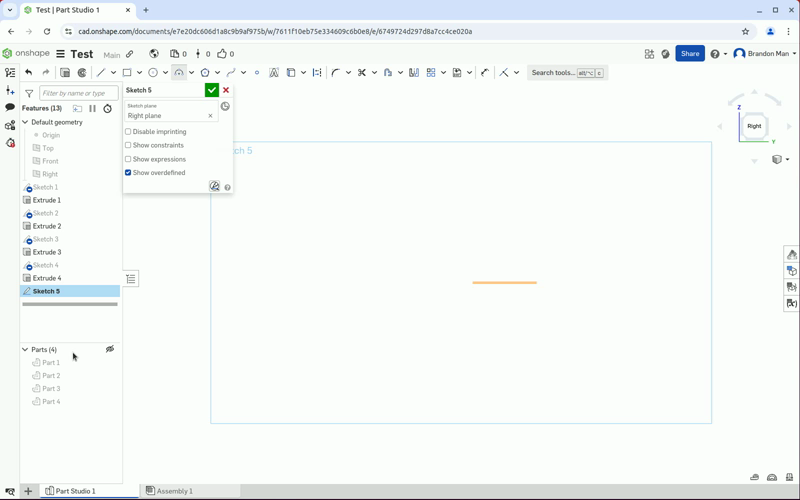
key_down(shift)
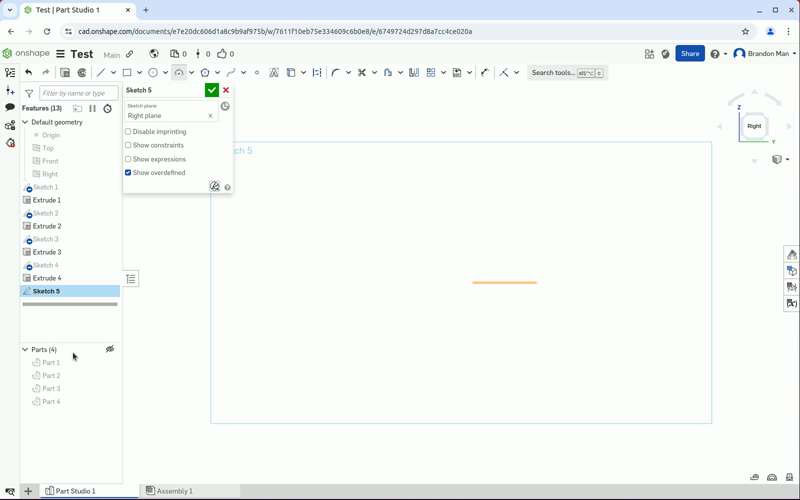
mouse_move(454, 250)
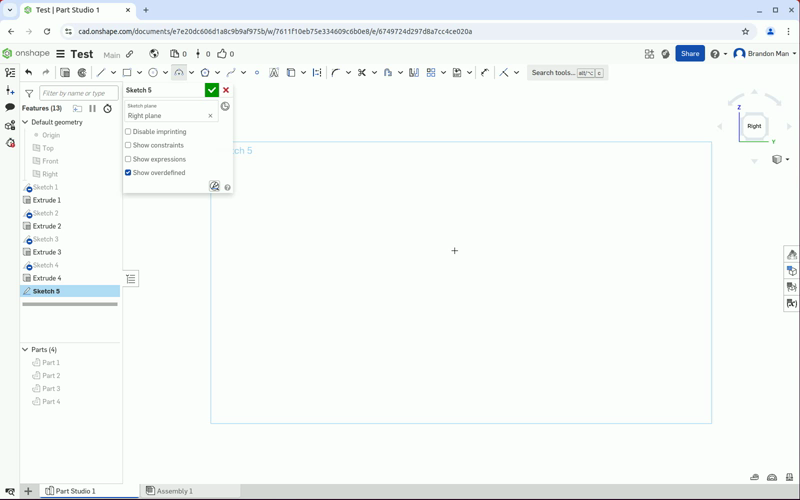
click(454, 250)
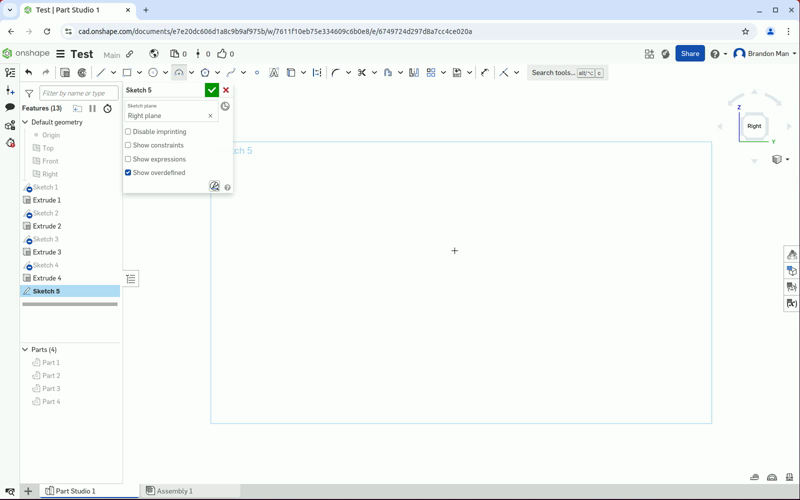
key_up(shift)
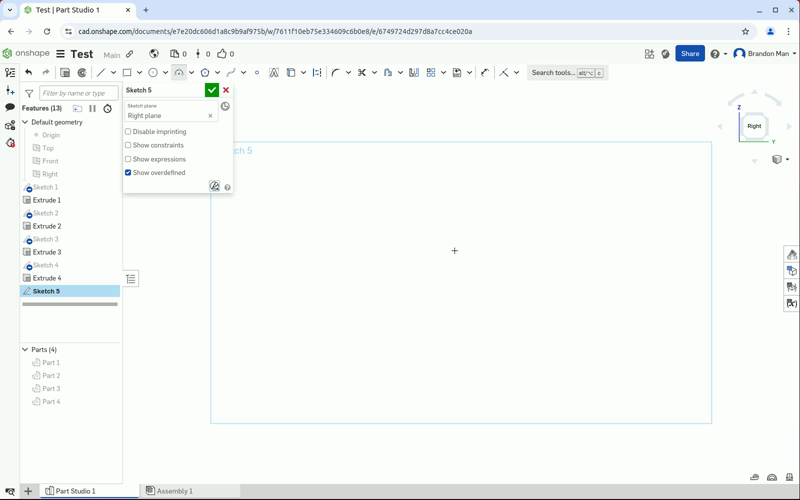
key_down(shift)
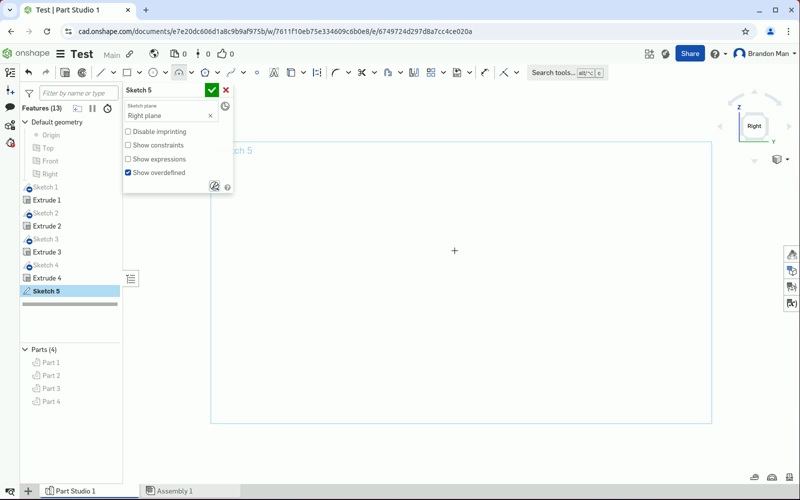
mouse_move(511, 251)
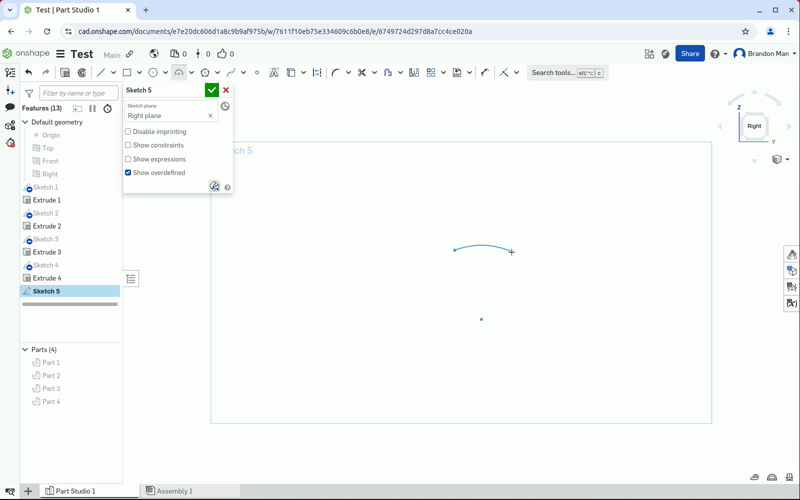
click(511, 251)
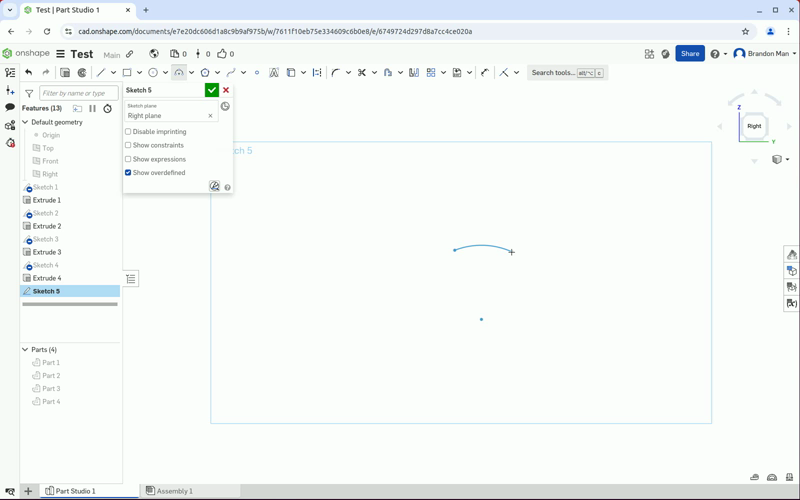
mouse_move(482, 281)
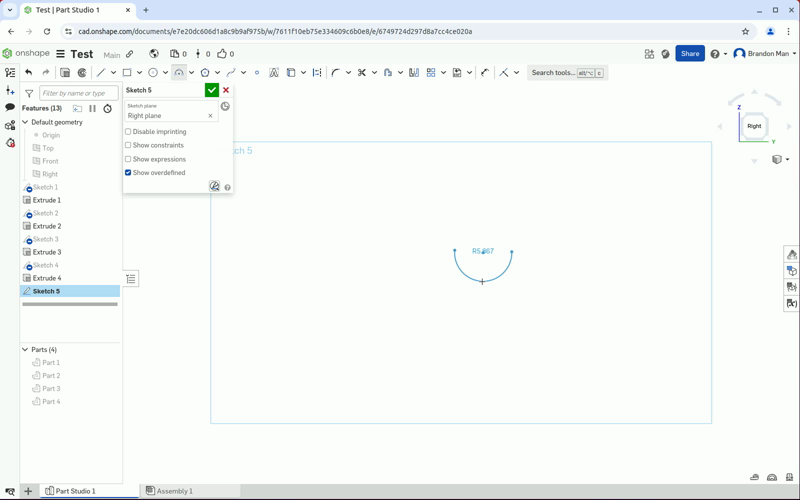
click(482, 281)
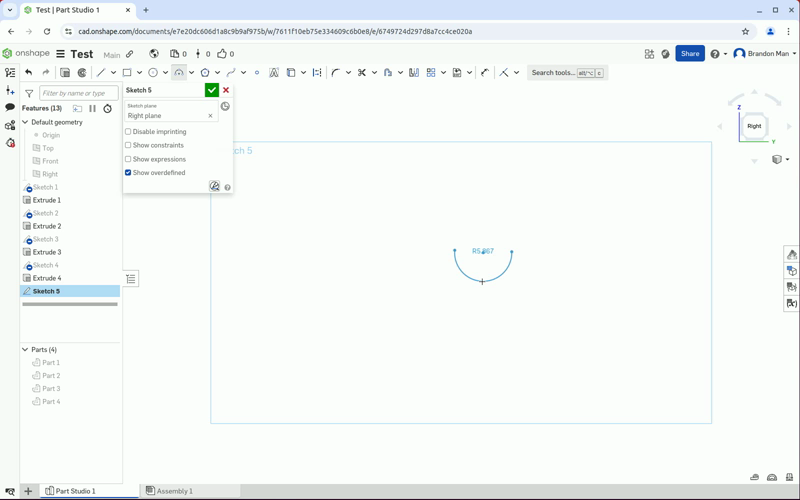
key_up(shift)
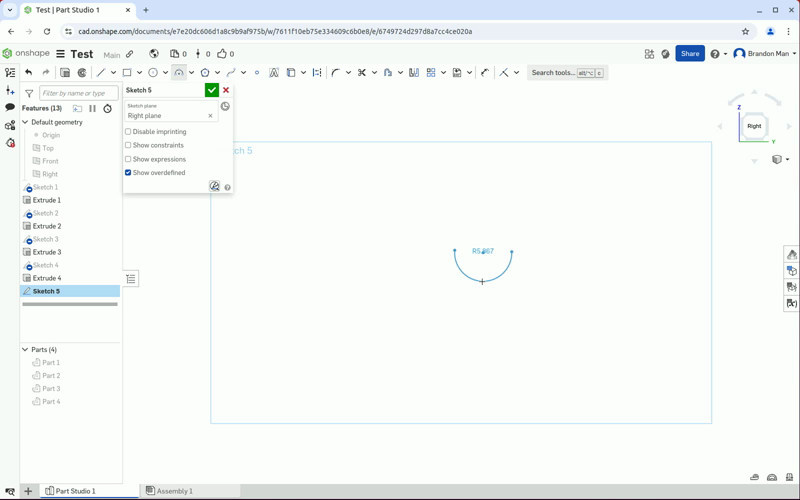
key(esc)
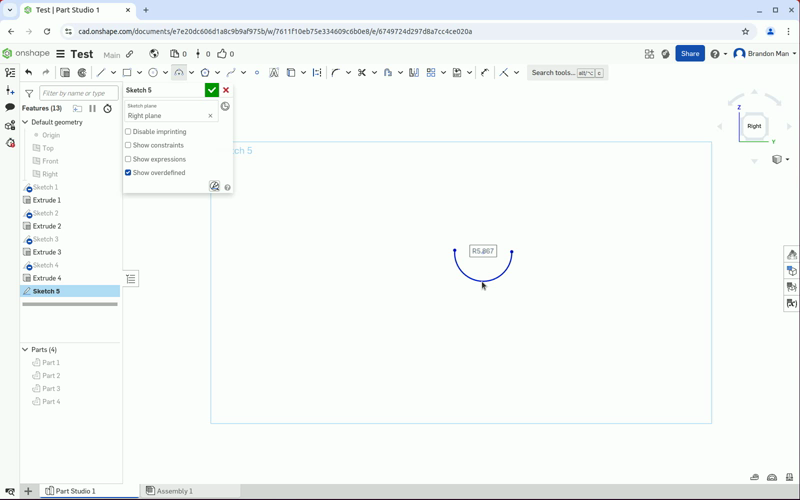
key(l)
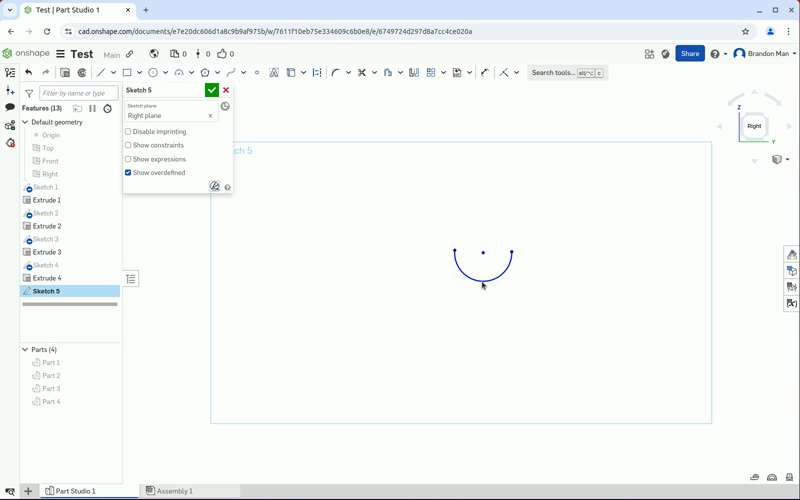
mouse_move(511, 251)
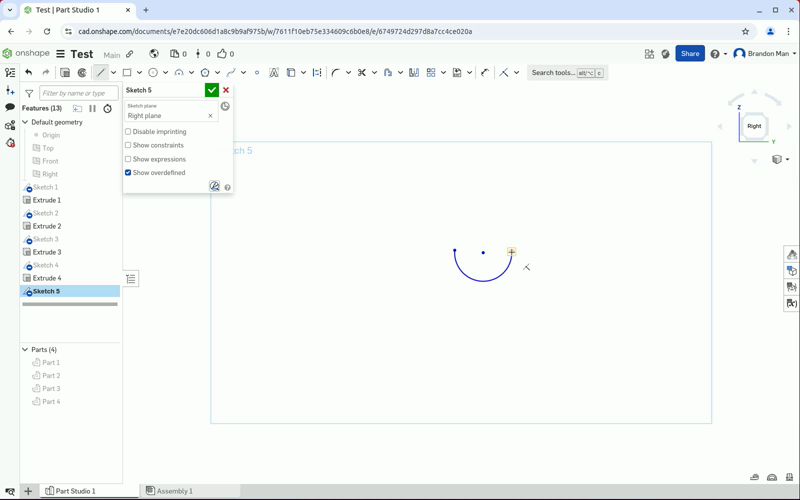
click(511, 251)
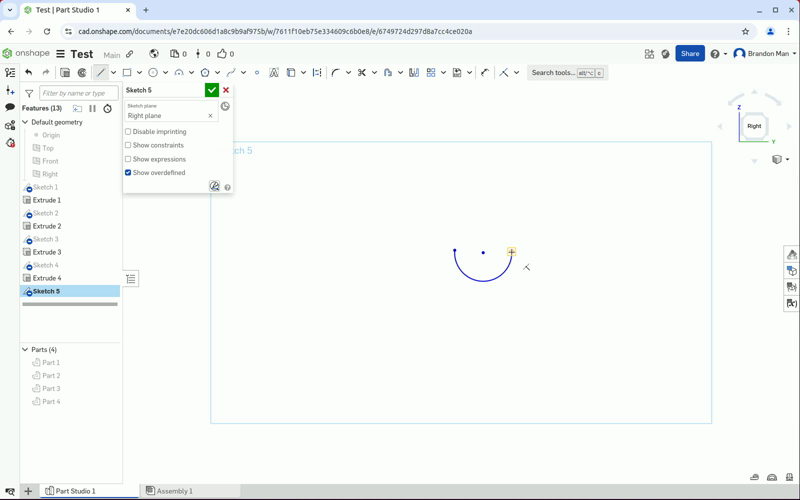
key_down(shift)
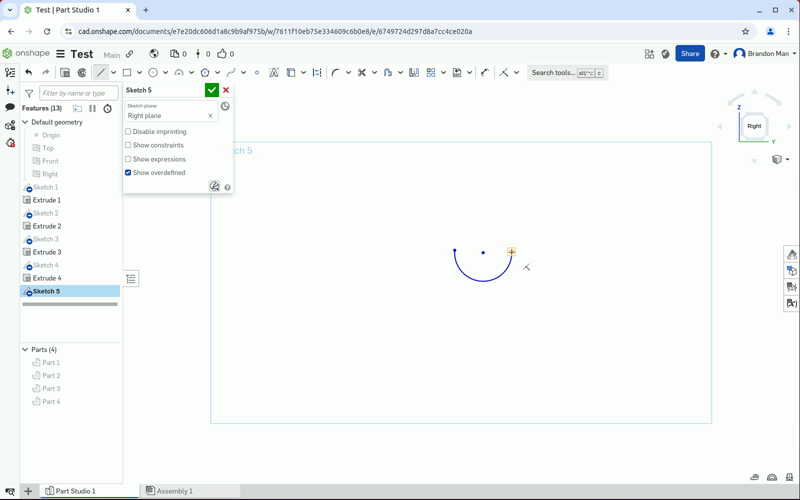
mouse_move(541, 251)
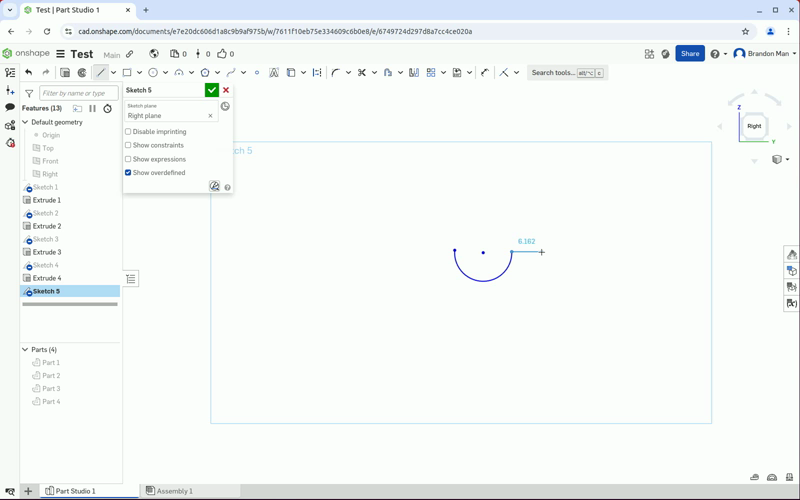
mouse_move(506, 251)
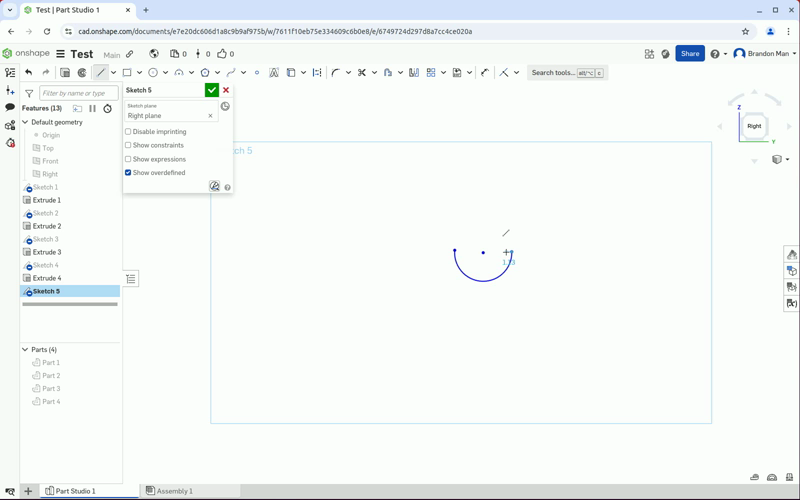
scroll(6)
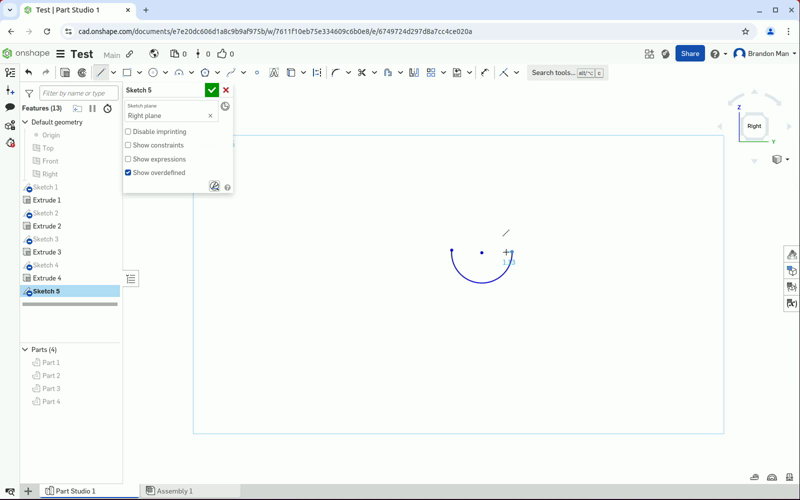
scroll(6)
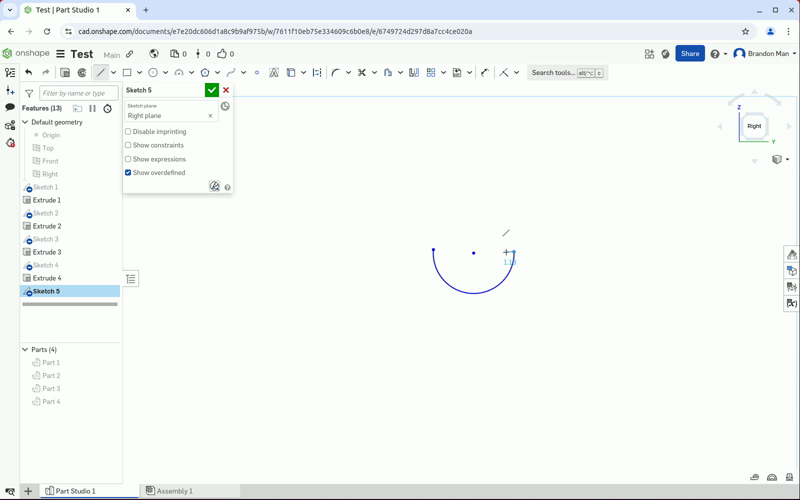
scroll(6)
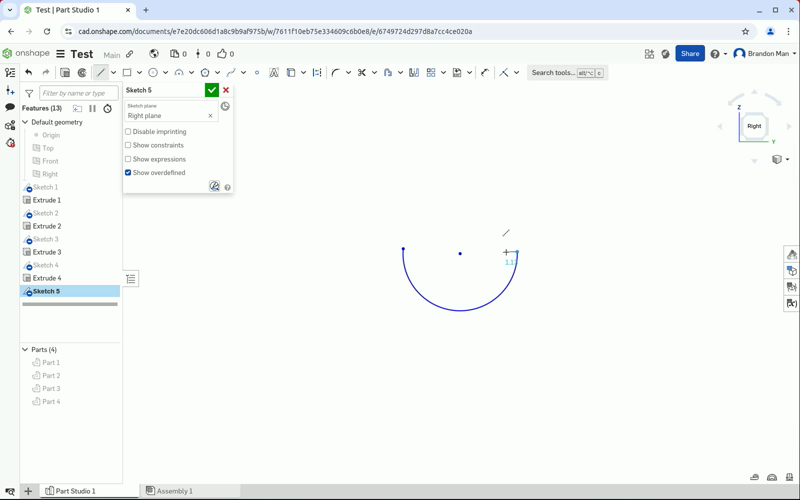
scroll(6)
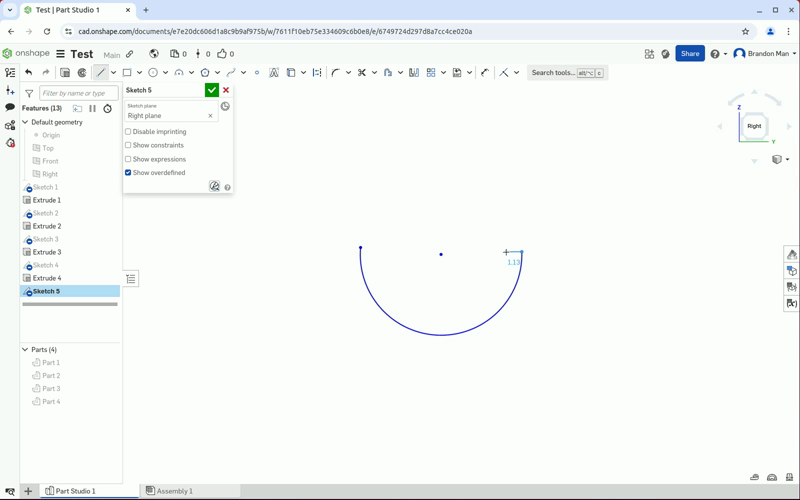
scroll(6)
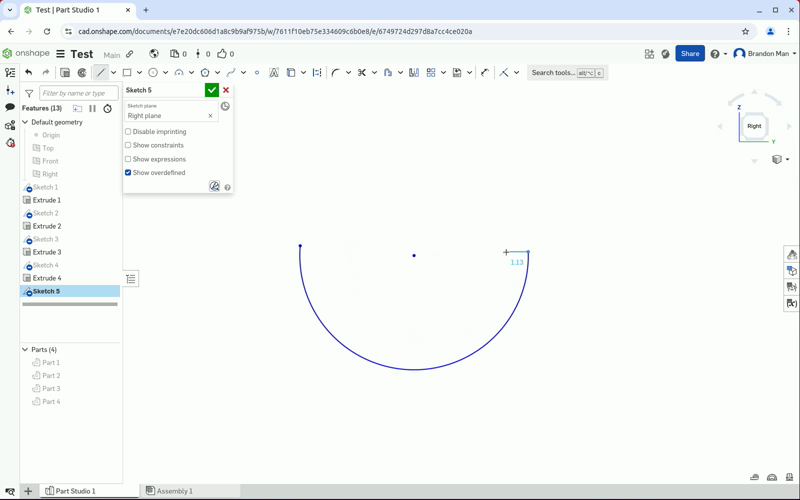
scroll(6)
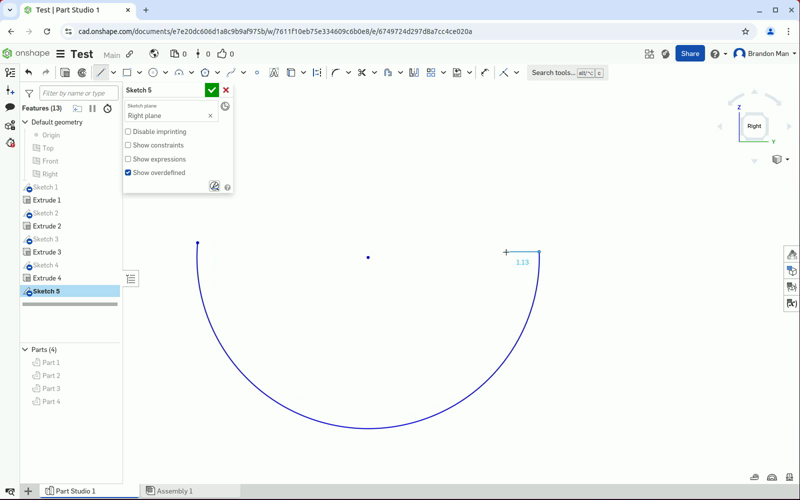
scroll(6)
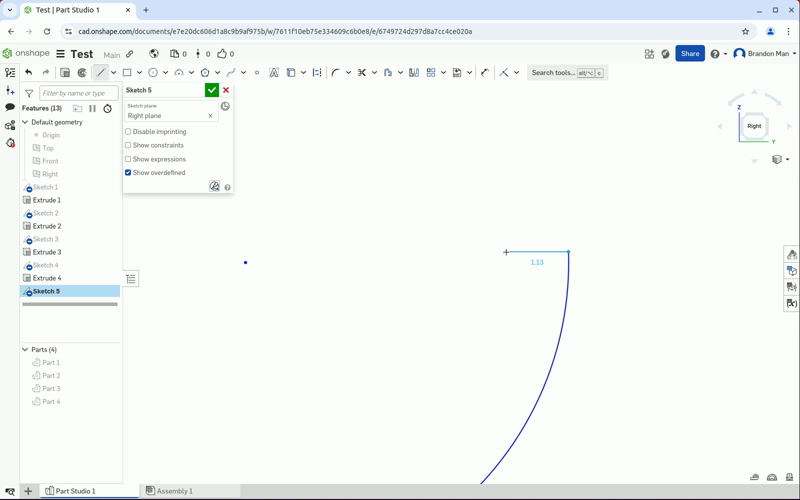
click(506, 251)
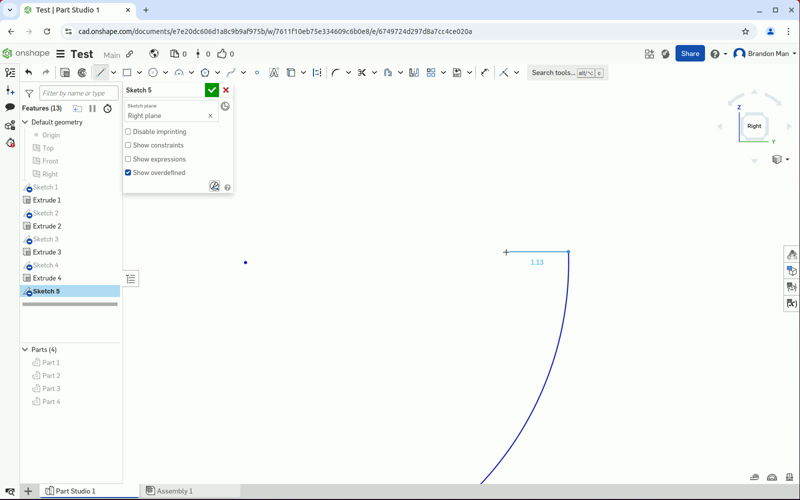
scroll(-6)
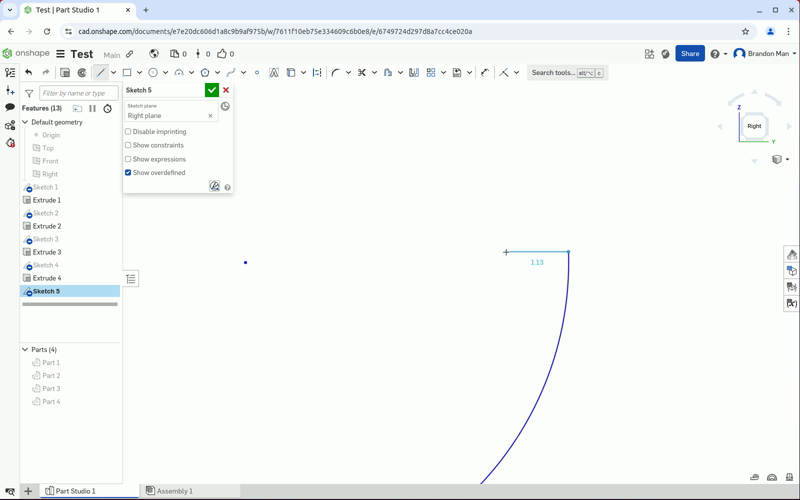
scroll(-6)
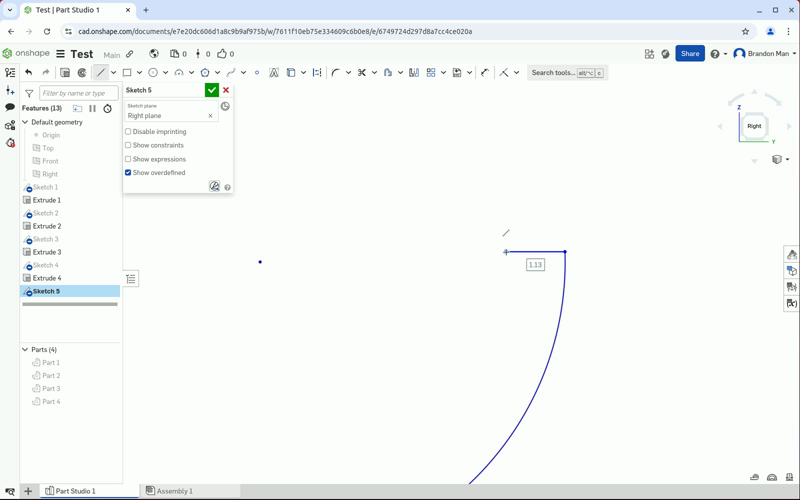
scroll(-6)
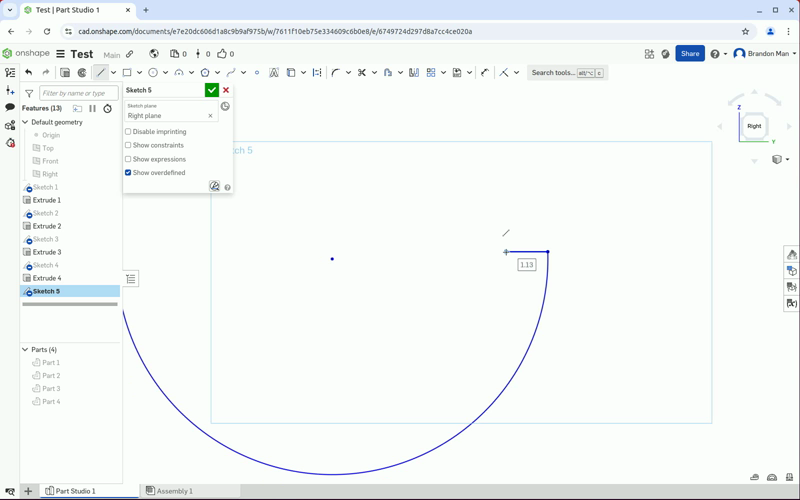
scroll(-6)
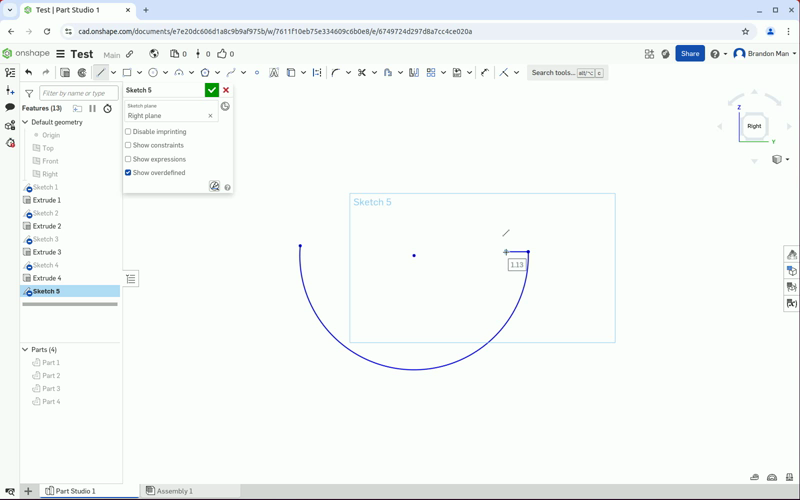
scroll(-6)
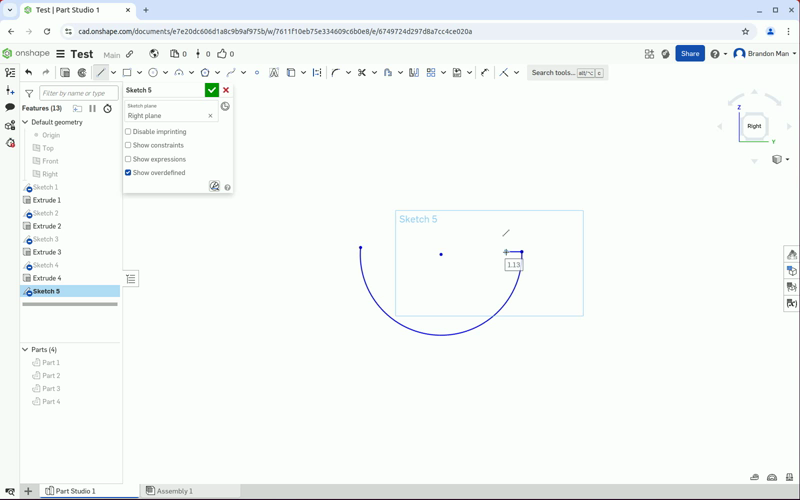
scroll(-6)
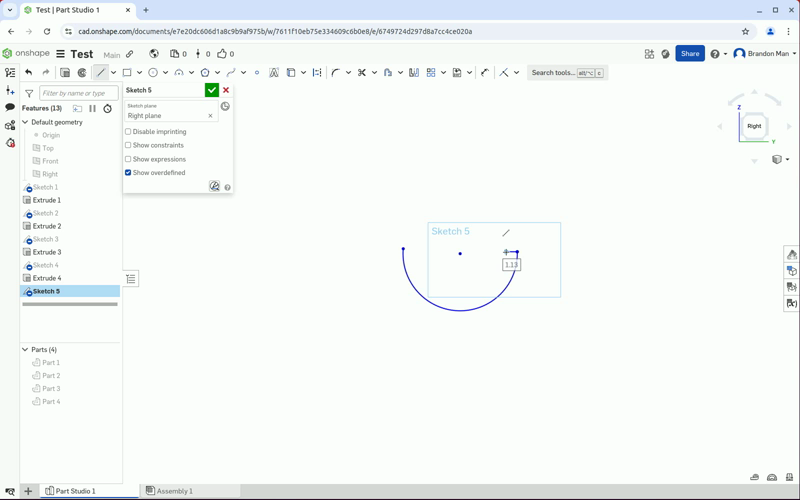
scroll(-6)
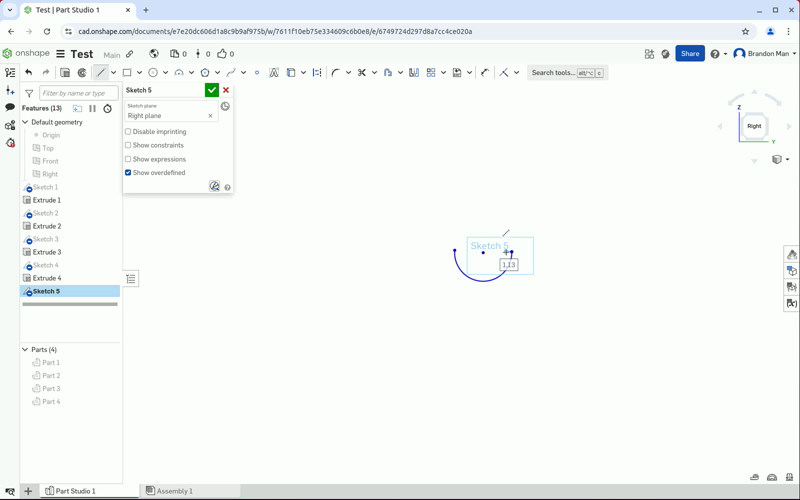
key_up(shift)
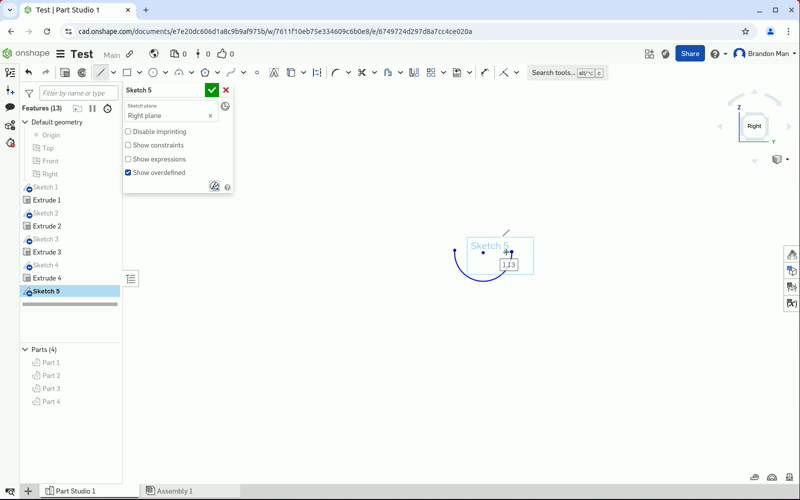
key(esc)
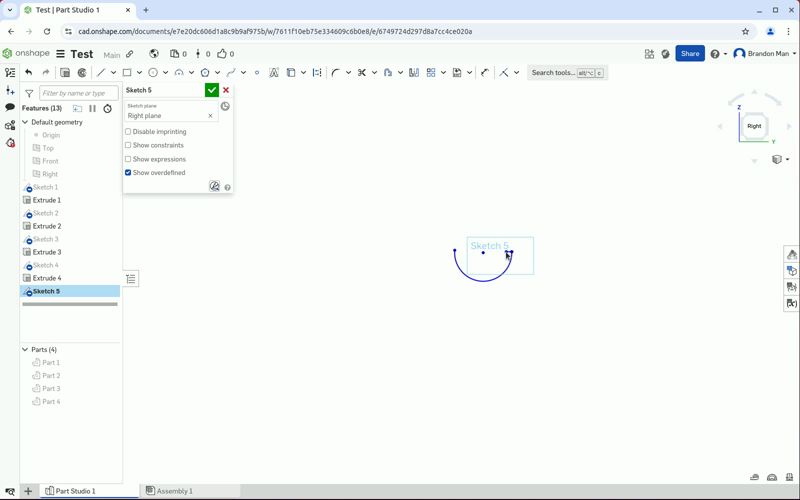
key(a)
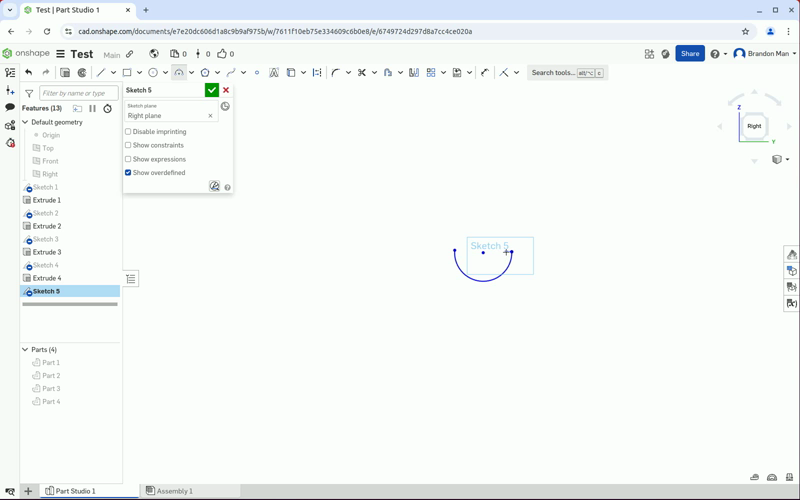
mouse_move(506, 251)
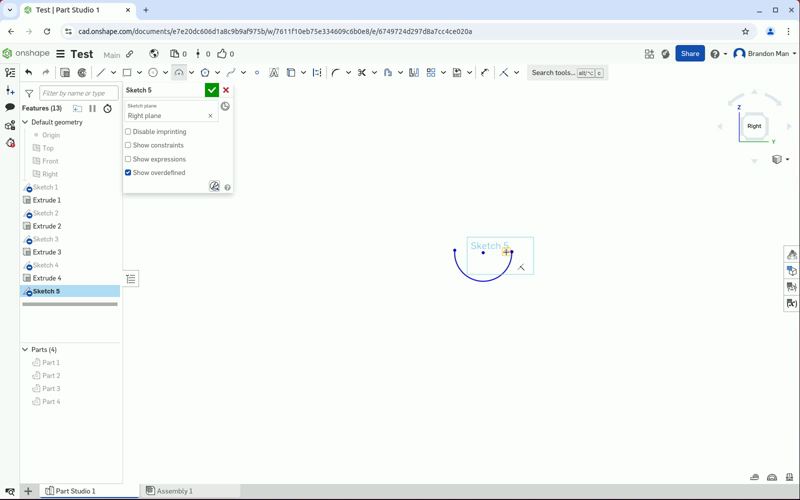
click(506, 251)
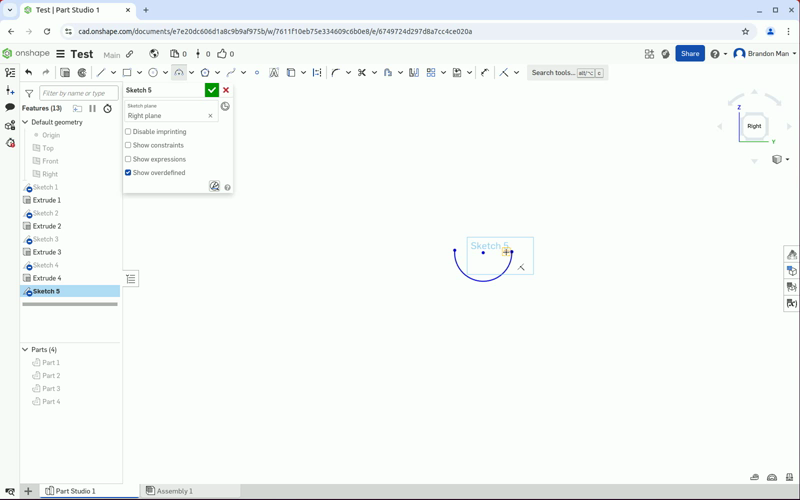
key_down(shift)
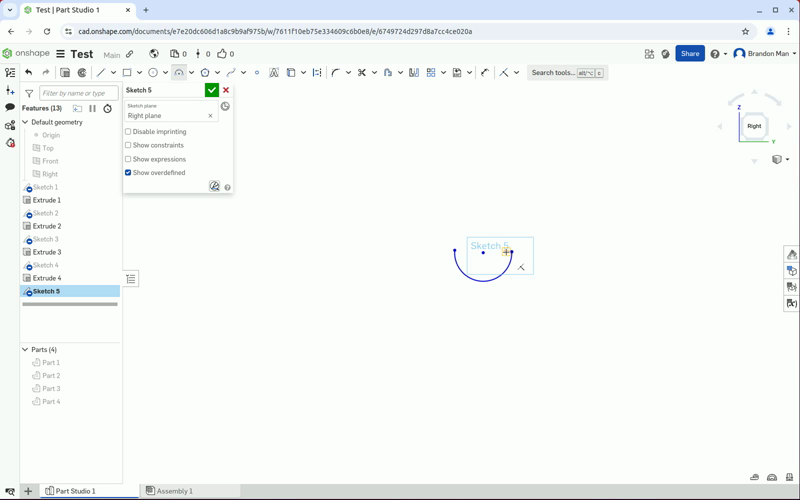
mouse_move(460, 250)
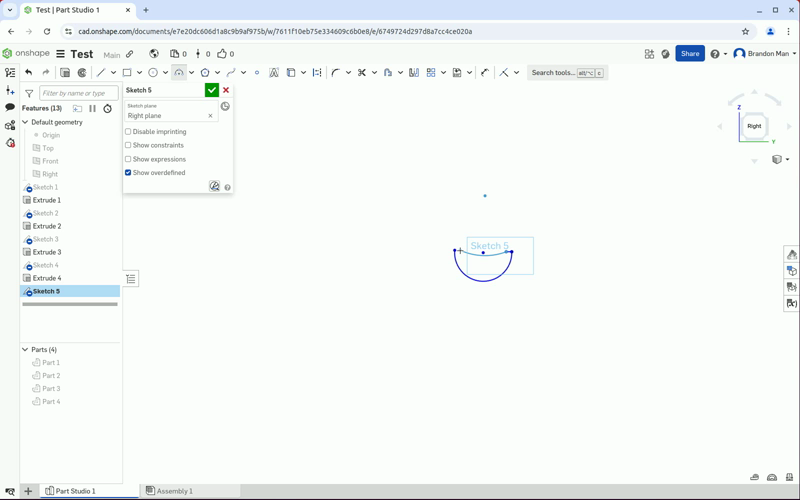
click(460, 250)
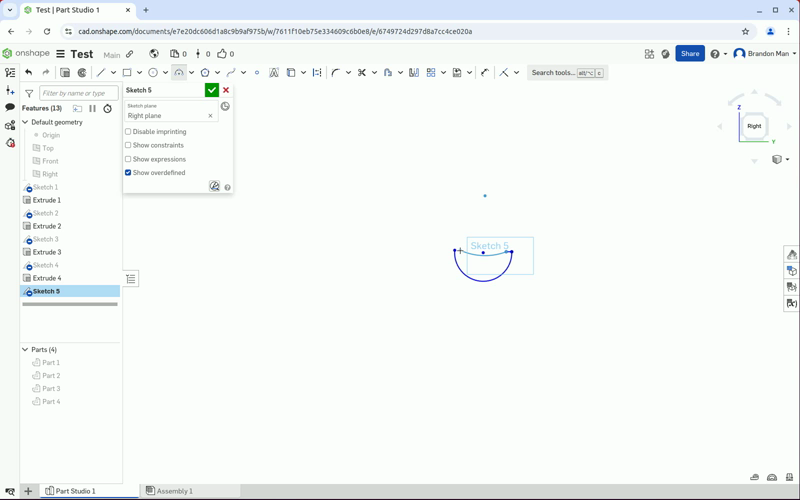
mouse_move(482, 276)
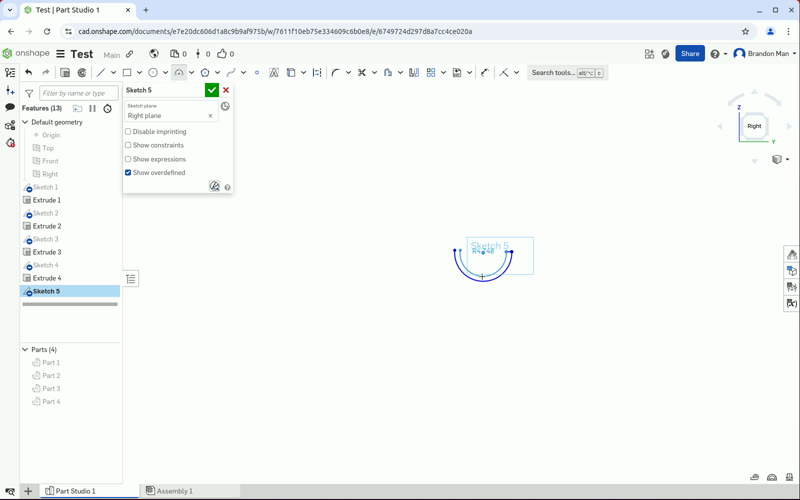
click(482, 276)
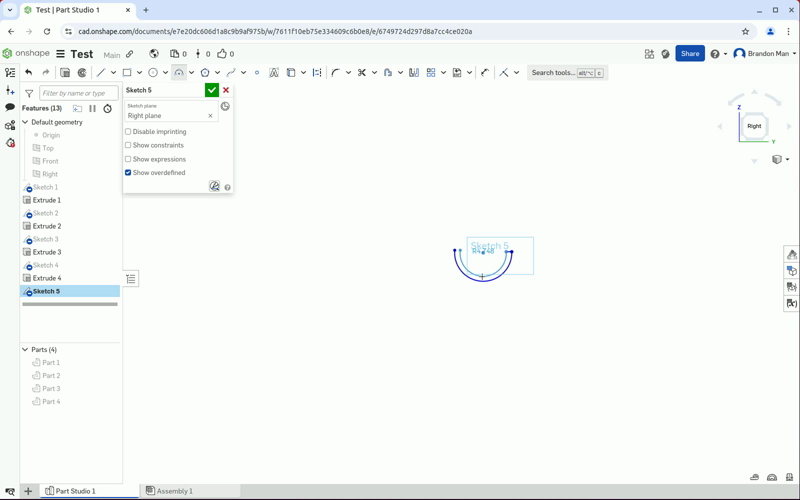
key_up(shift)
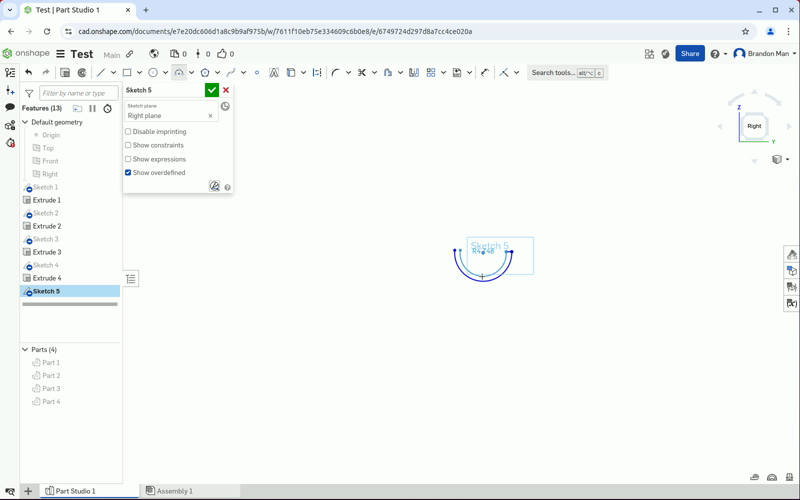
key(esc)
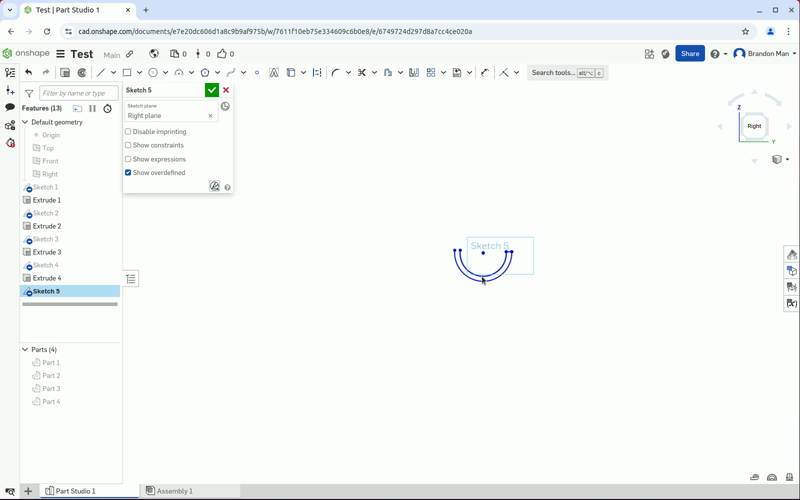
key(l)
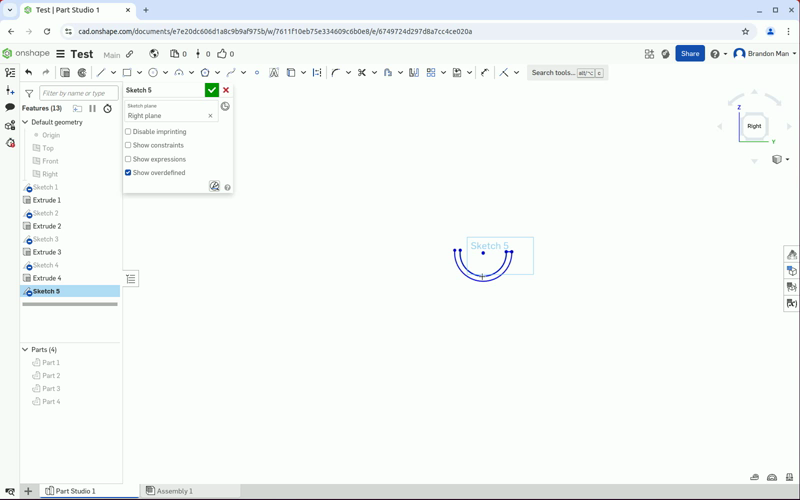
mouse_move(460, 250)
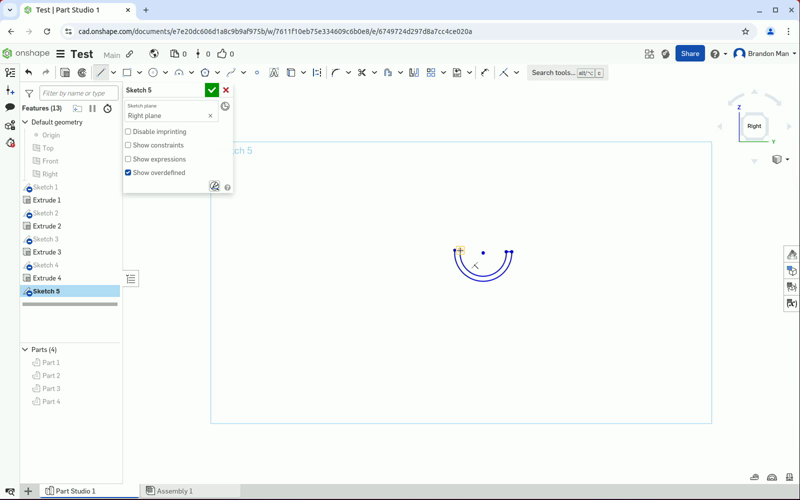
click(460, 250)
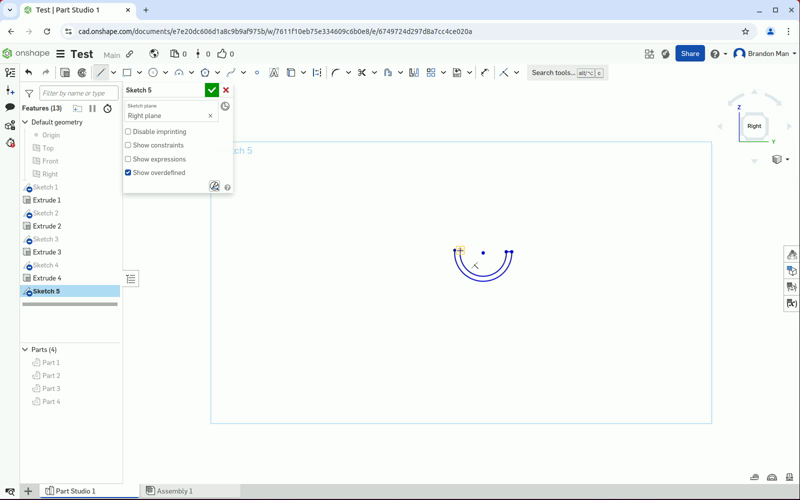
mouse_move(490, 250)
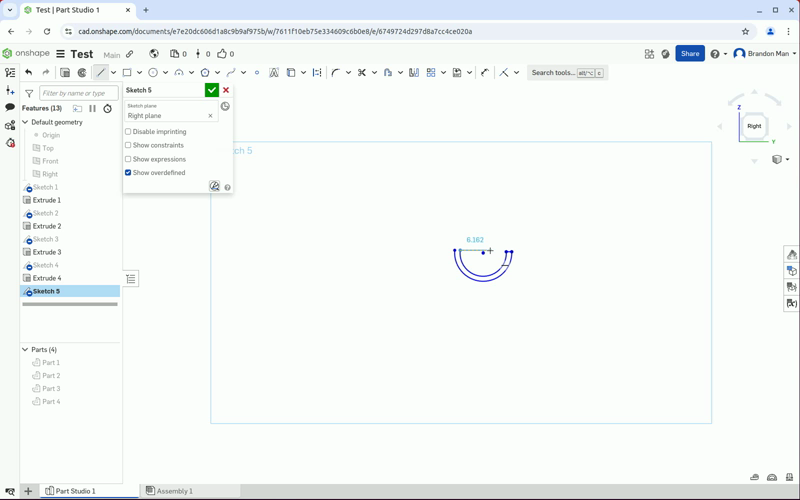
key_down(shift)
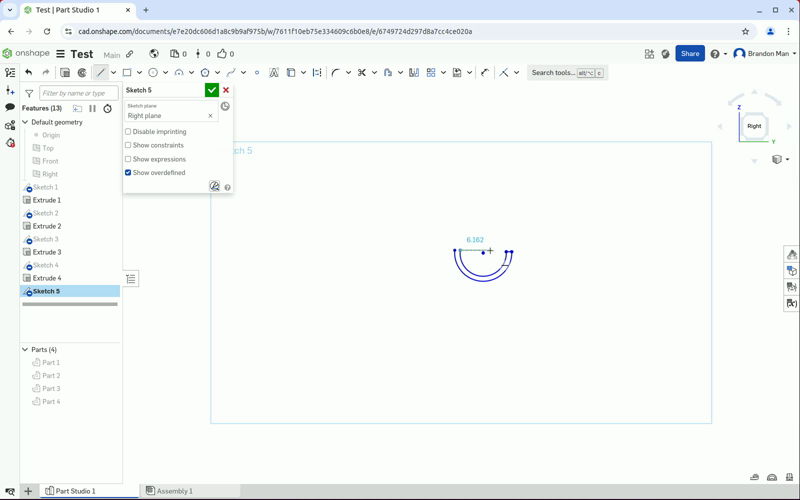
mouse_move(454, 250)
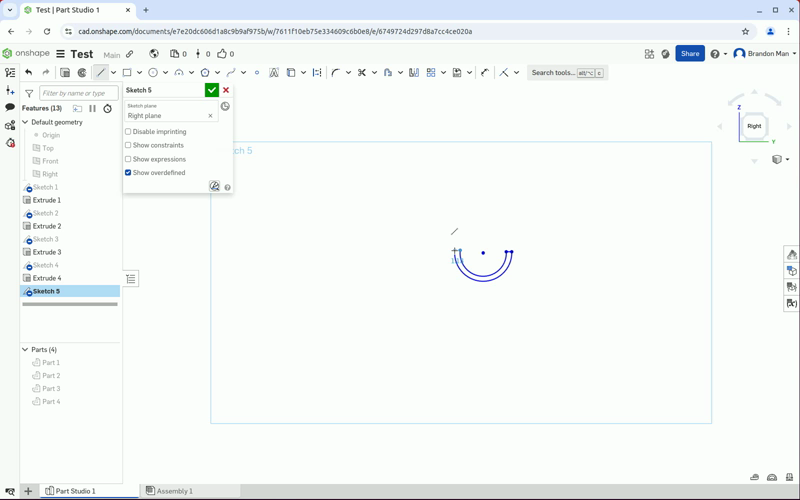
scroll(6)
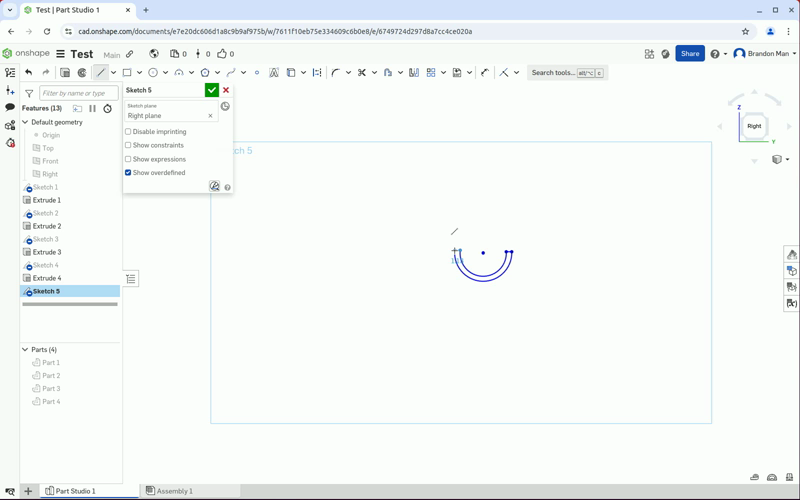
scroll(6)
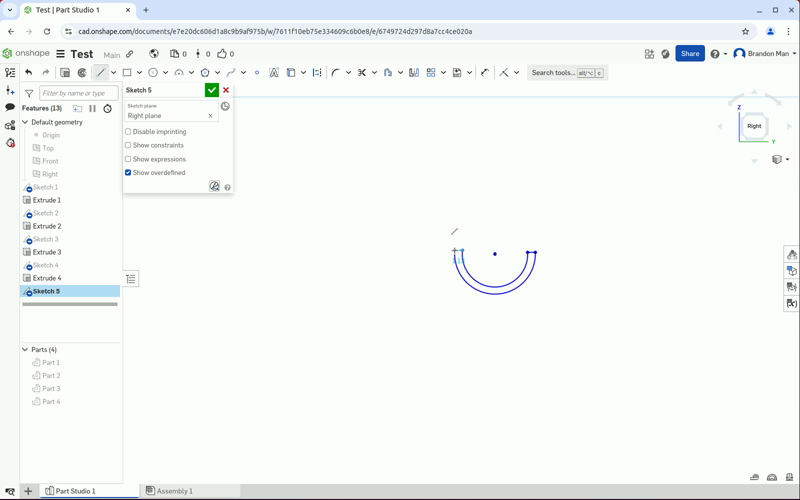
scroll(6)
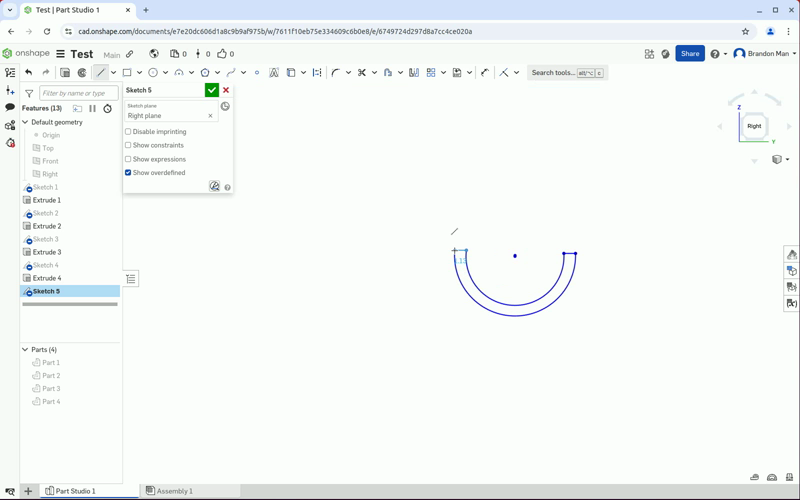
scroll(6)
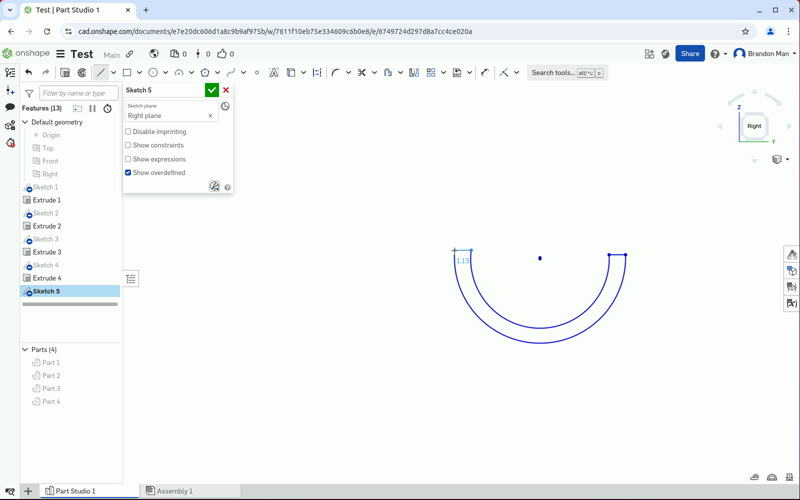
scroll(6)
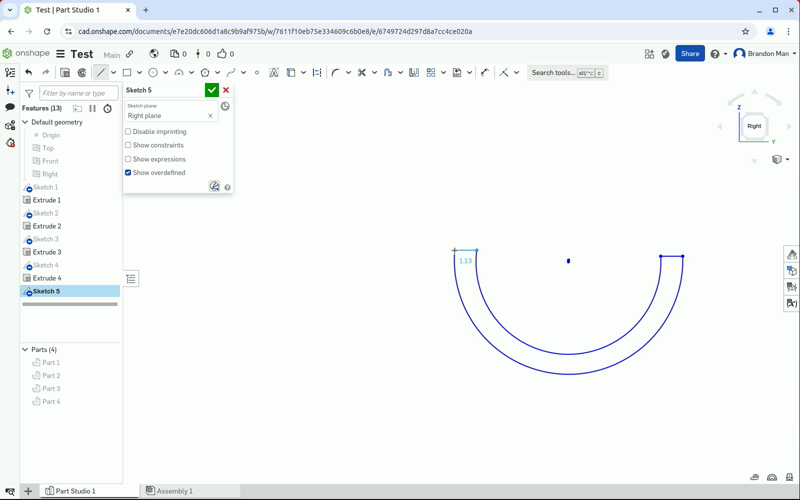
scroll(6)
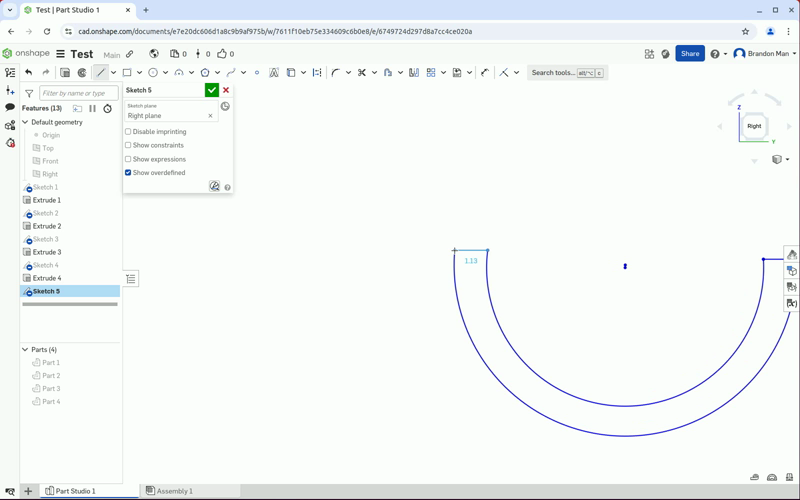
scroll(6)
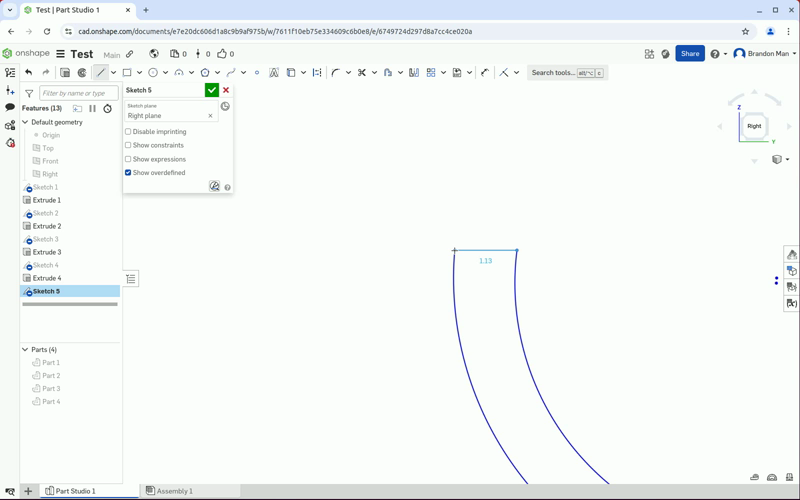
key_up(shift)
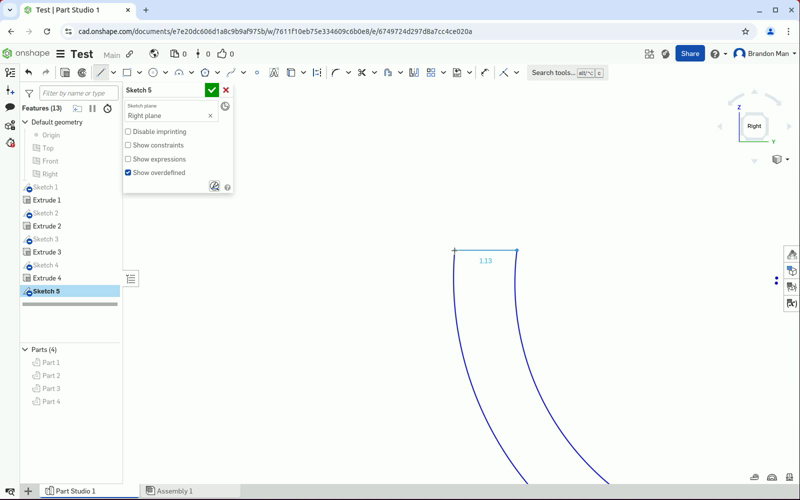
click(454, 250)
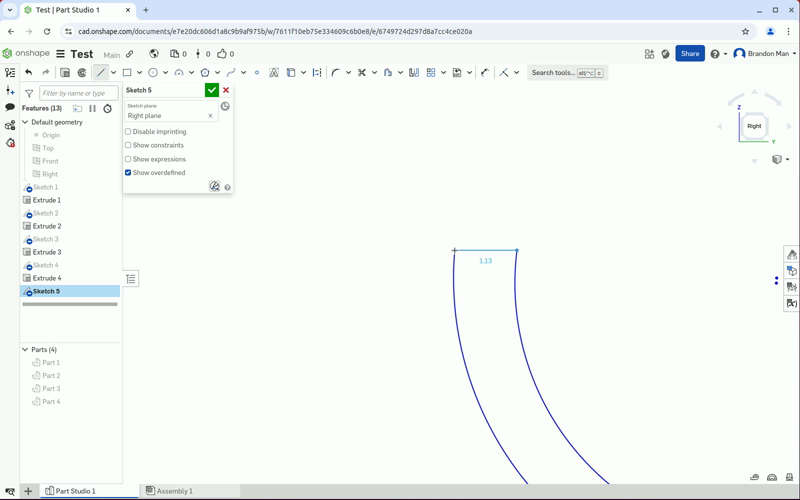
scroll(-6)
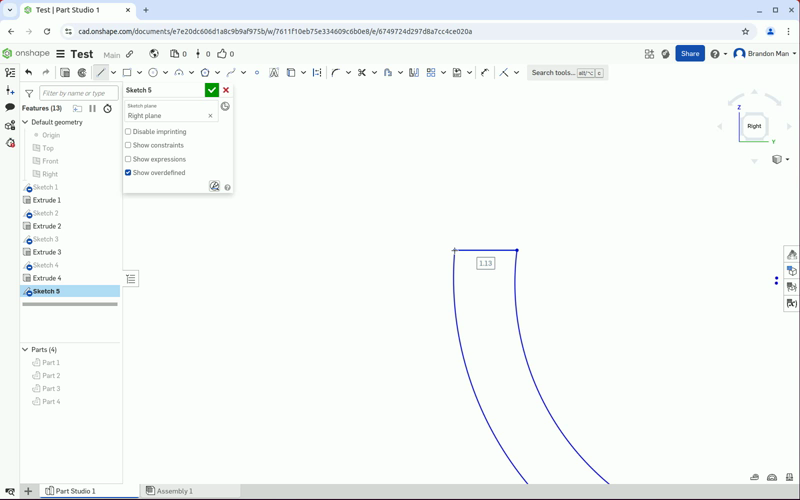
scroll(-6)
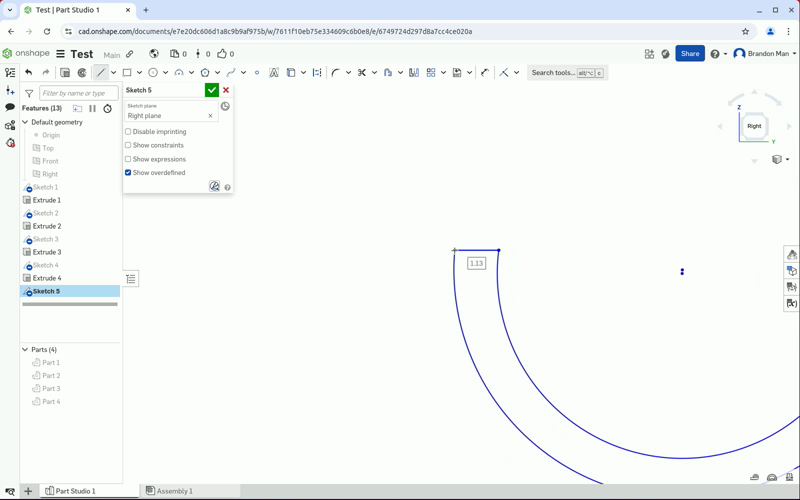
scroll(-6)
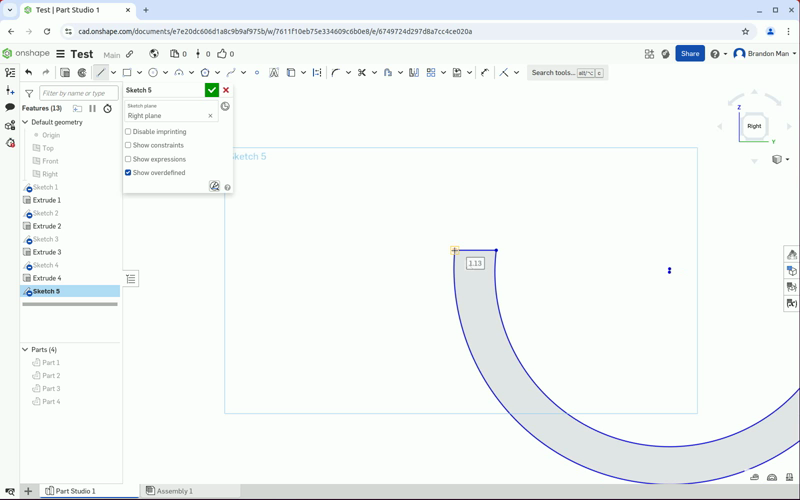
scroll(-6)
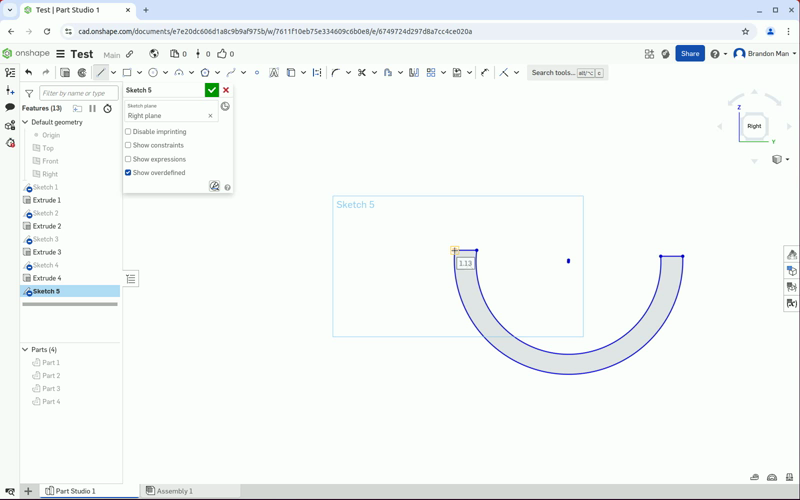
scroll(-6)
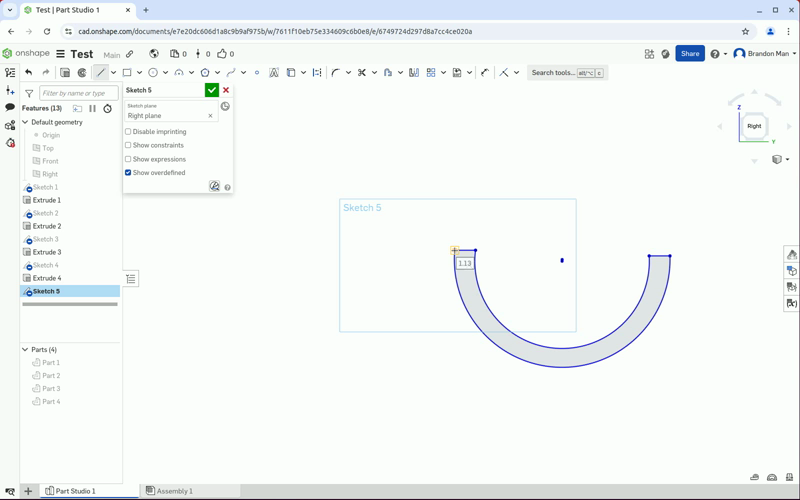
scroll(-6)
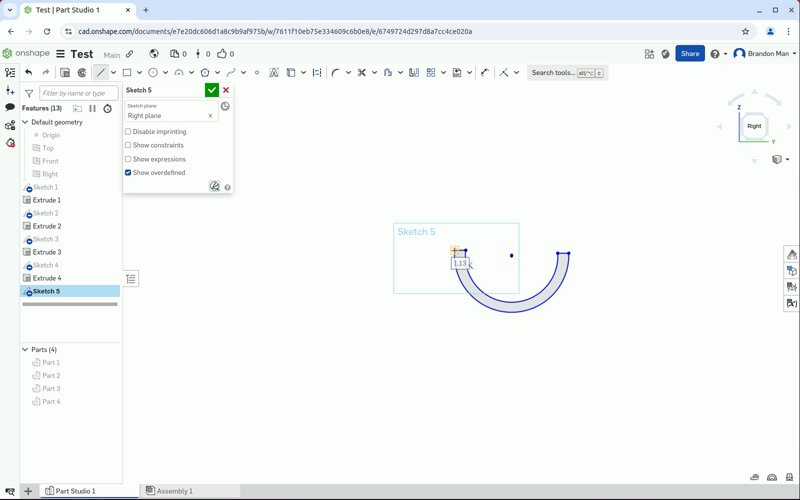
scroll(-6)
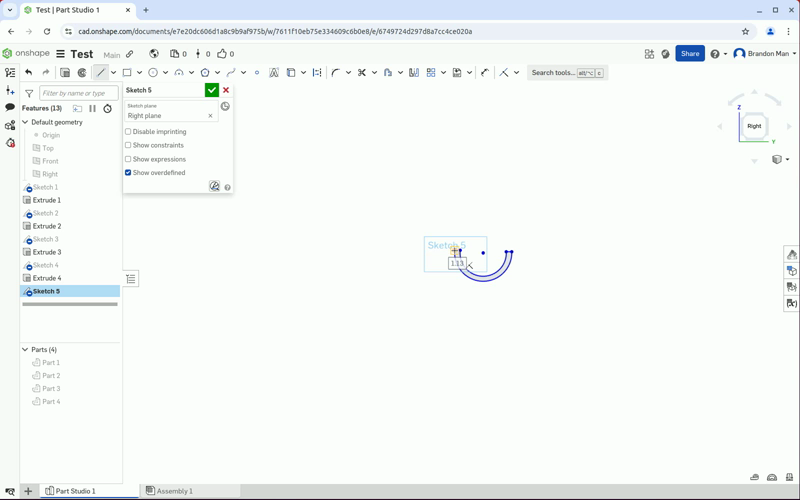
key(esc)
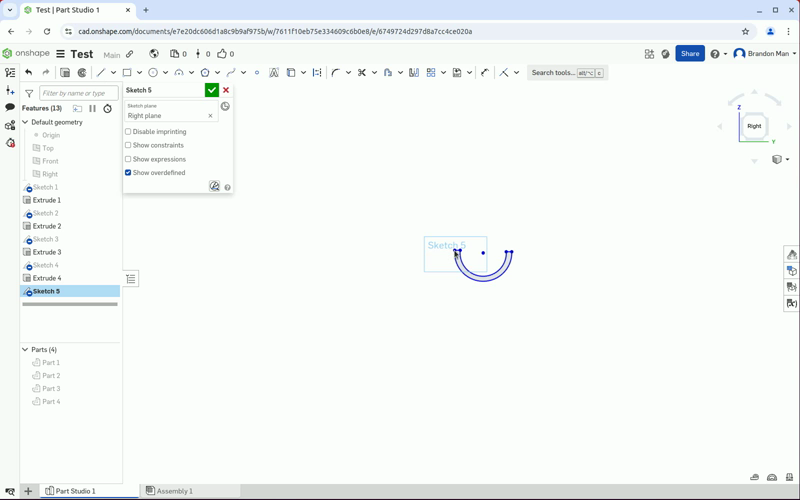
mouse_move(470, 273)
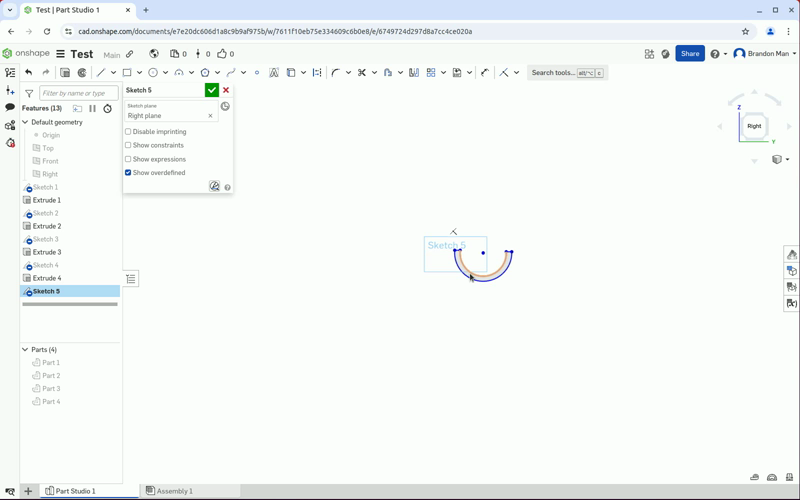
scroll(6)
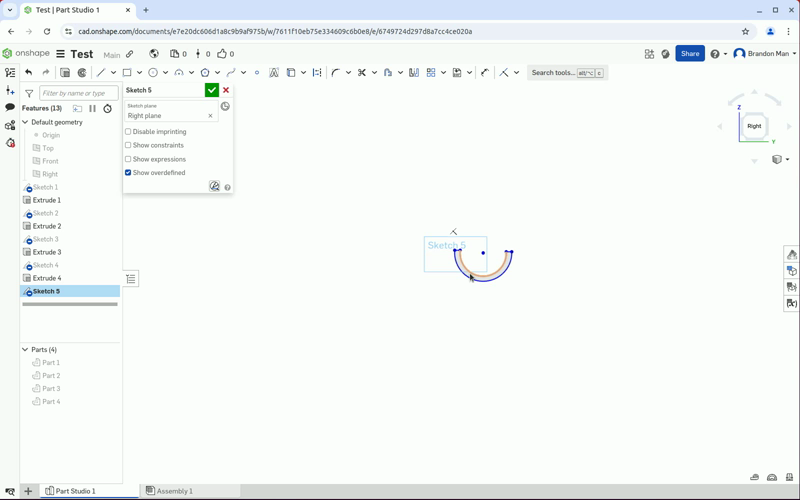
scroll(6)
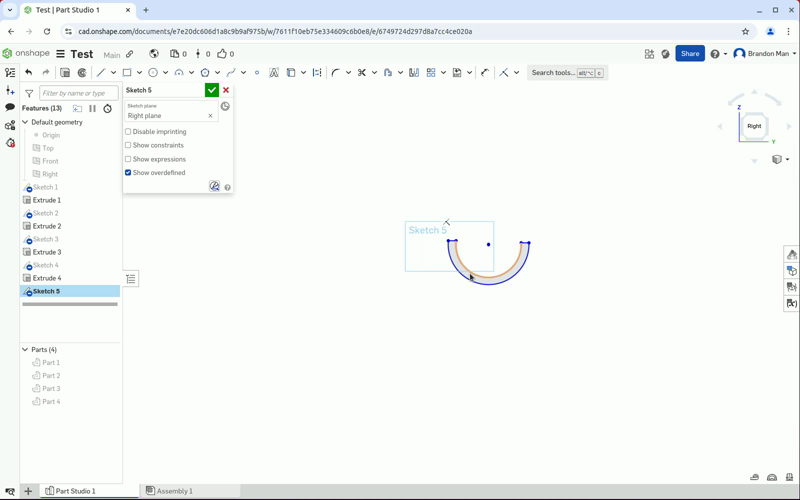
scroll(6)
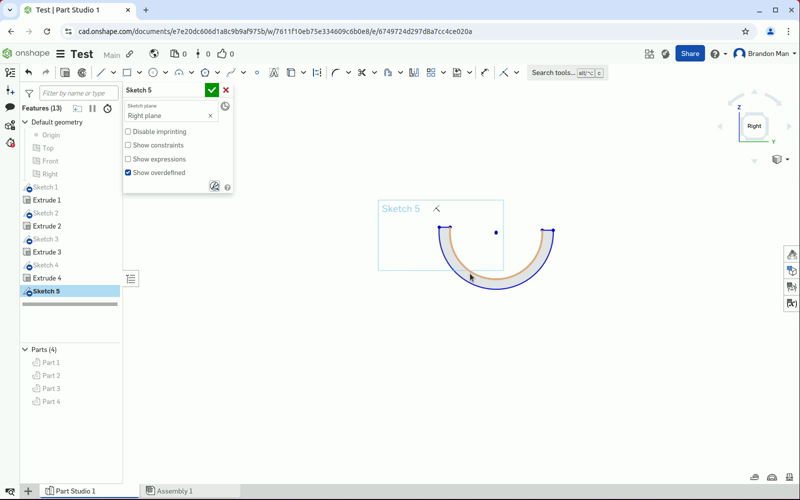
scroll(6)
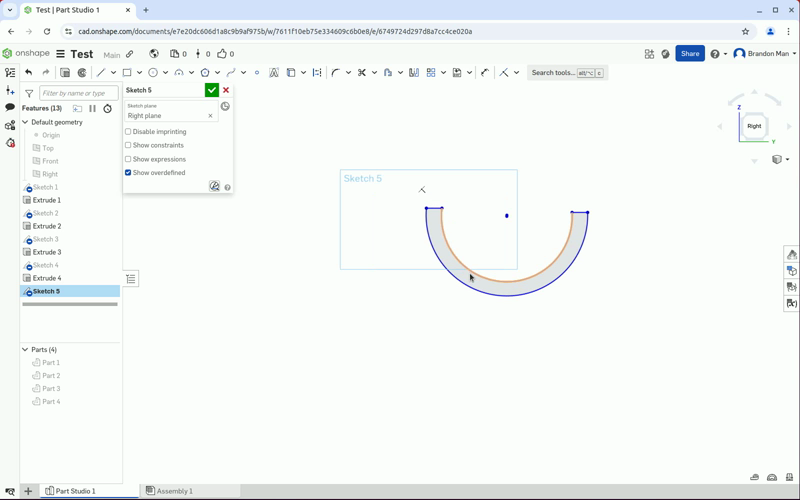
scroll(6)
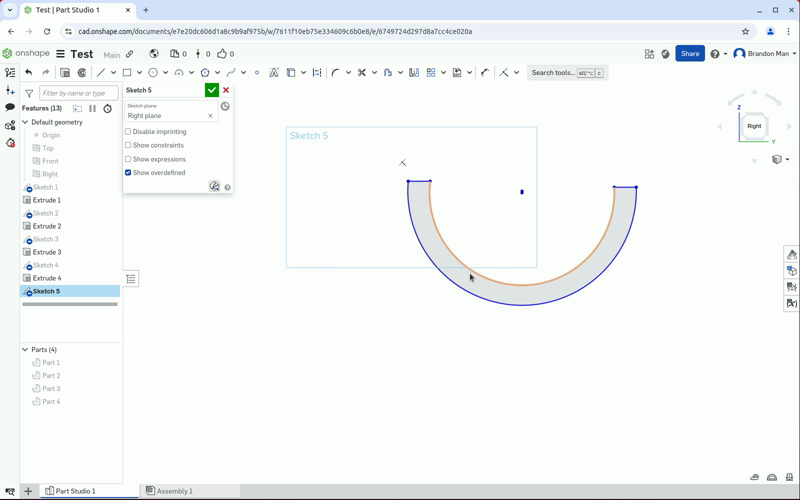
scroll(6)
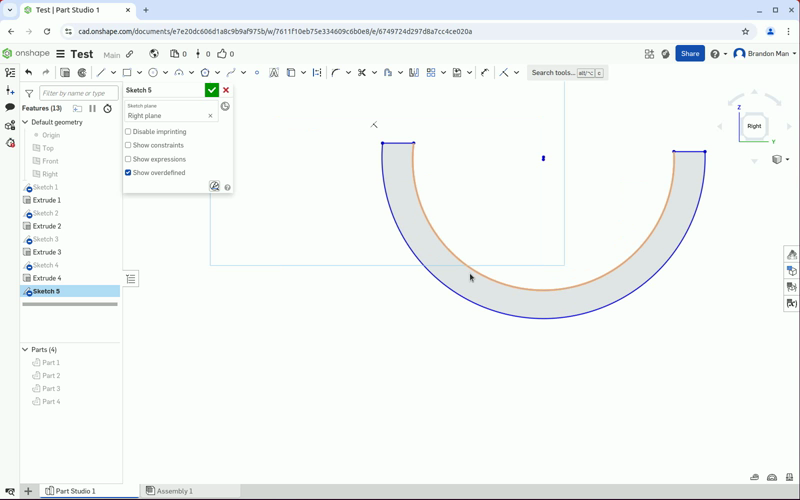
scroll(6)
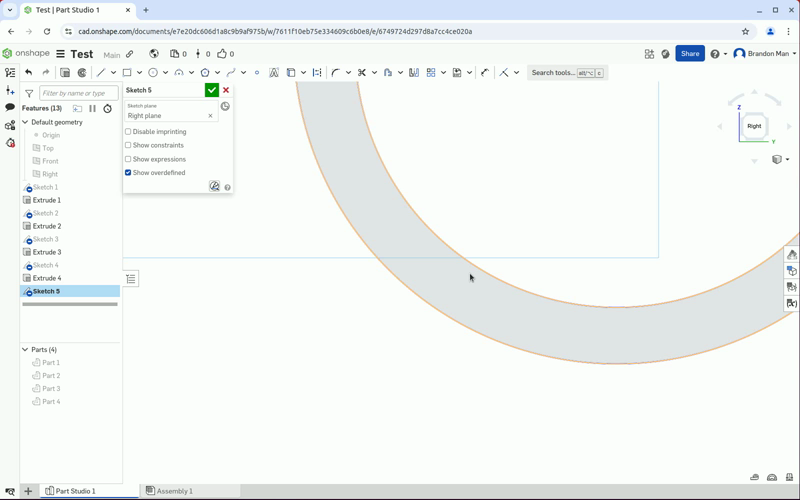
click(470, 273)
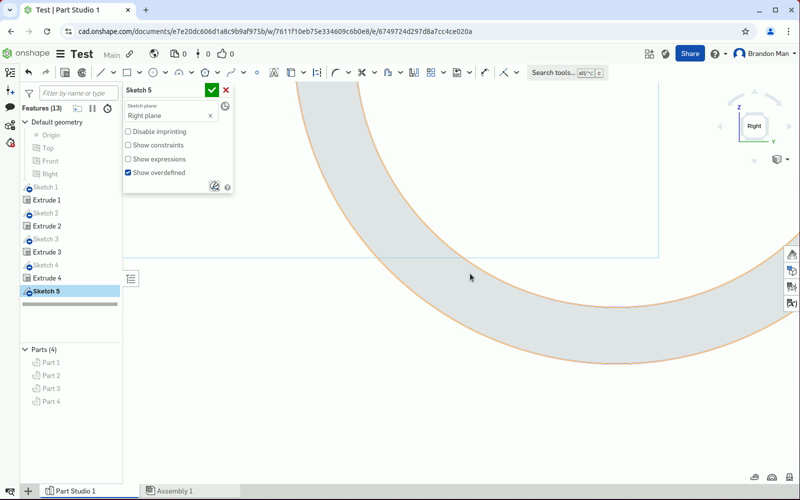
scroll(-6)
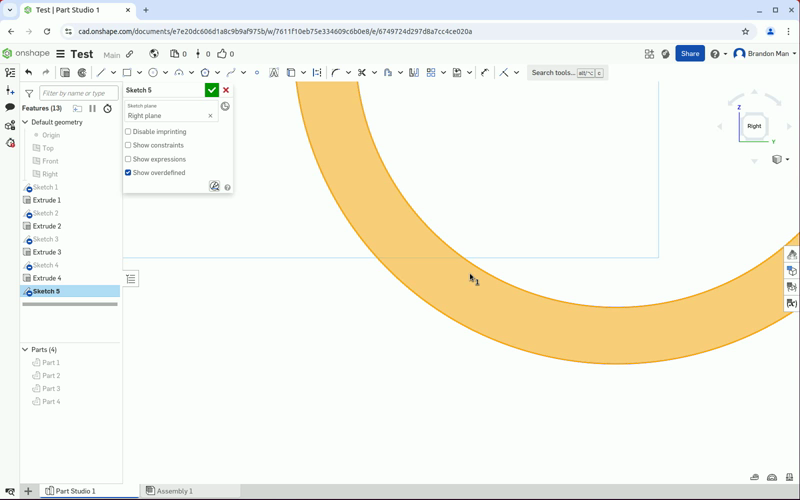
scroll(-6)
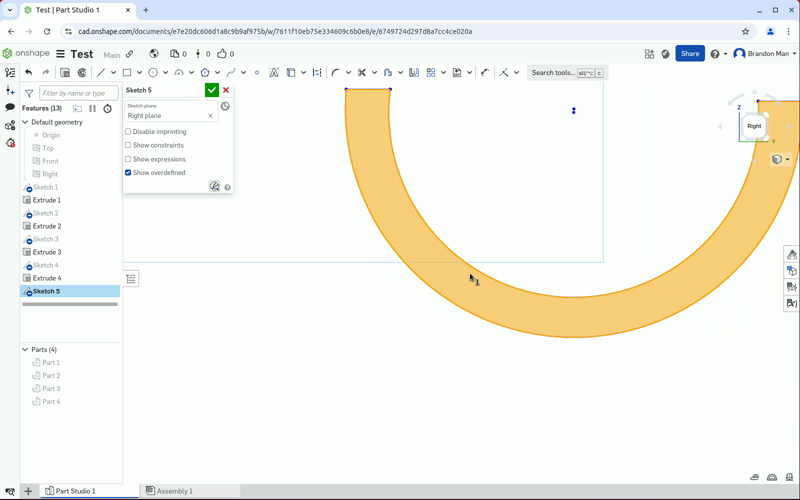
scroll(-6)
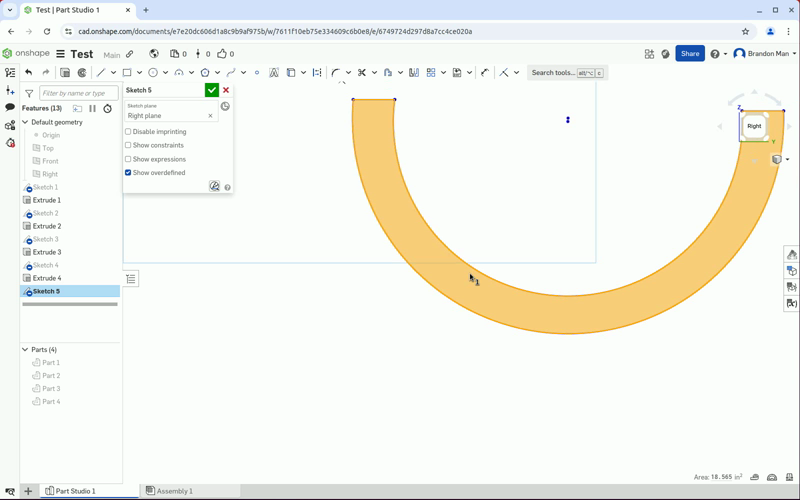
scroll(-6)
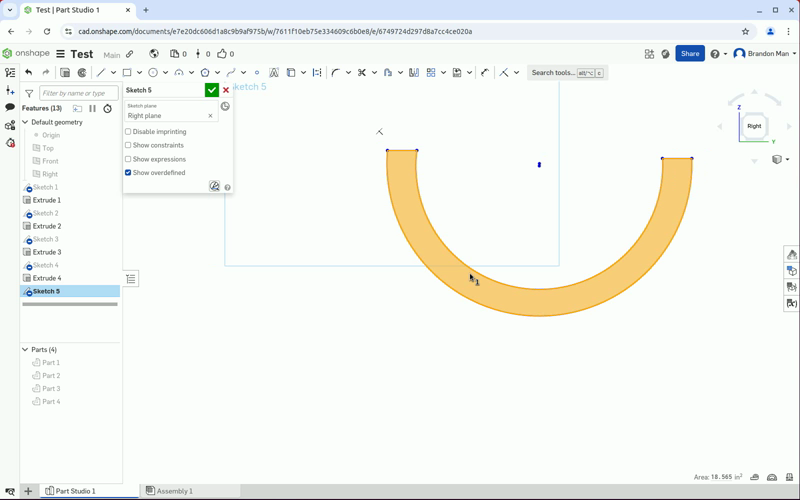
scroll(-6)
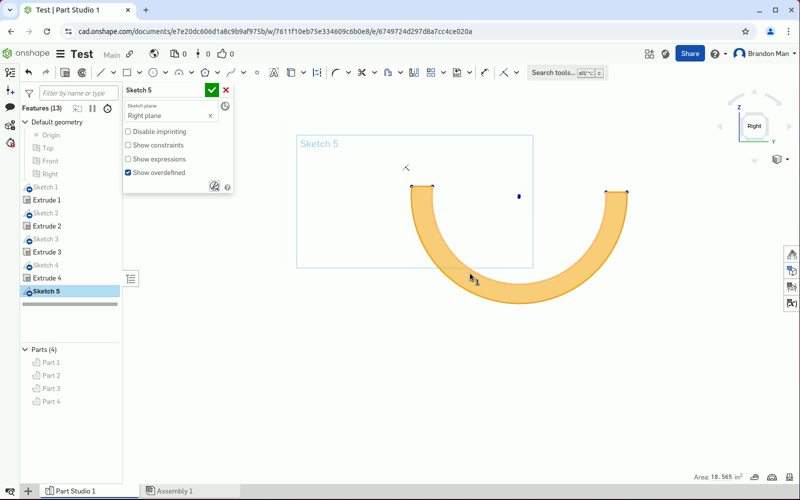
scroll(-6)
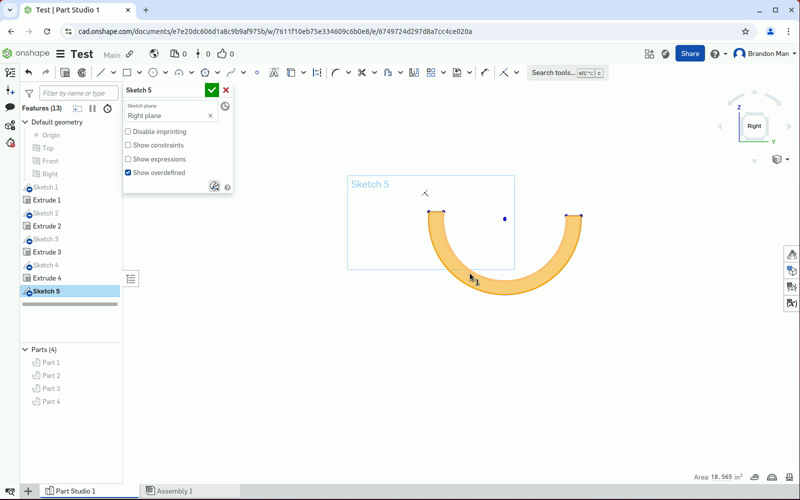
scroll(-6)
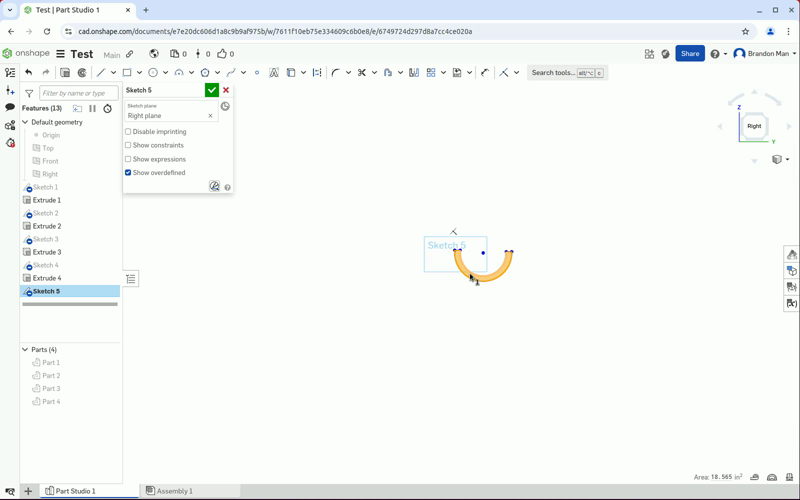
mouse_move(73, 352)
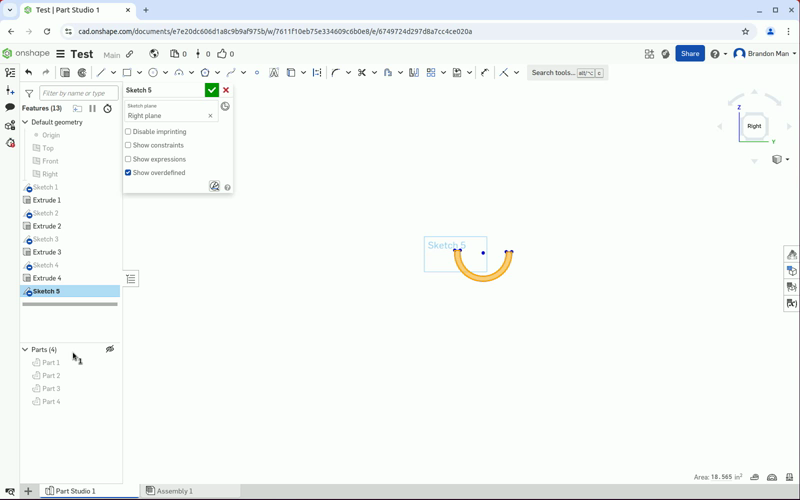
key(shift+y)
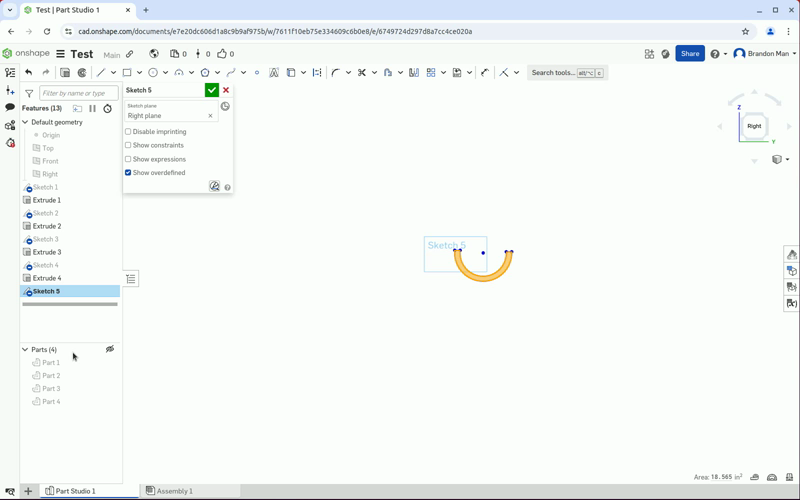
key(shift+e)
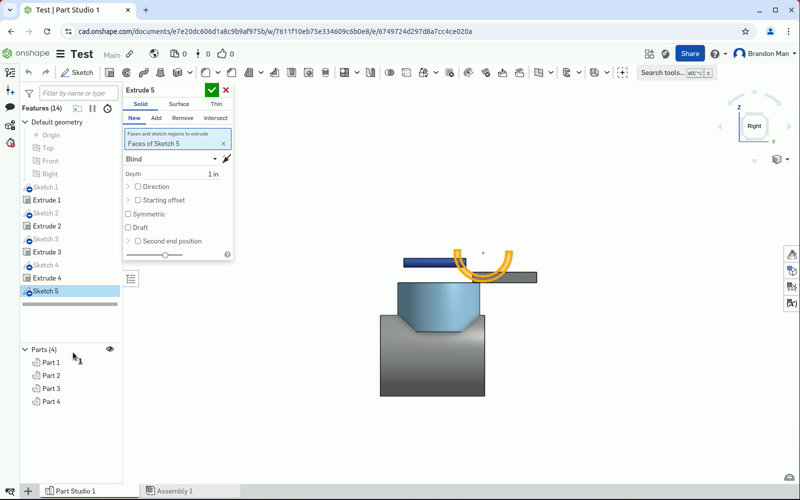
mouse_move(143, 106)
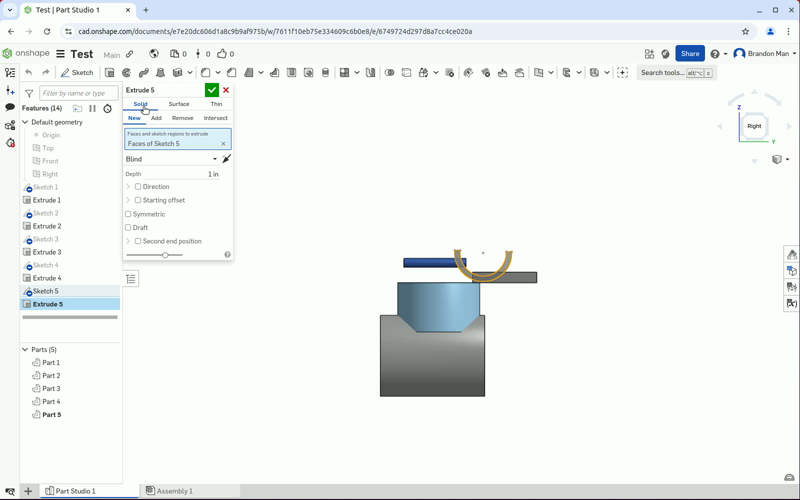
click(143, 106)
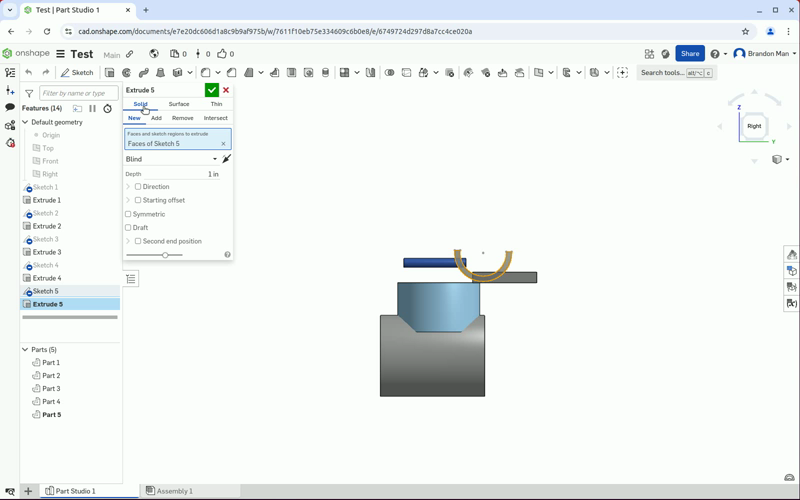
mouse_move(137, 120)
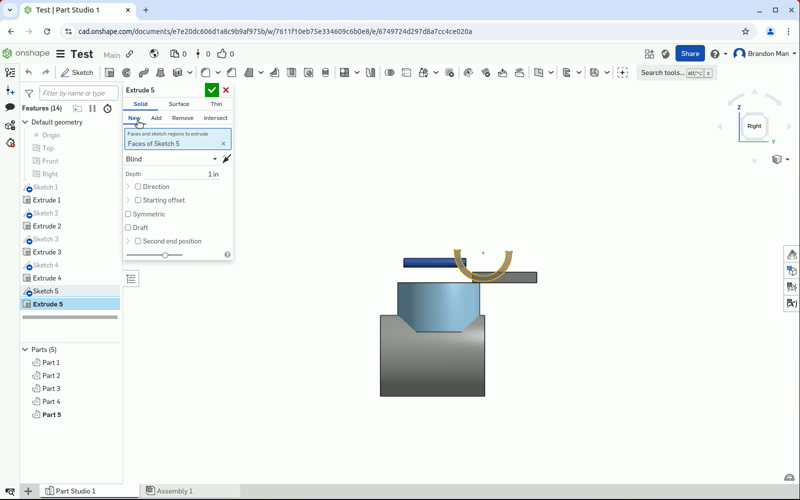
click(137, 120)
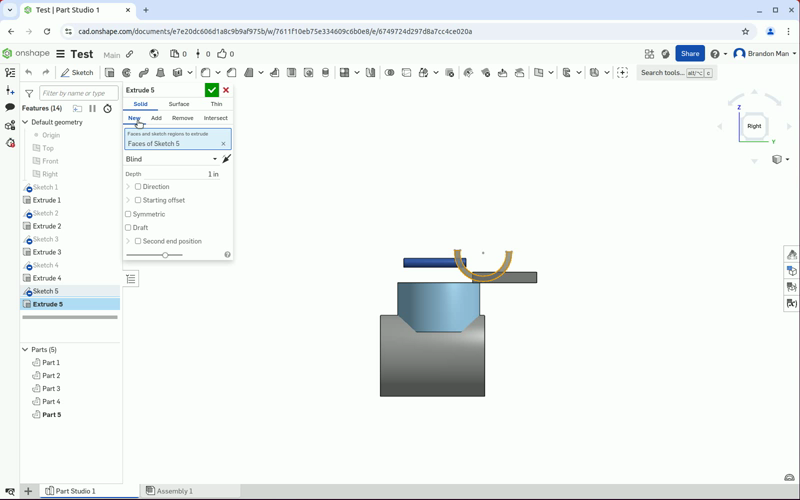
key(tab, 4)
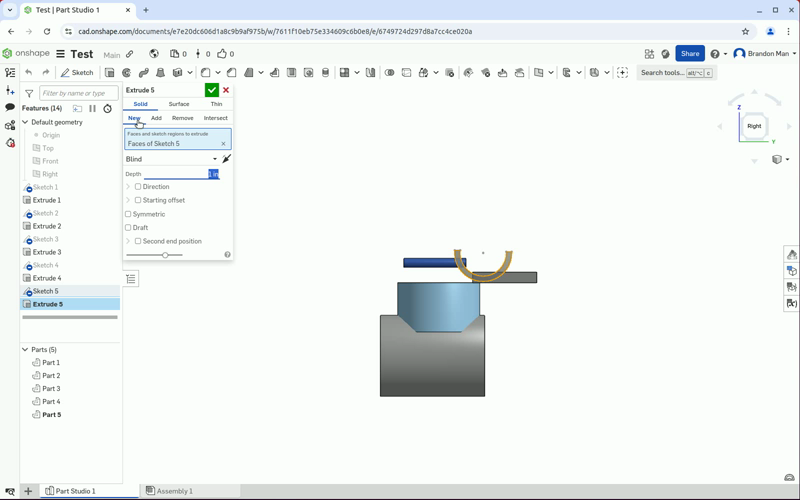
text(5.055)
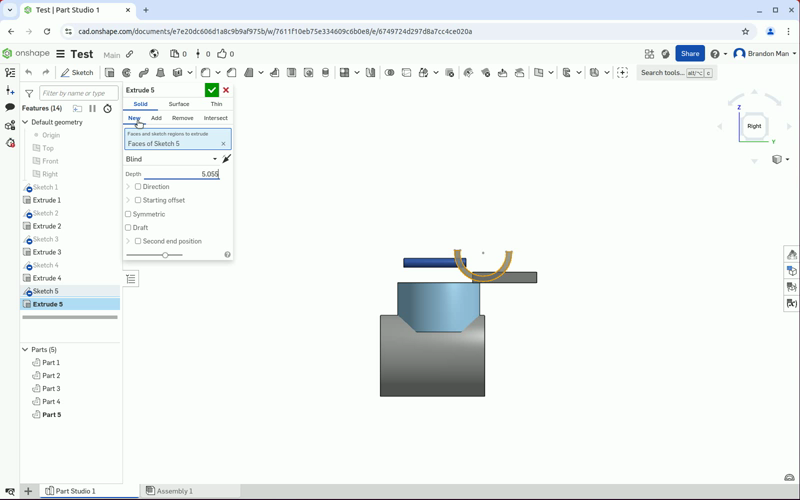
key(enter)
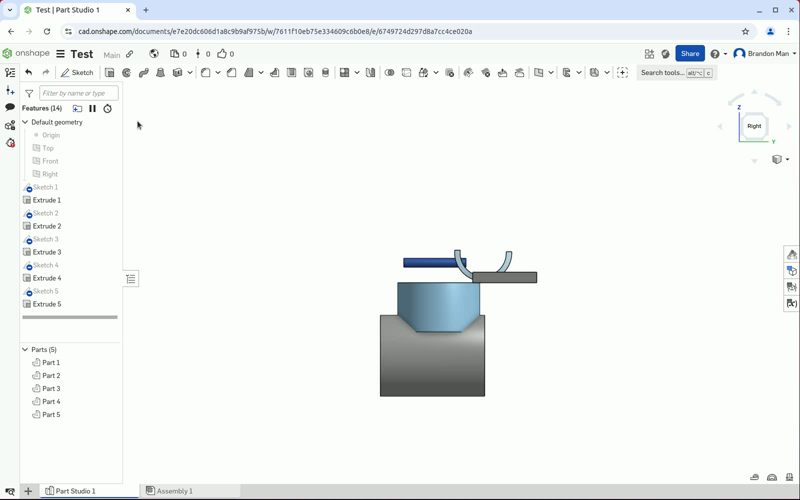
key(shift+h)
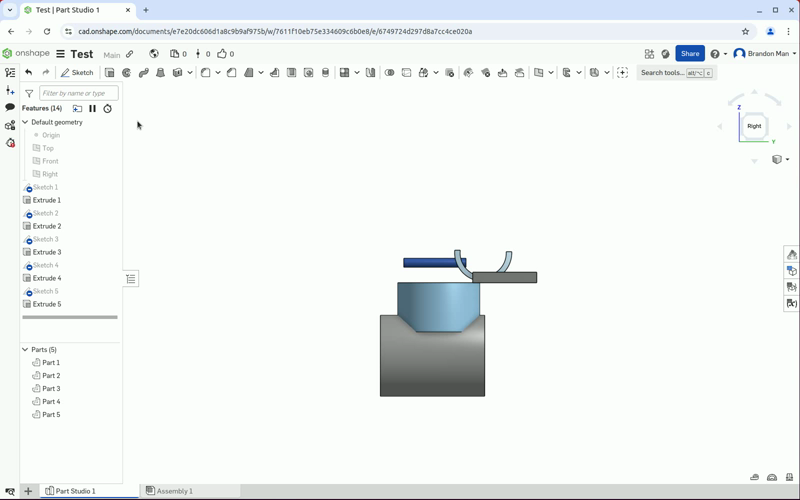
key(shift+h)
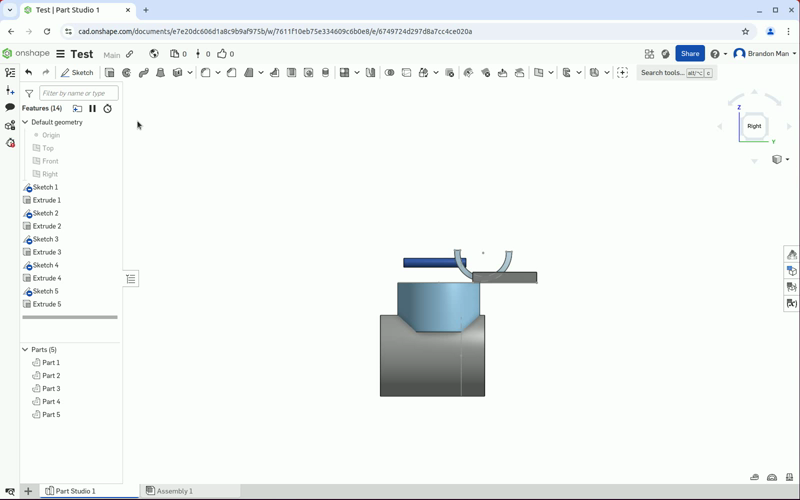
key(shift+7)
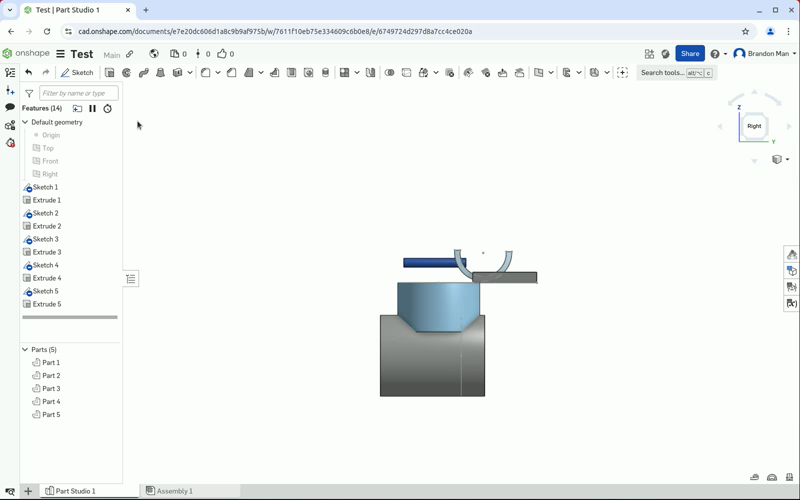
key(right, 2)
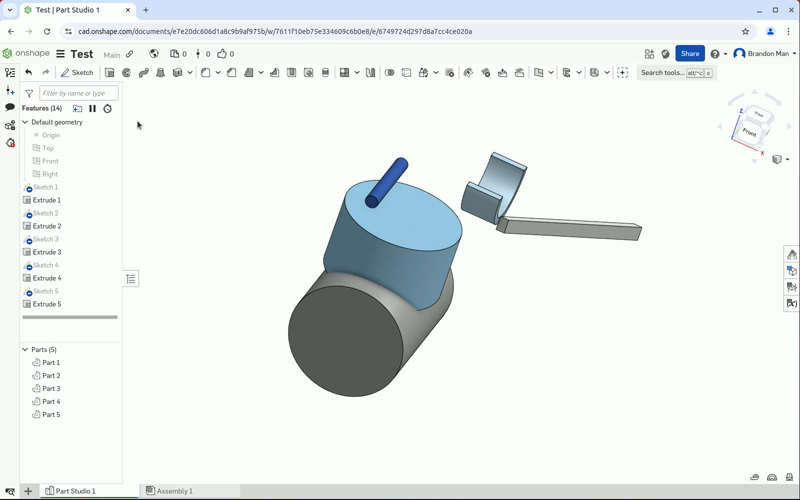
key(down, 2)
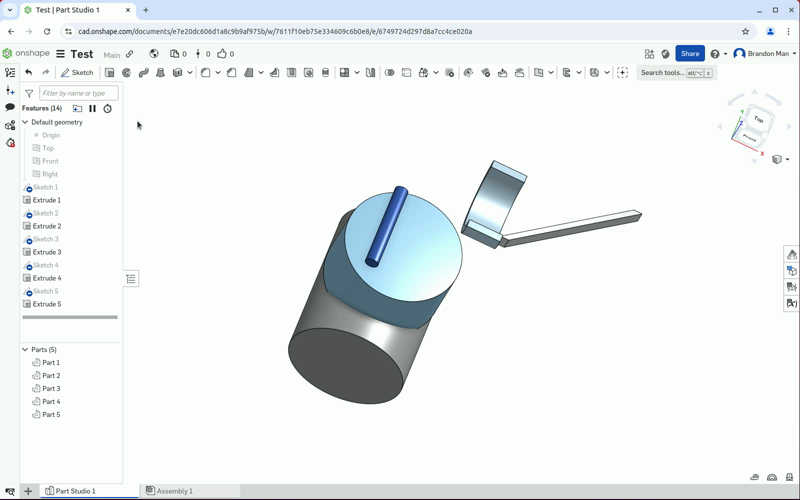
key(up, 2)
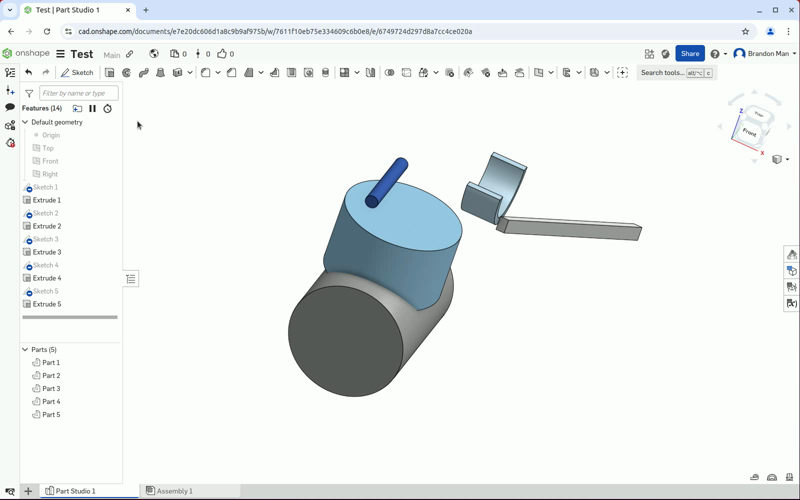
key(left, 2)
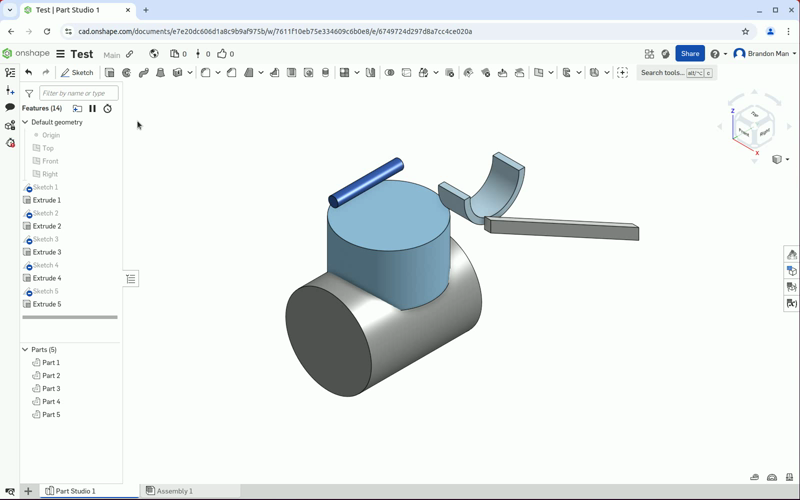
mouse_move(73, 189)
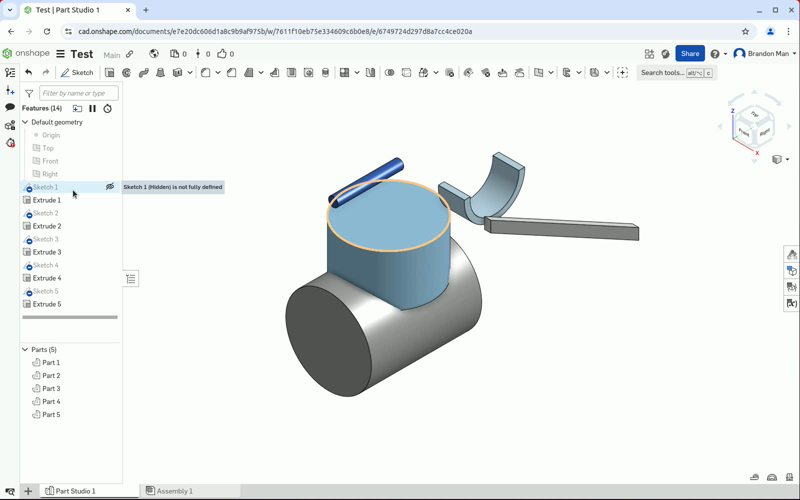
click(73, 189)